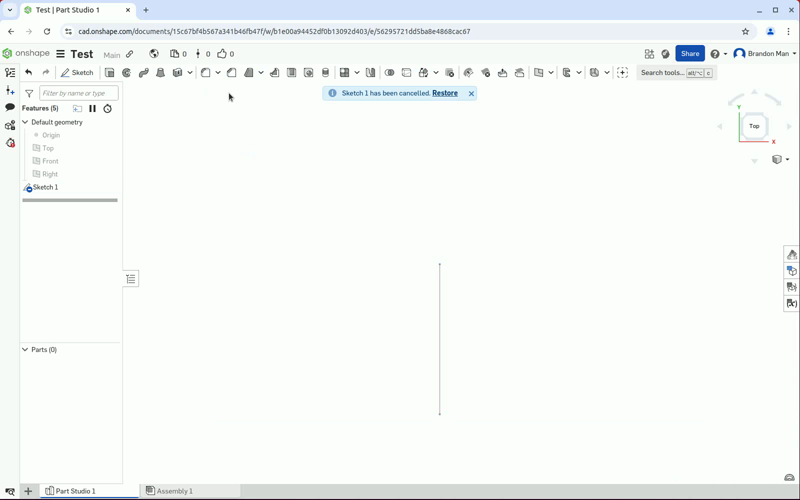
key(shift+h)
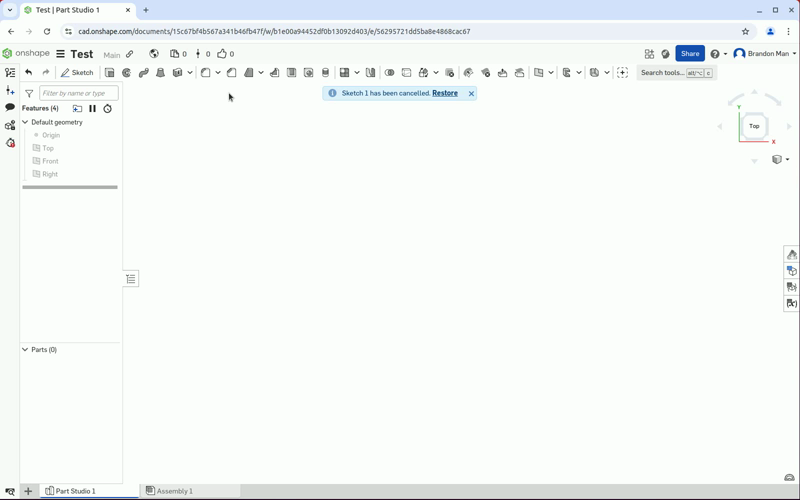
mouse_move(73, 352)
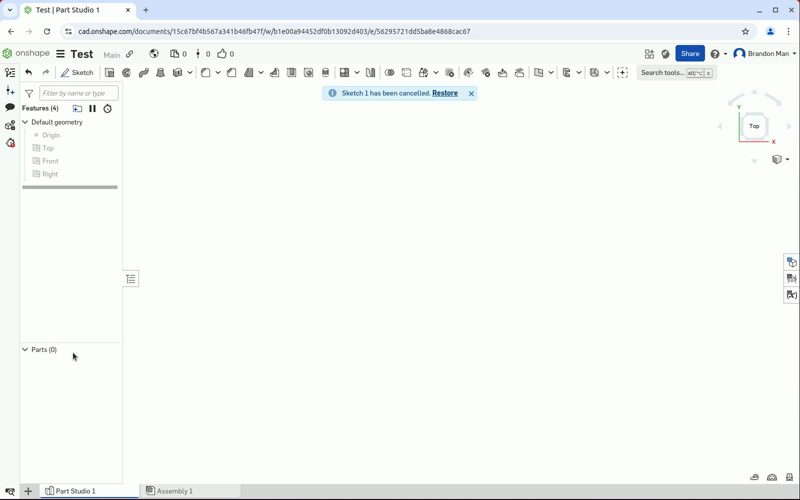
key(y)
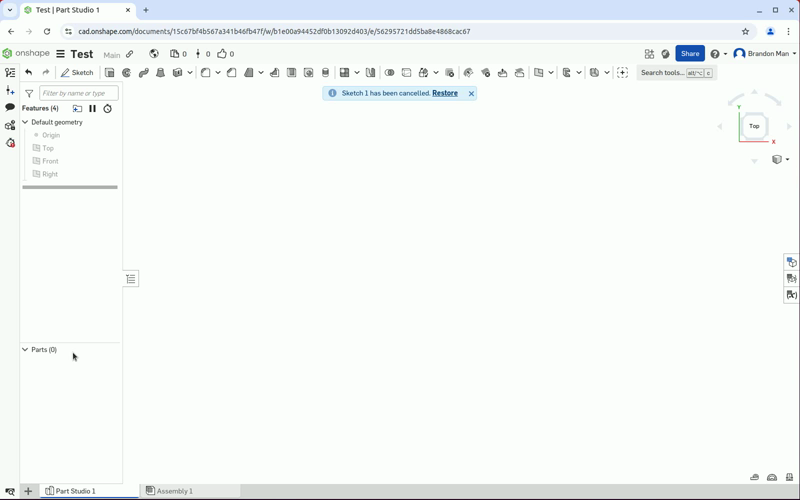
key(shift+p)
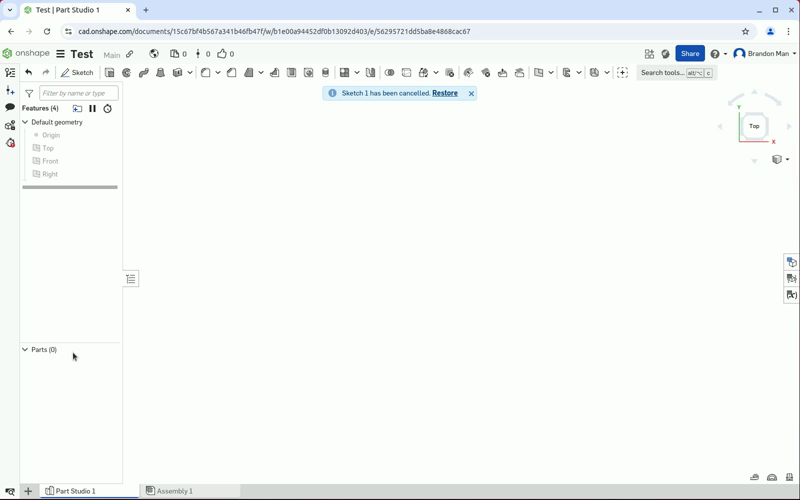
key(space)
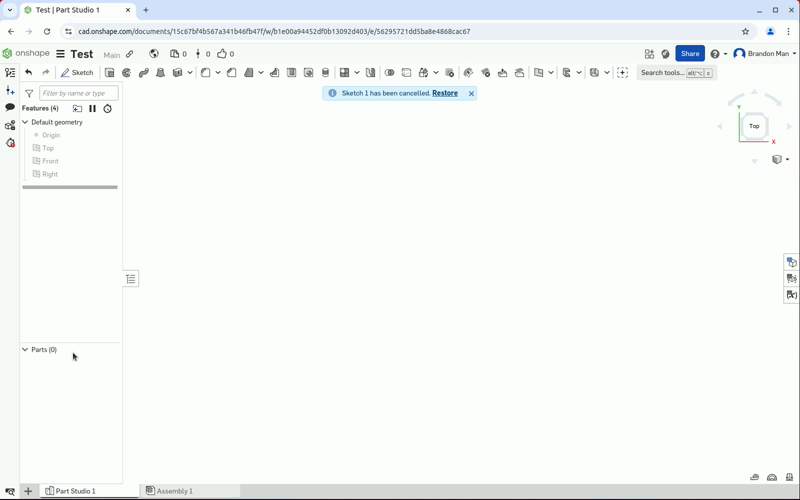
key_down(shift)
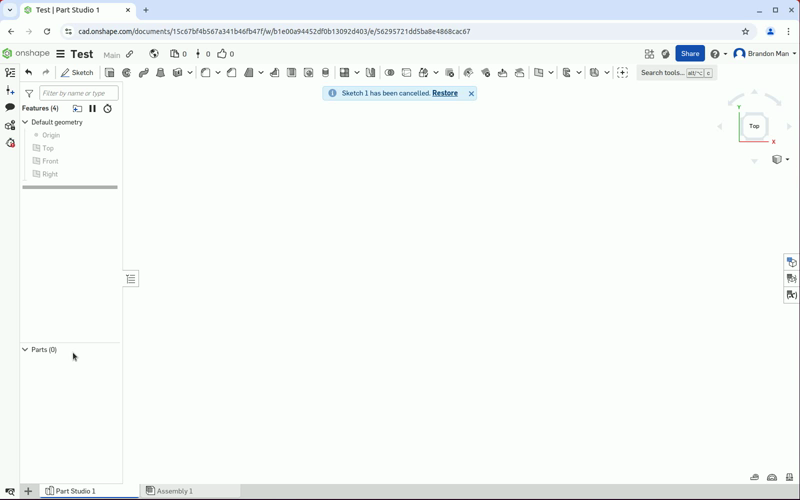
key(up)
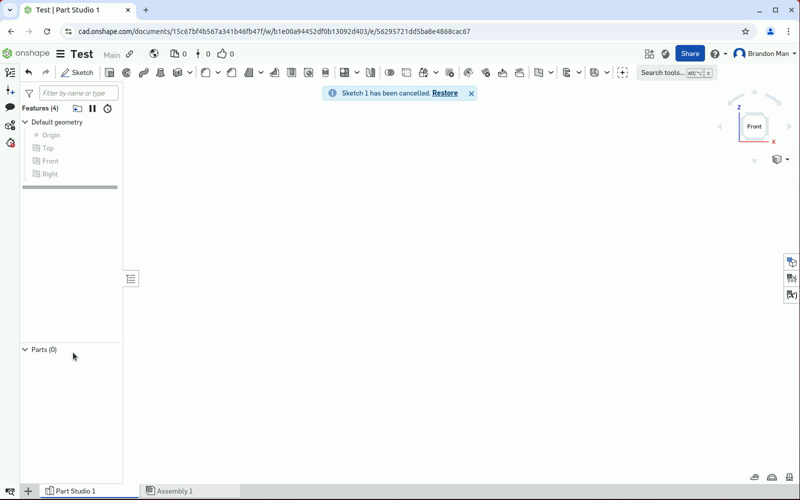
key_up(shift)
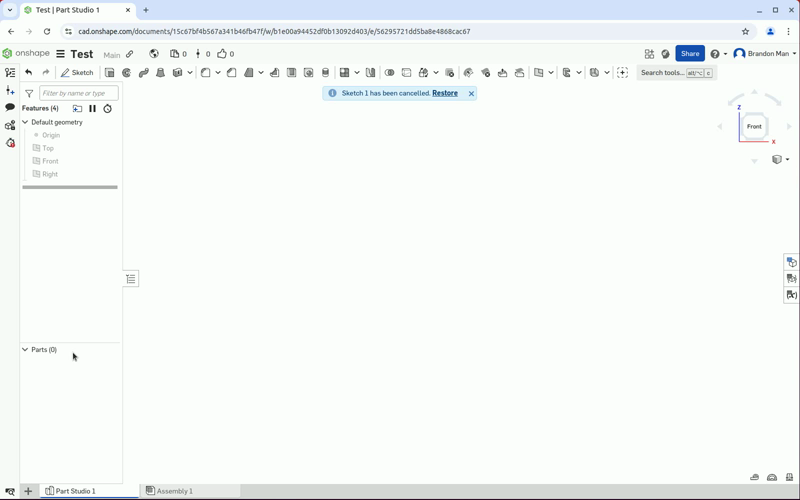
mouse_move(73, 352)
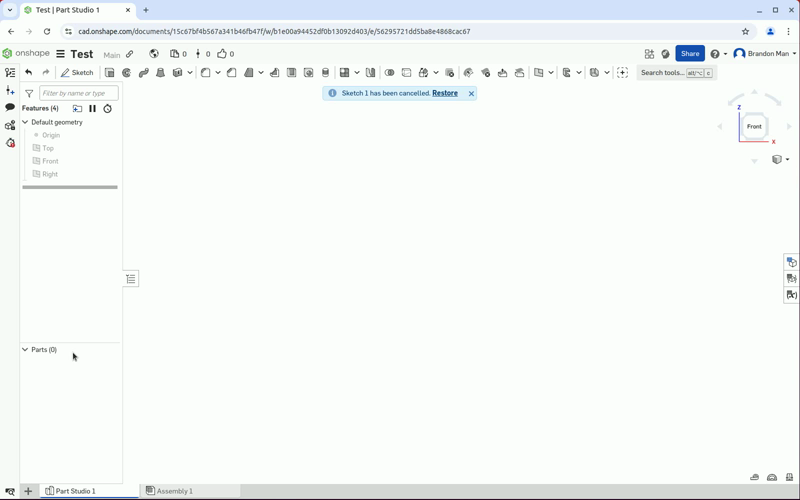
key(shift+y)
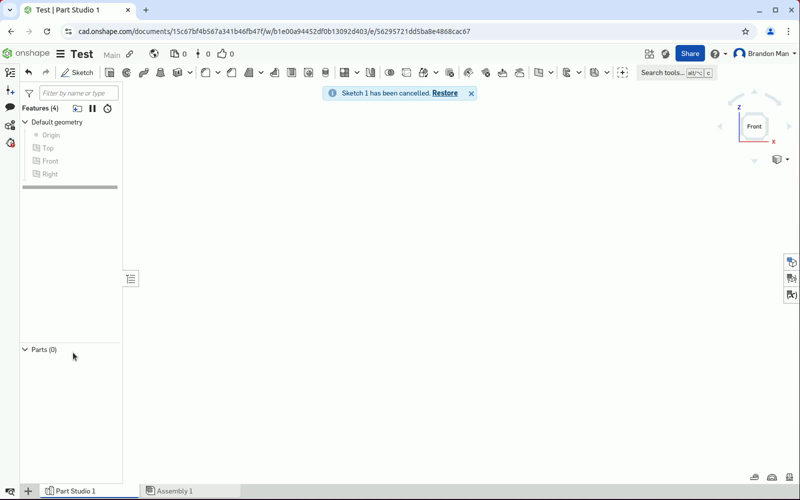
key(shift+s)
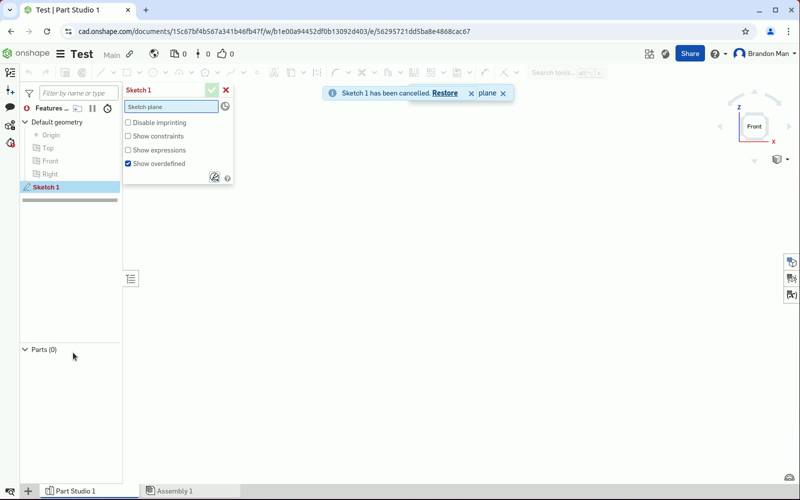
mouse_move(73, 163)
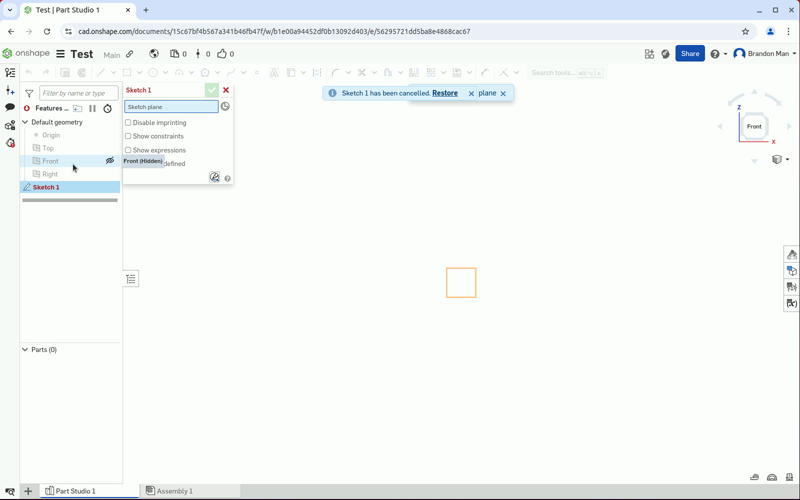
click(73, 163)
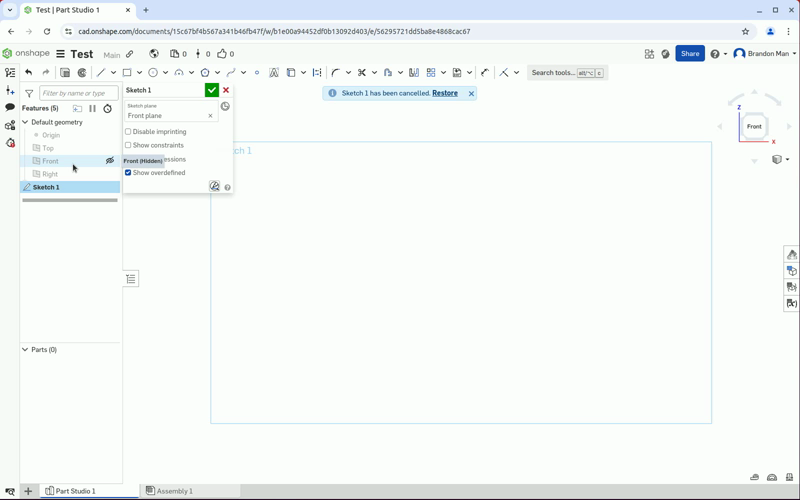
mouse_move(73, 352)
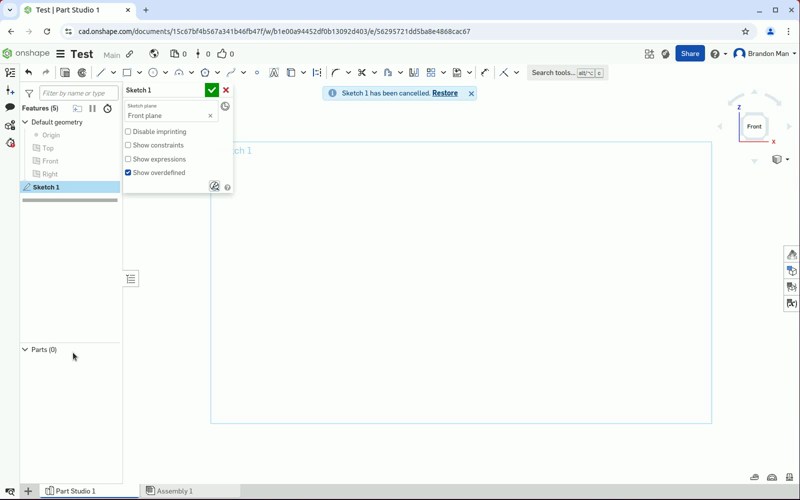
key(y)
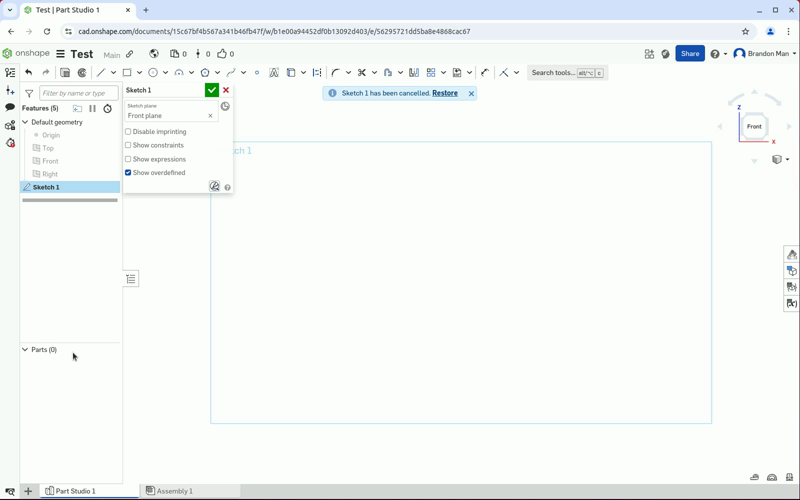
key(l)
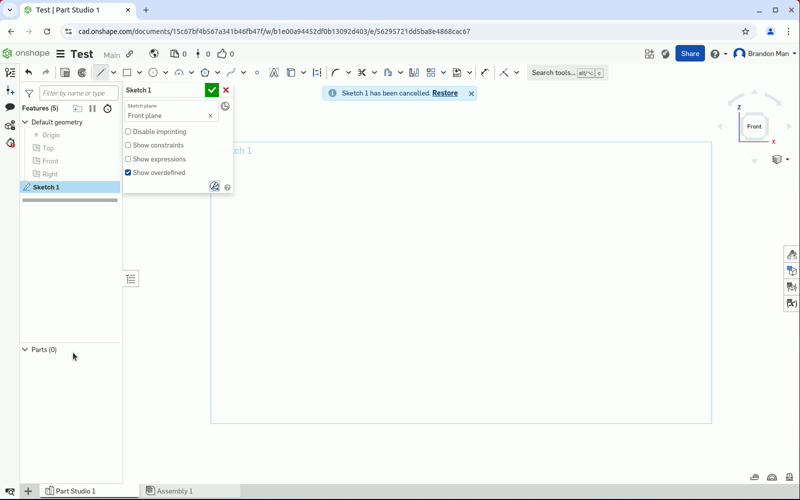
key_down(shift)
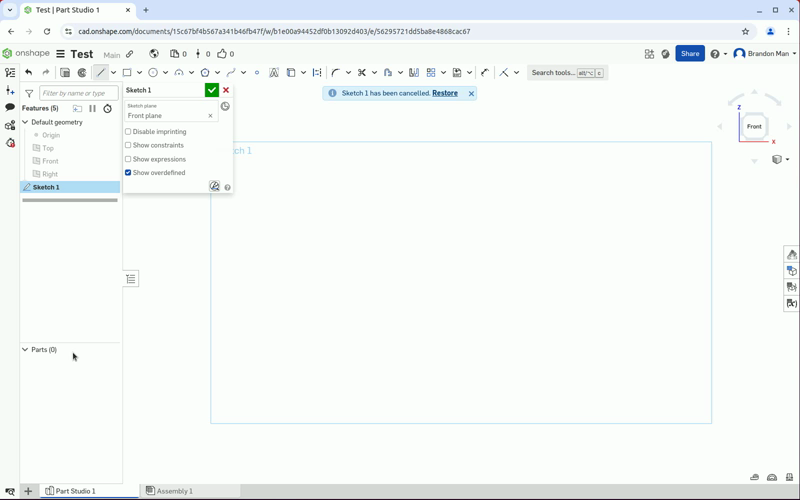
mouse_move(460, 282)
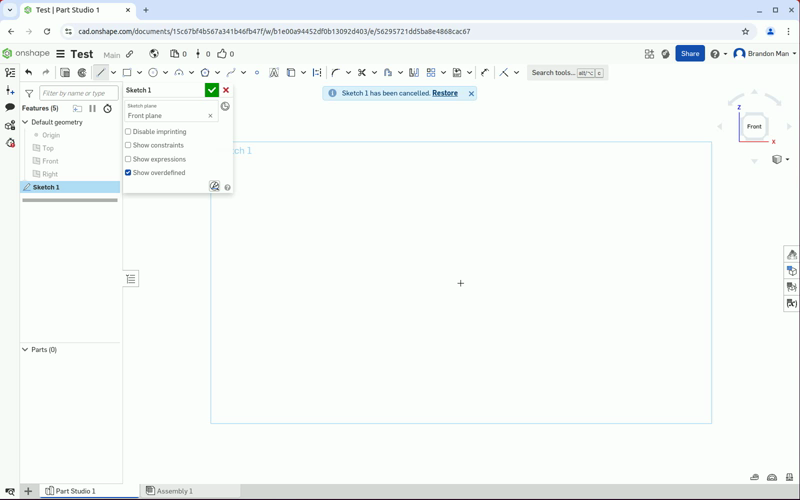
click(460, 282)
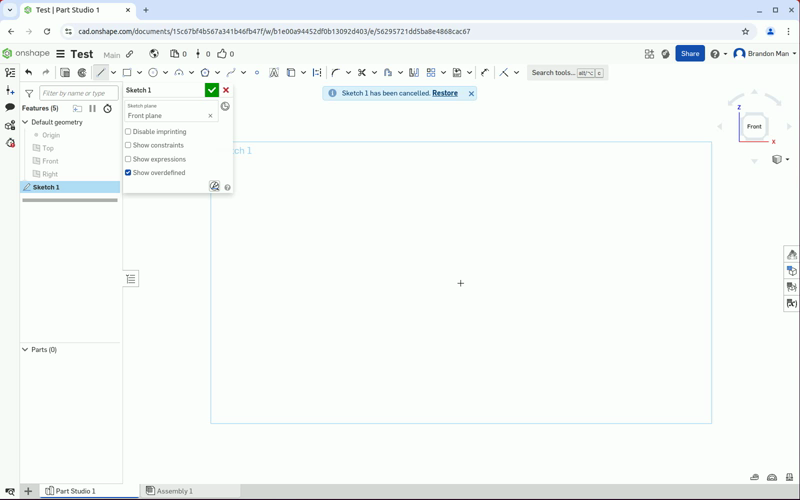
key_up(shift)
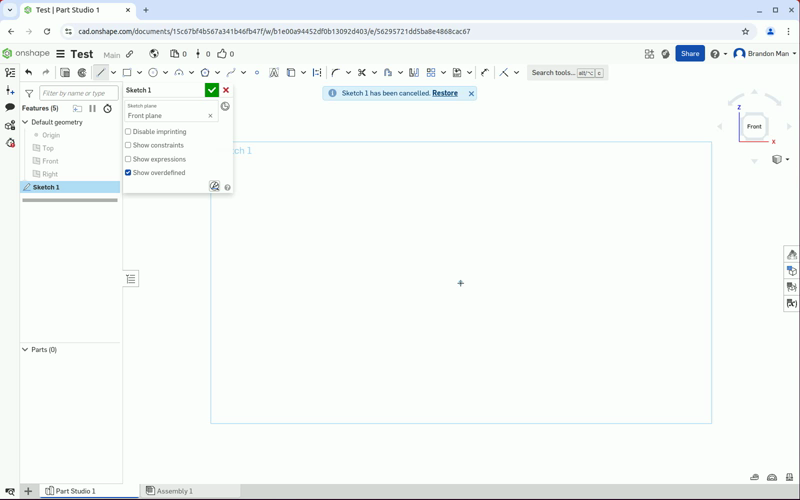
key_down(shift)
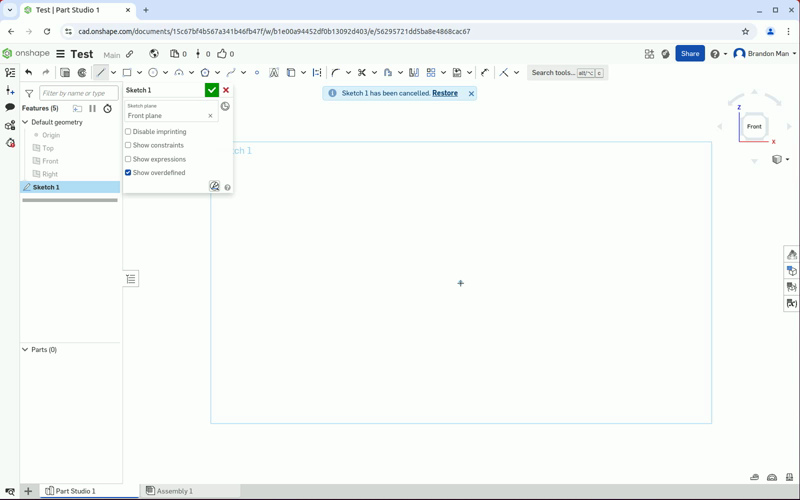
mouse_move(573, 282)
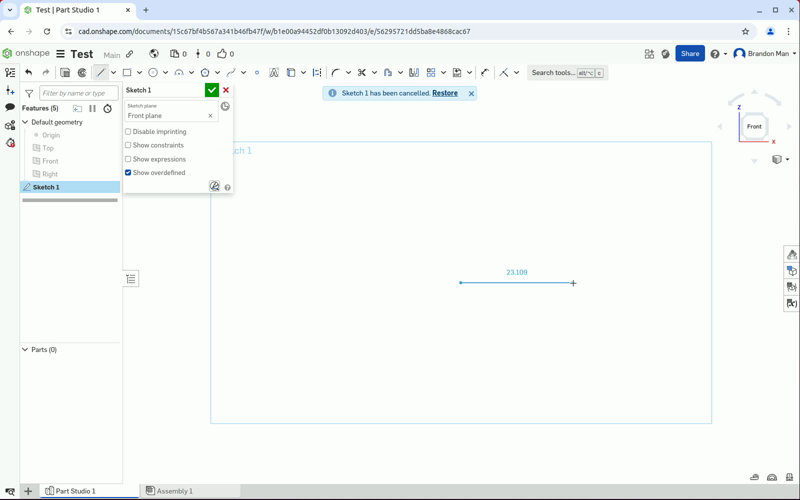
click(573, 282)
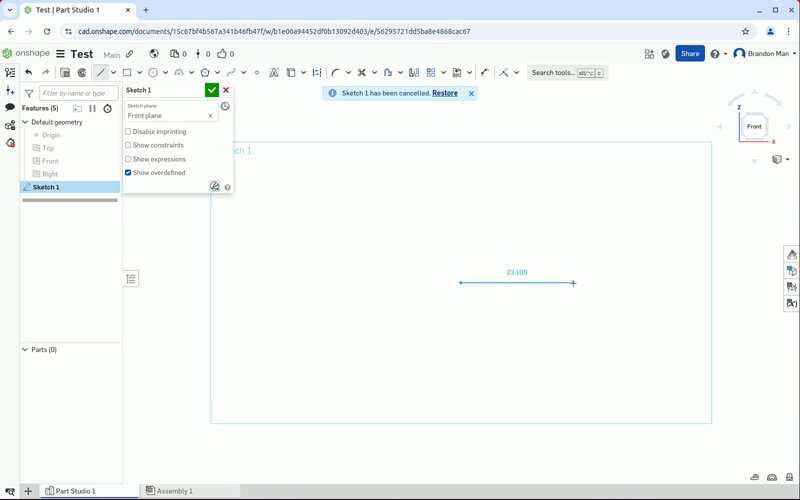
key_up(shift)
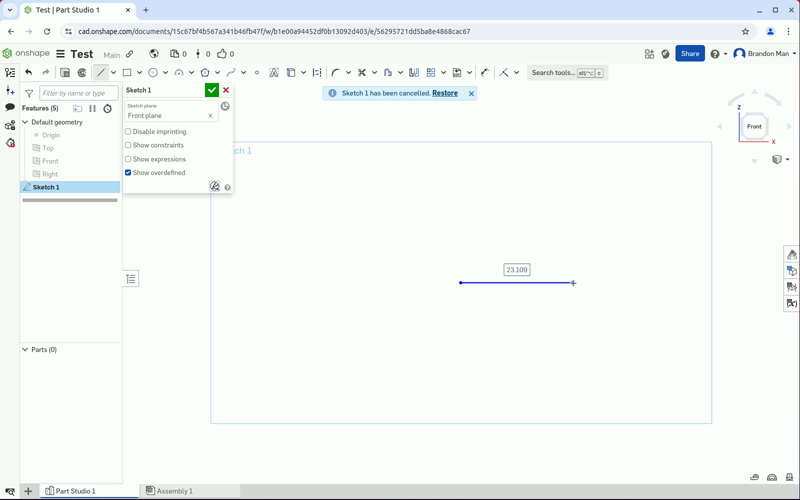
key_down(shift)
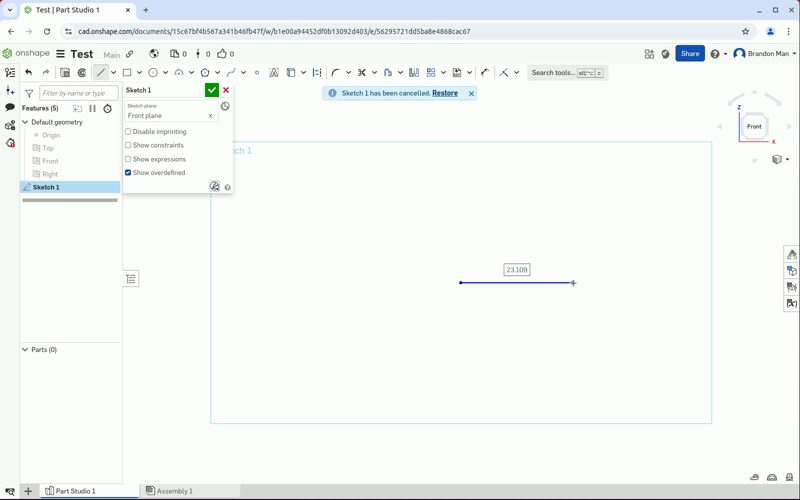
mouse_move(573, 171)
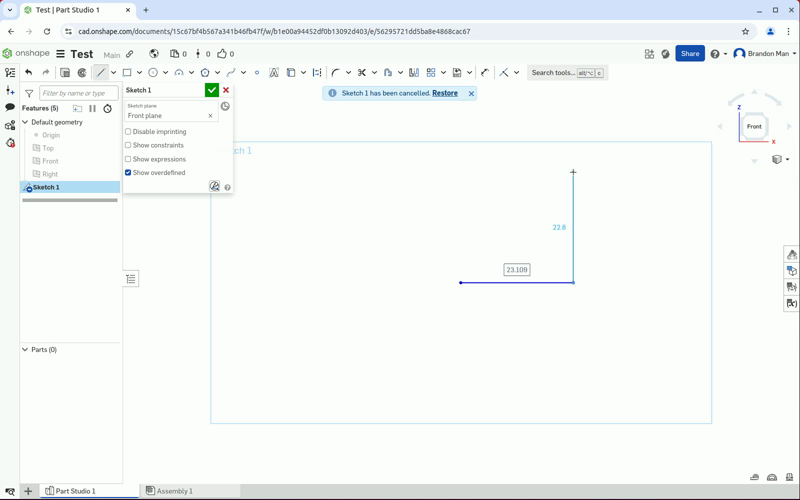
click(573, 171)
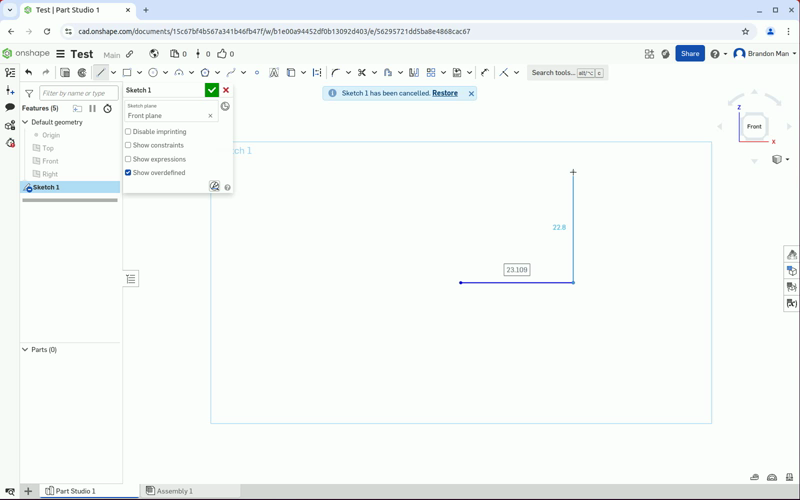
key_up(shift)
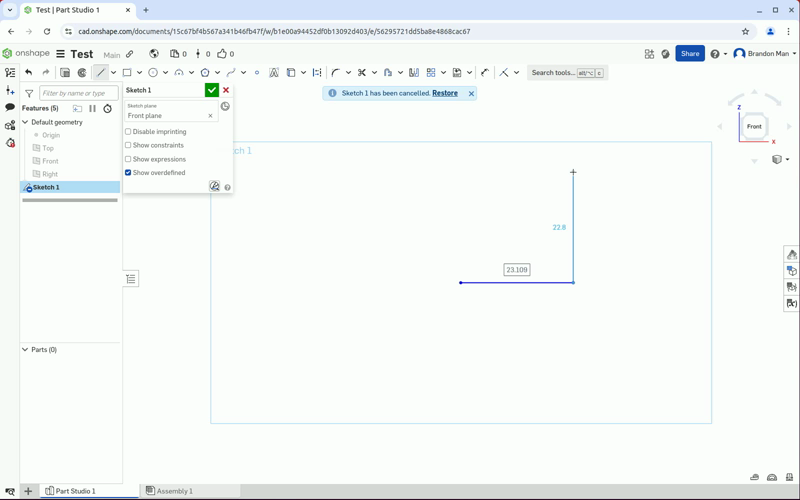
key_down(shift)
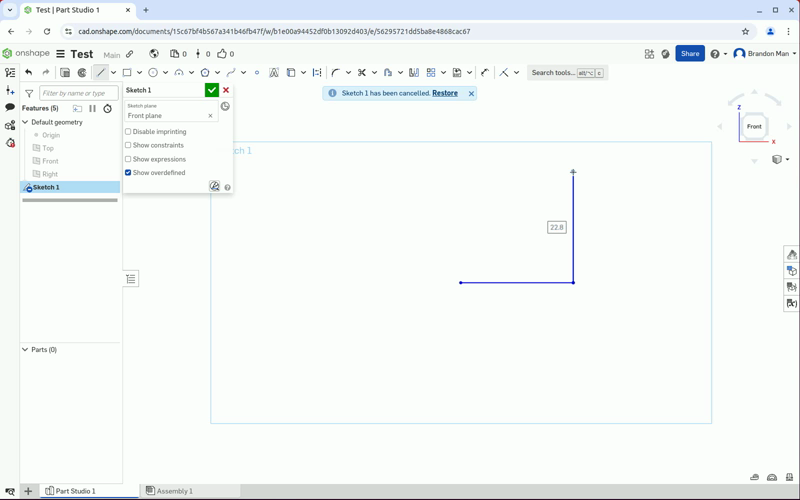
mouse_move(460, 171)
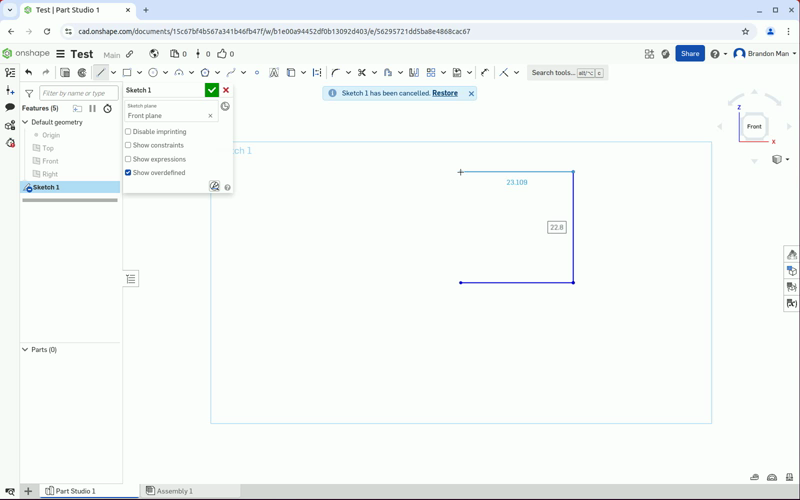
click(460, 171)
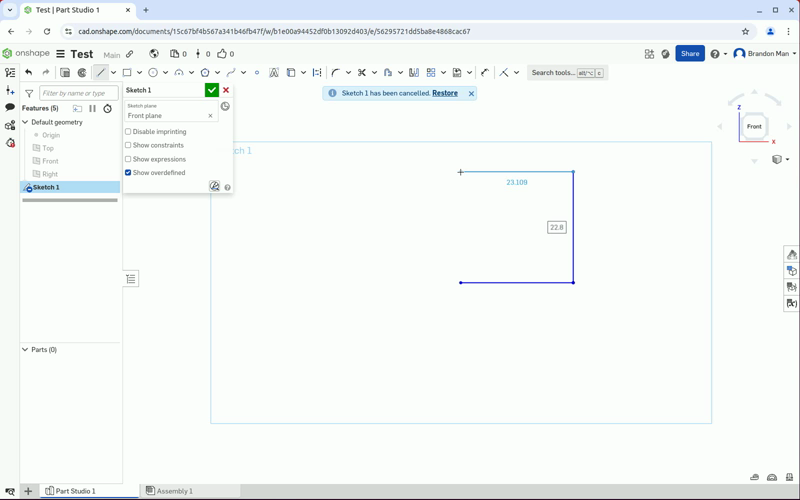
key_up(shift)
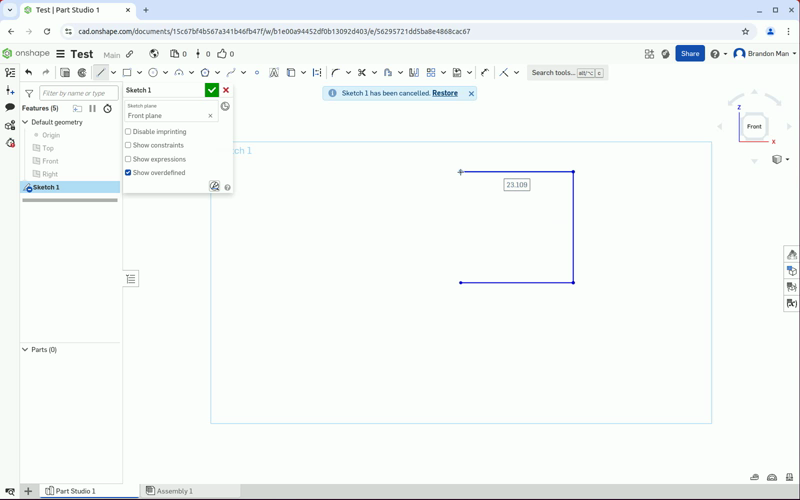
key_down(shift)
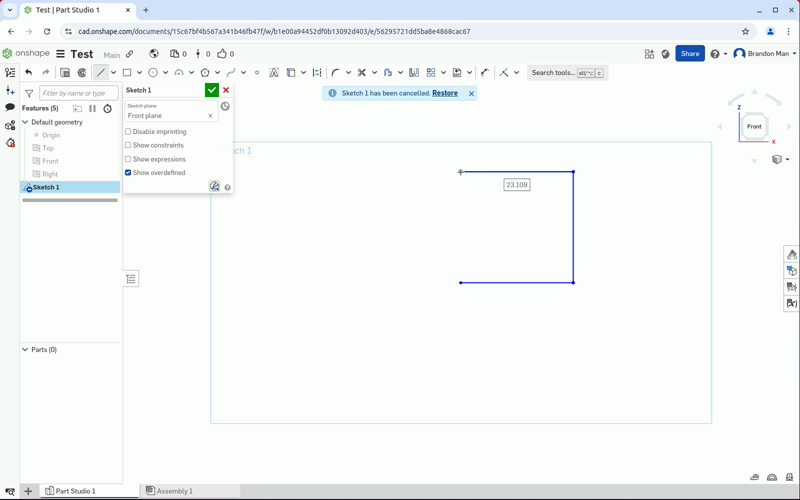
mouse_move(460, 282)
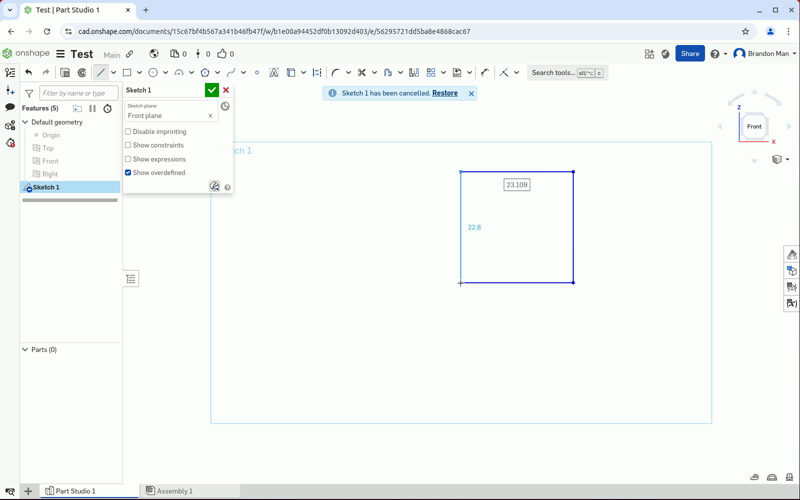
key_up(shift)
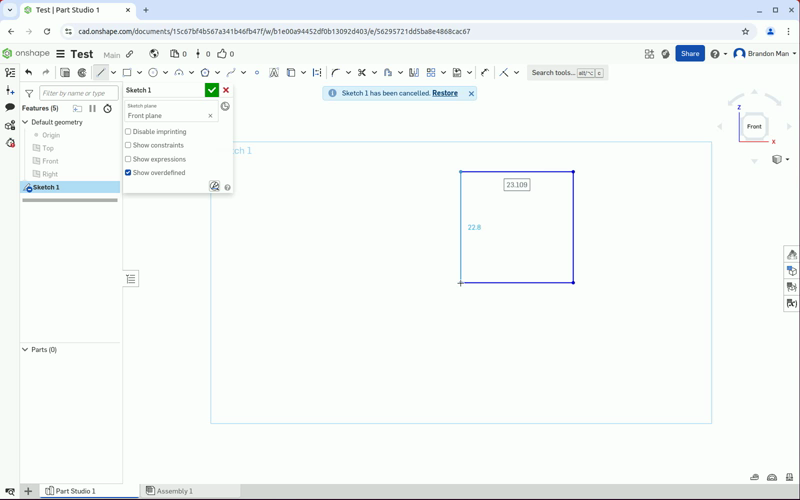
click(460, 282)
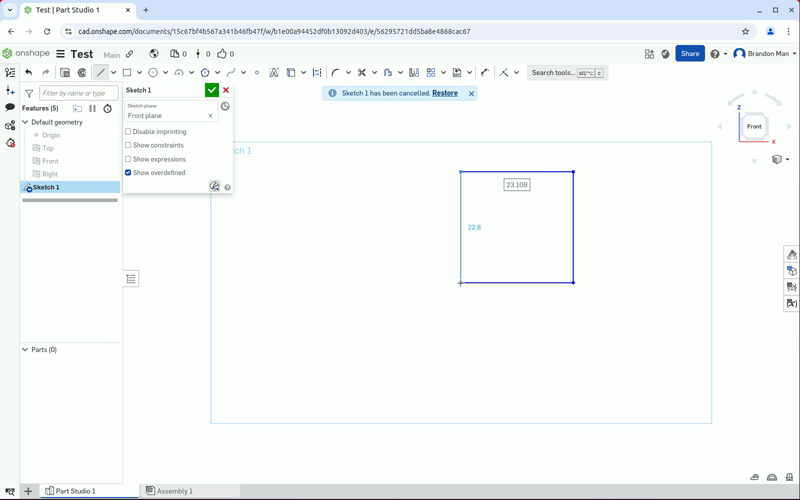
key(esc)
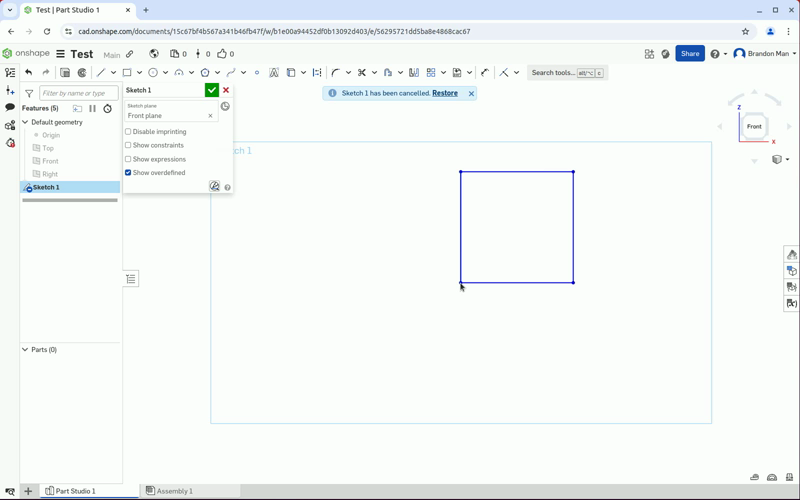
mouse_move(538, 261)
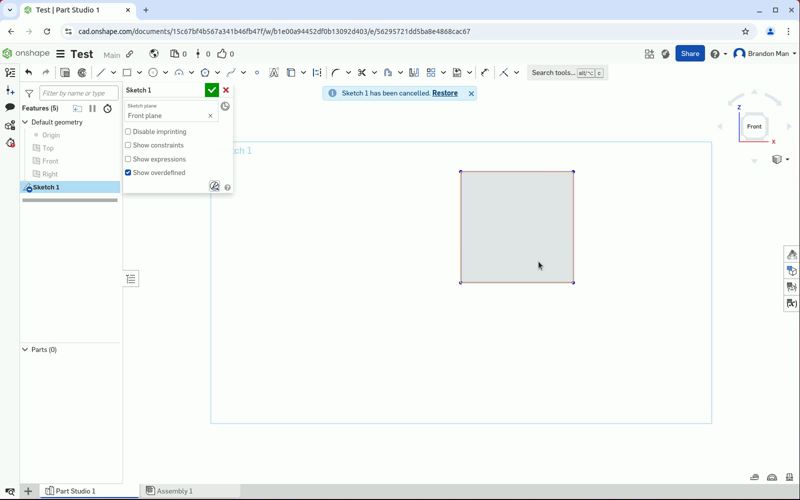
click(538, 261)
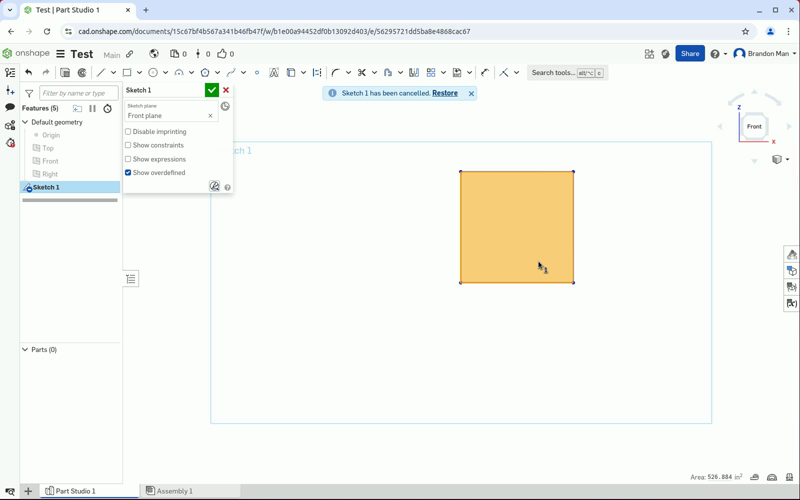
mouse_move(73, 352)
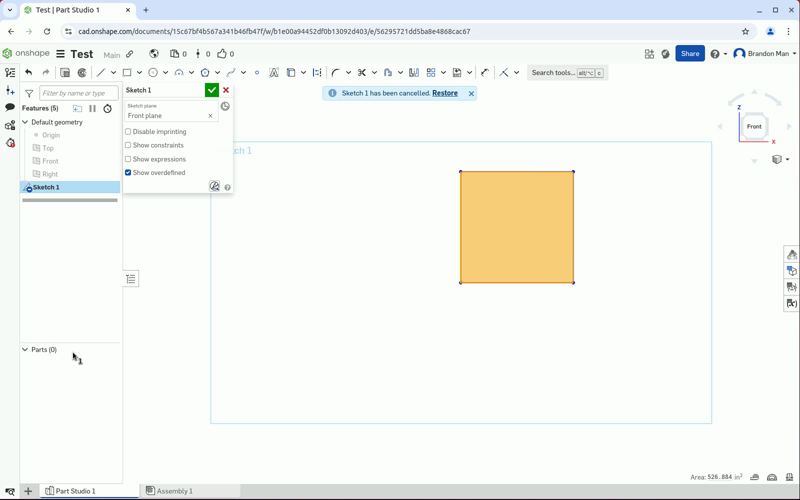
key(shift+y)
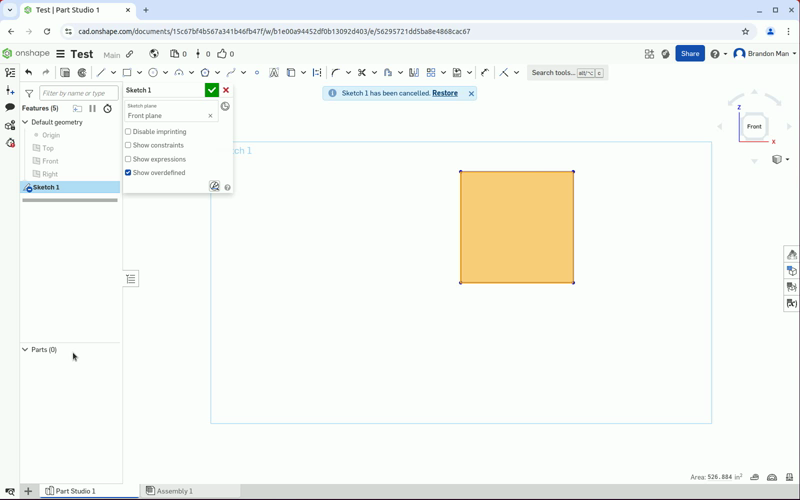
key(shift+e)
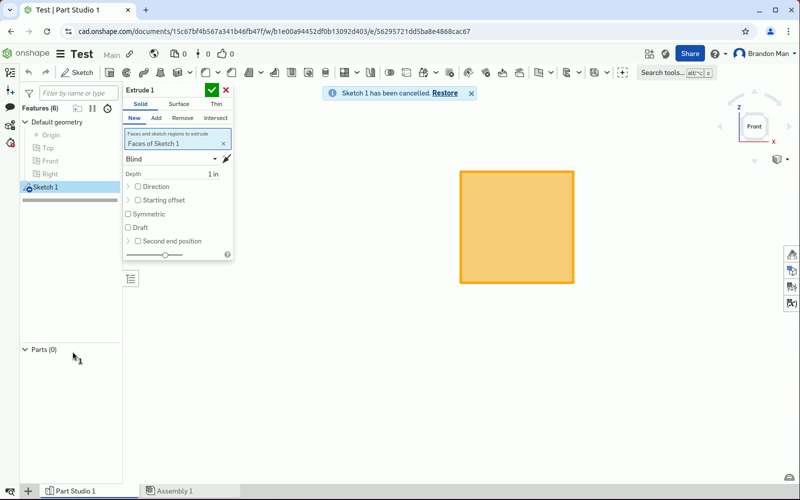
mouse_move(143, 106)
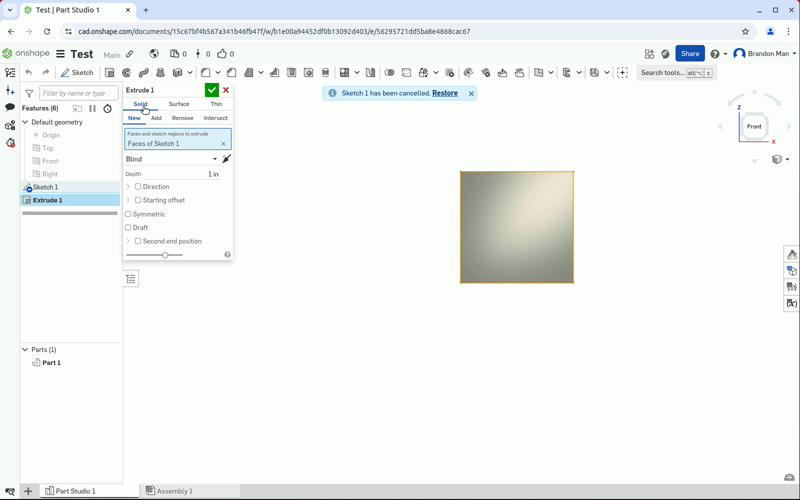
click(143, 106)
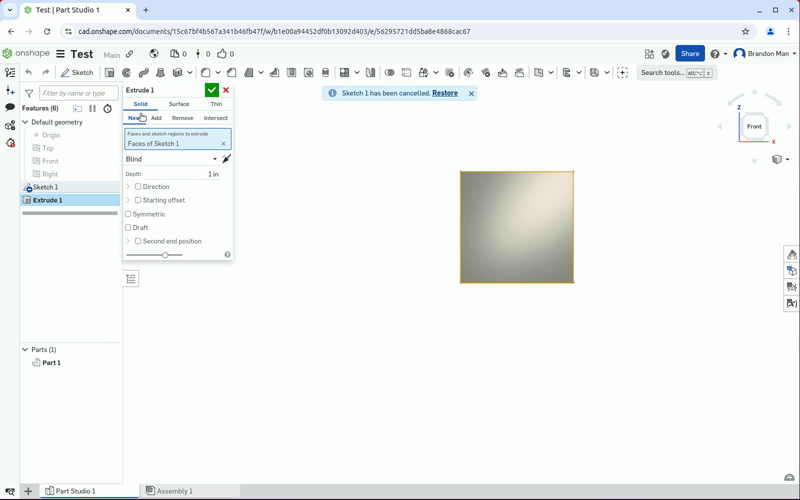
mouse_move(137, 120)
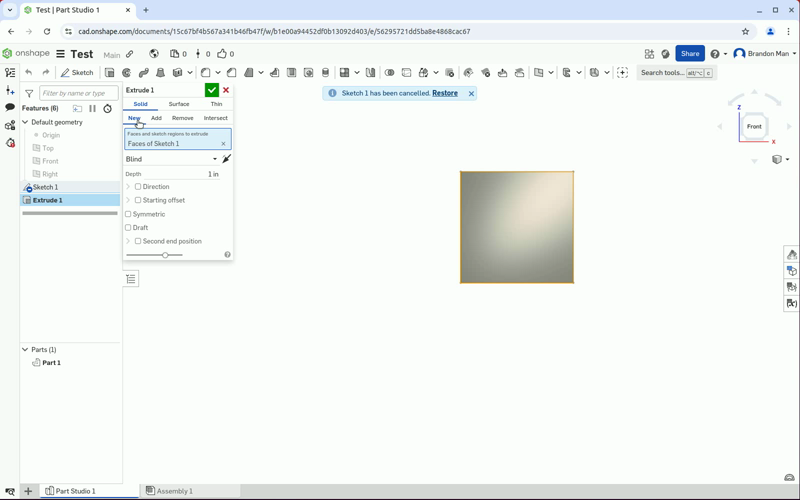
click(137, 120)
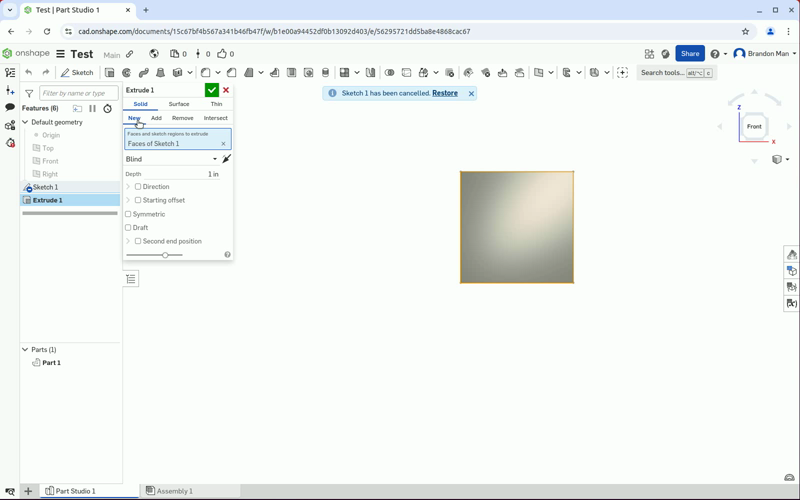
key(tab, 4)
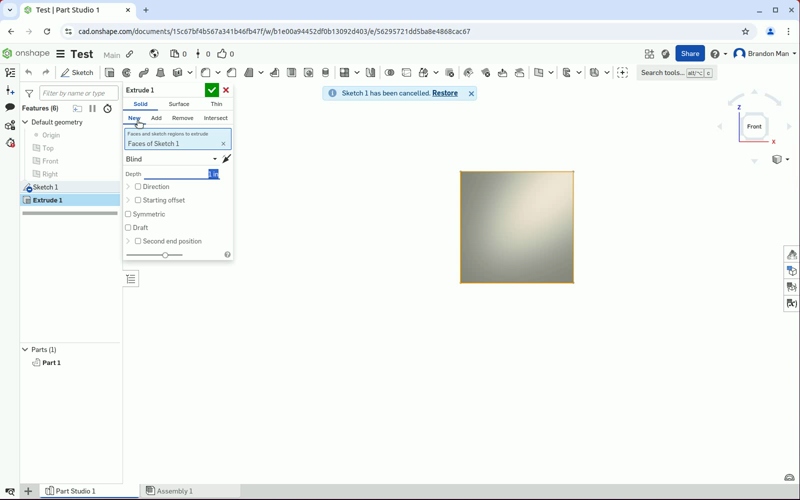
text(23.108)
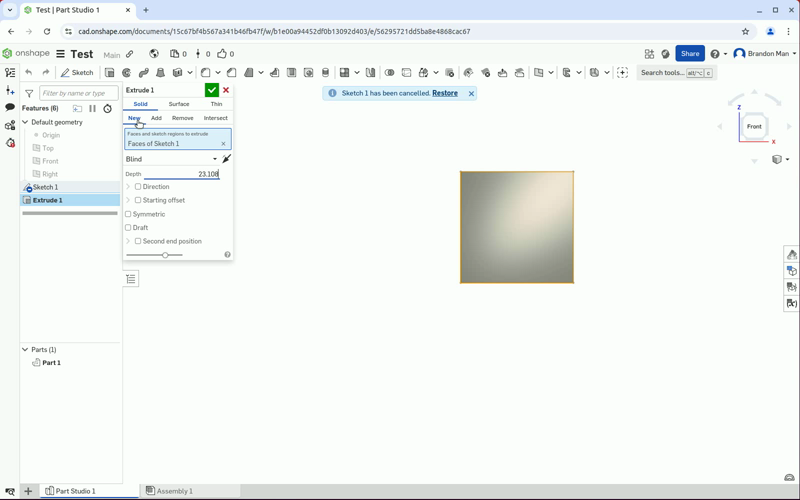
key(enter)
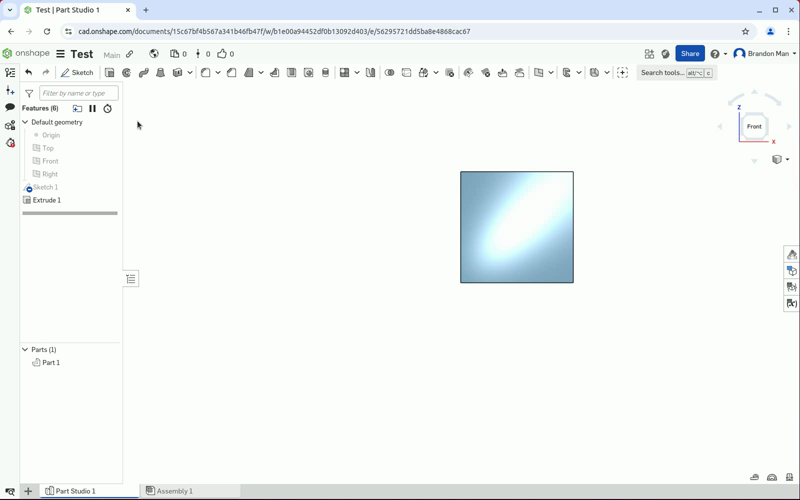
key(shift+h)
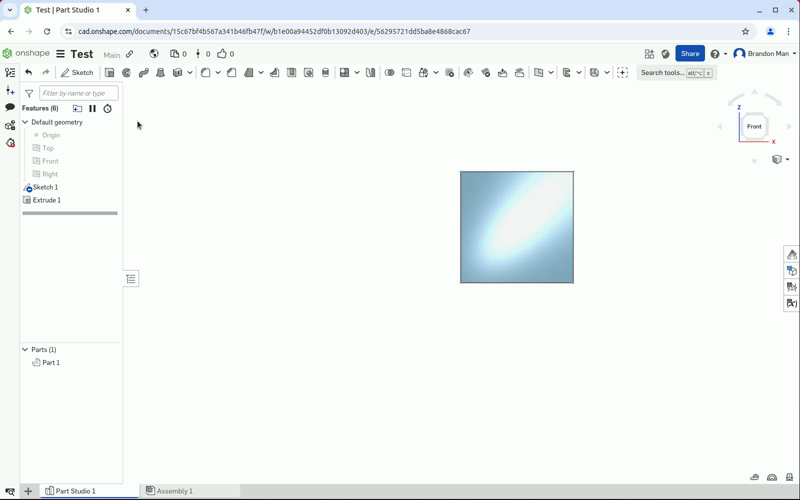
key(shift+h)
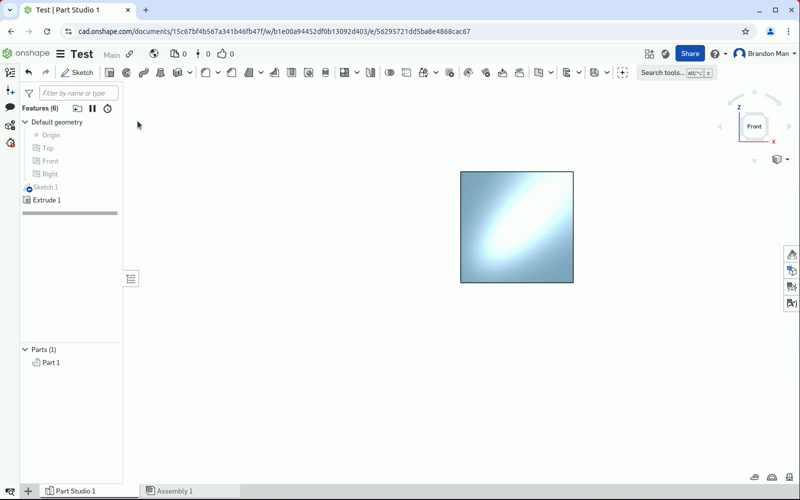
mouse_move(73, 189)
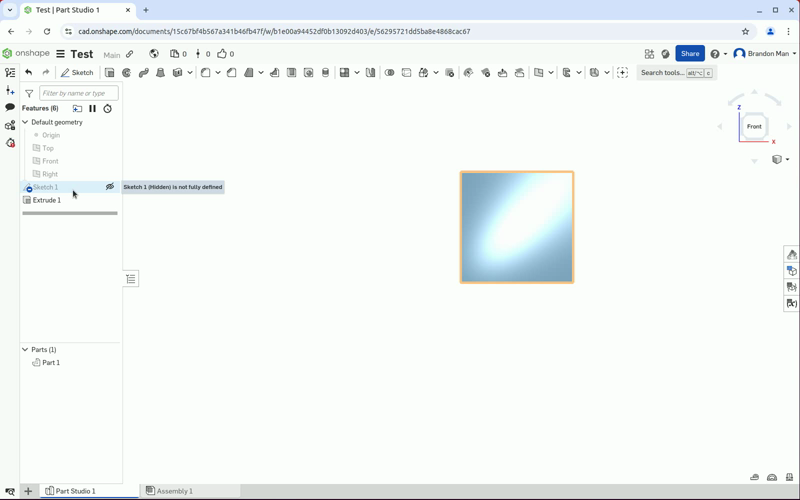
click(73, 189)
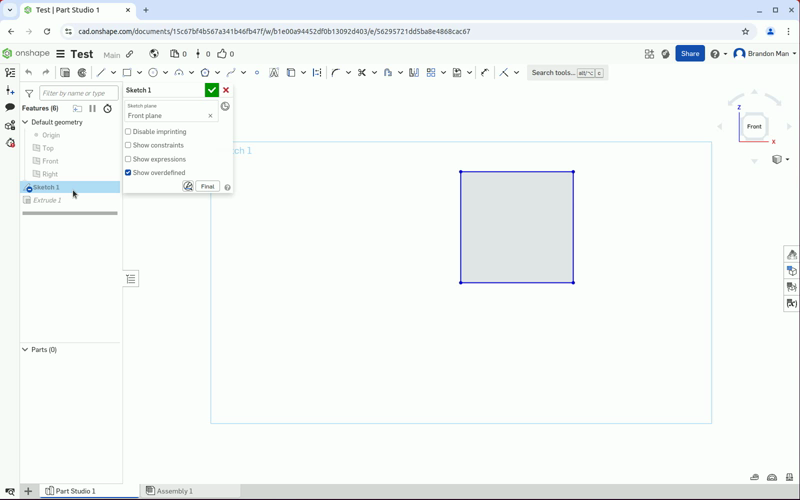
mouse_move(229, 92)
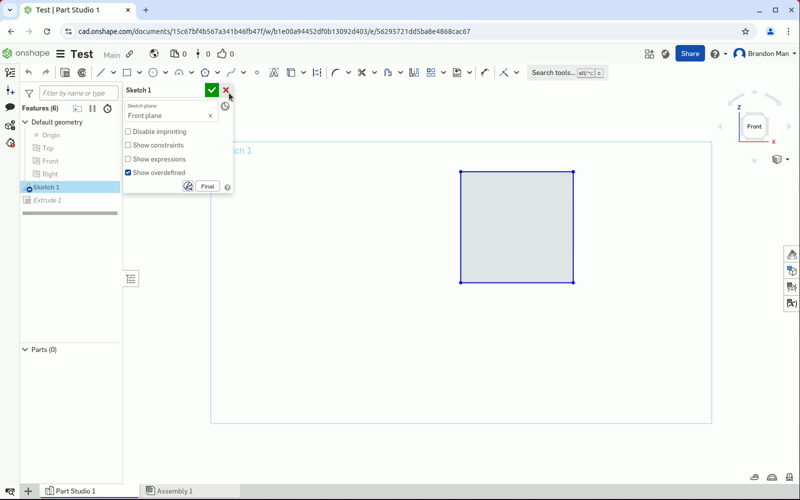
click(229, 92)
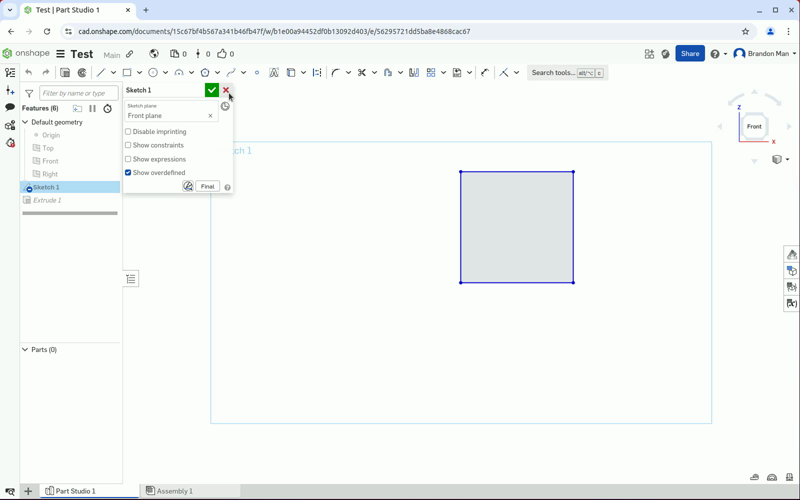
key(shift+s)
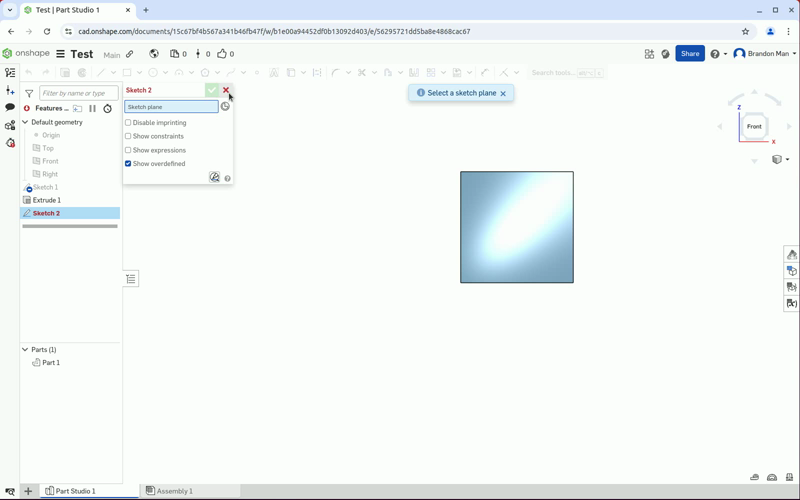
mouse_move(73, 163)
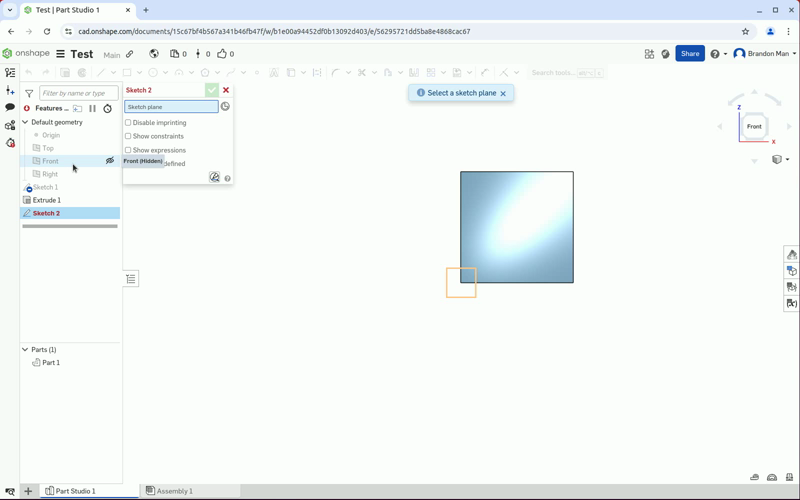
click(73, 163)
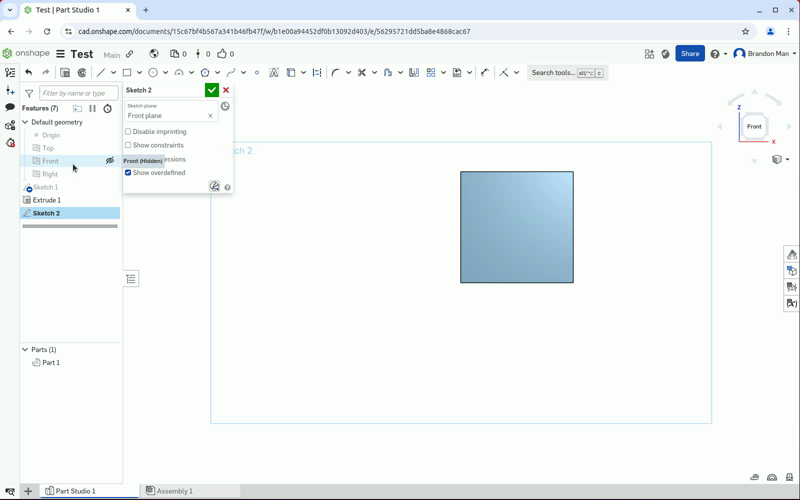
mouse_move(73, 352)
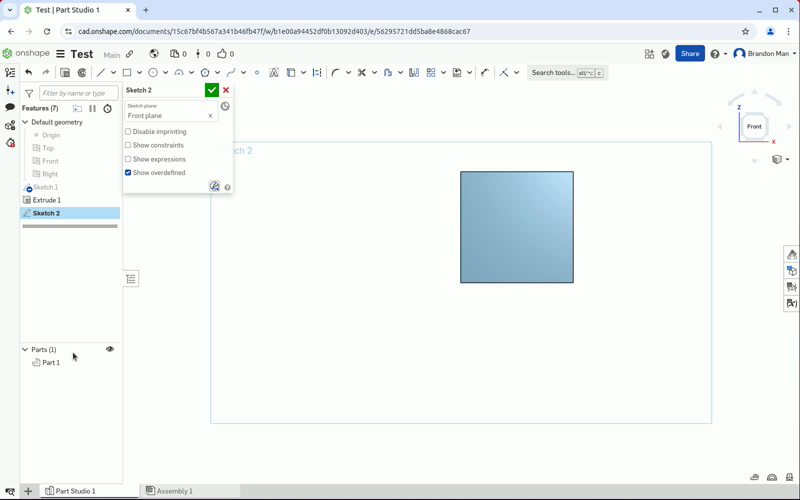
key(y)
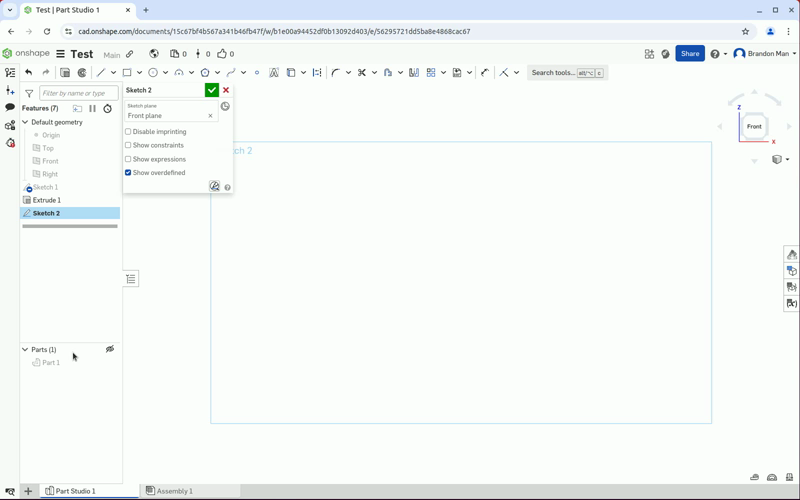
key(l)
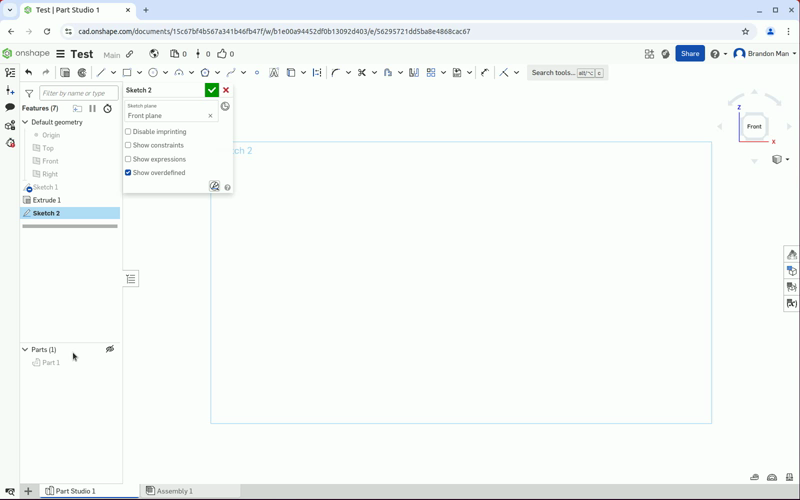
key_down(shift)
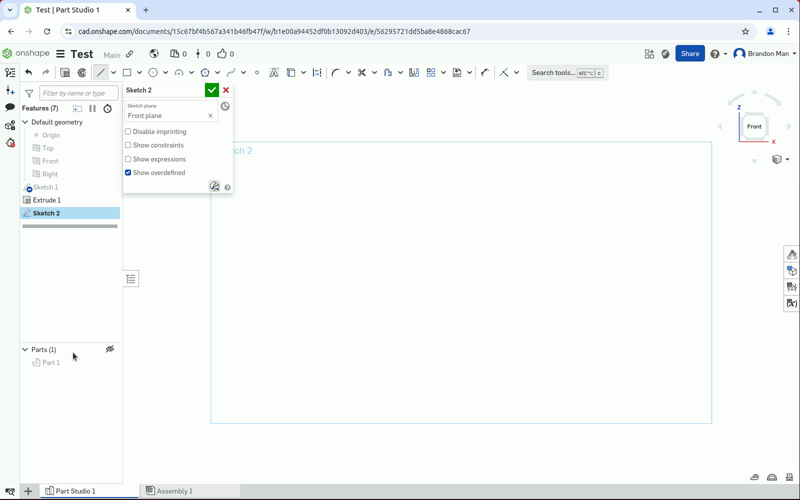
mouse_move(348, 282)
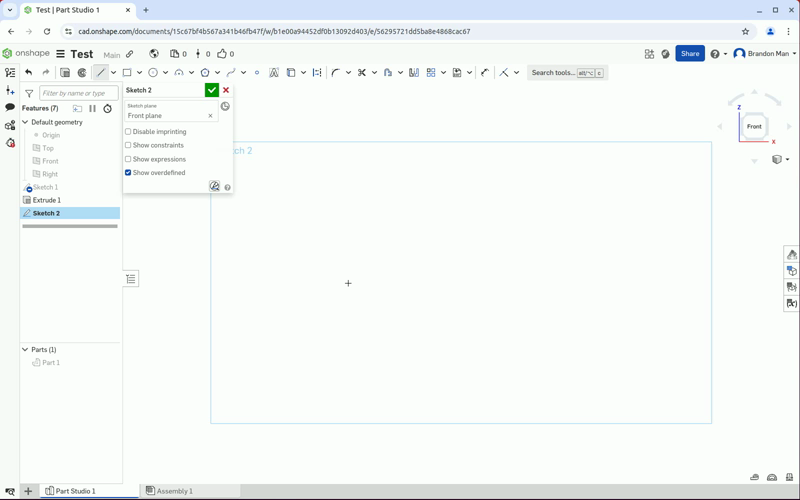
click(348, 282)
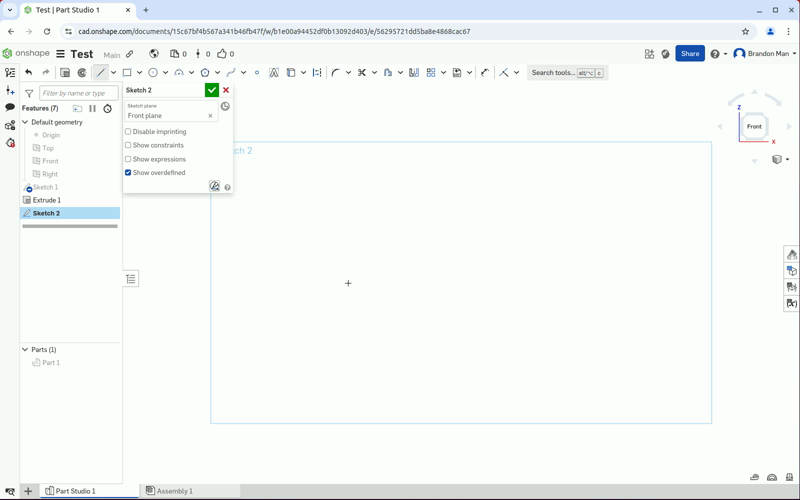
key_up(shift)
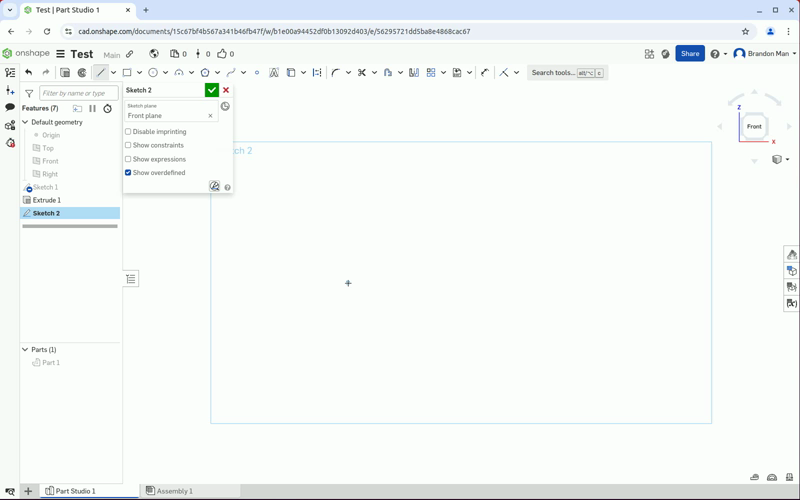
key_down(shift)
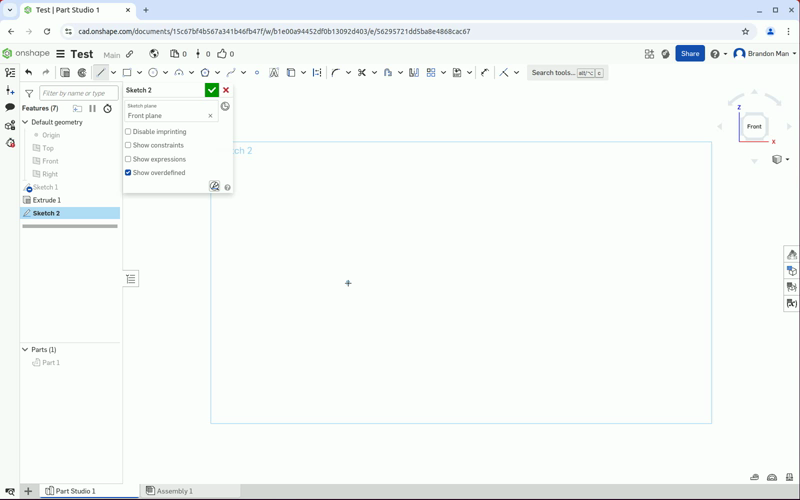
mouse_move(460, 282)
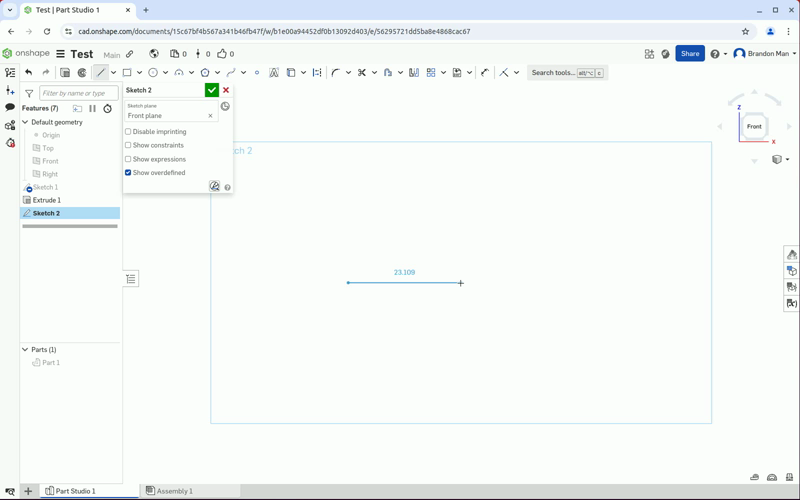
click(460, 282)
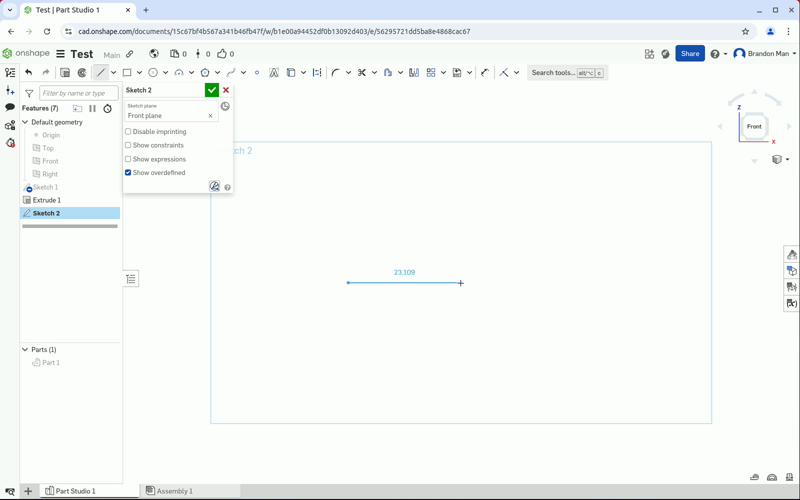
key_up(shift)
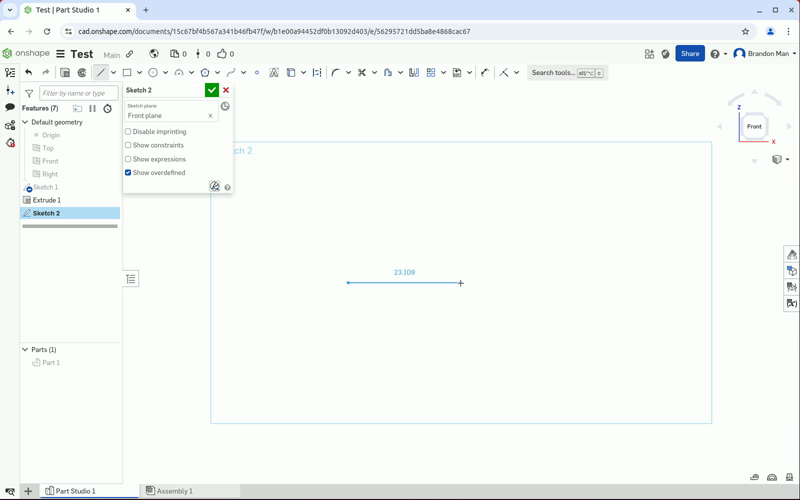
key_down(shift)
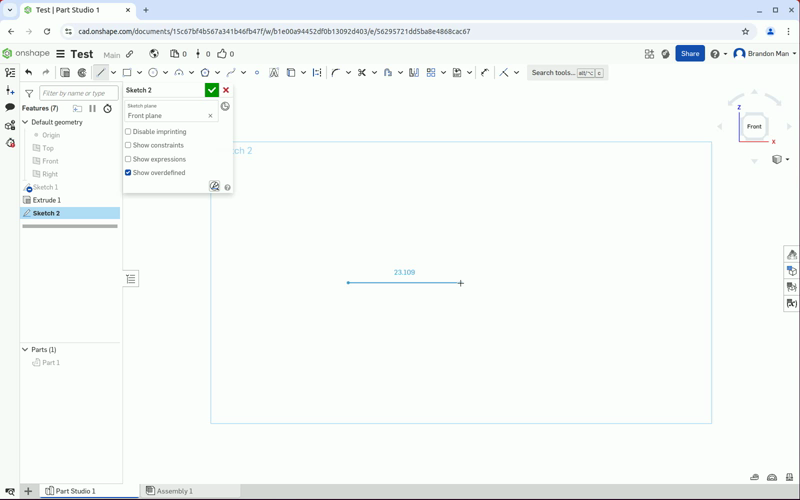
mouse_move(460, 171)
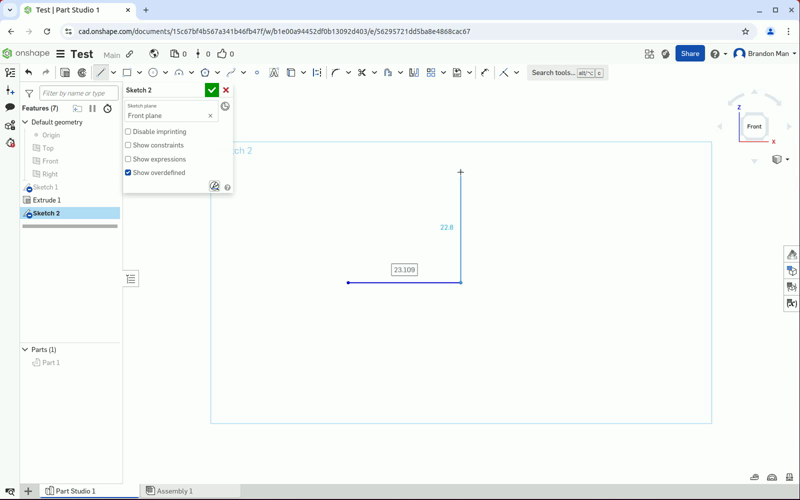
click(460, 171)
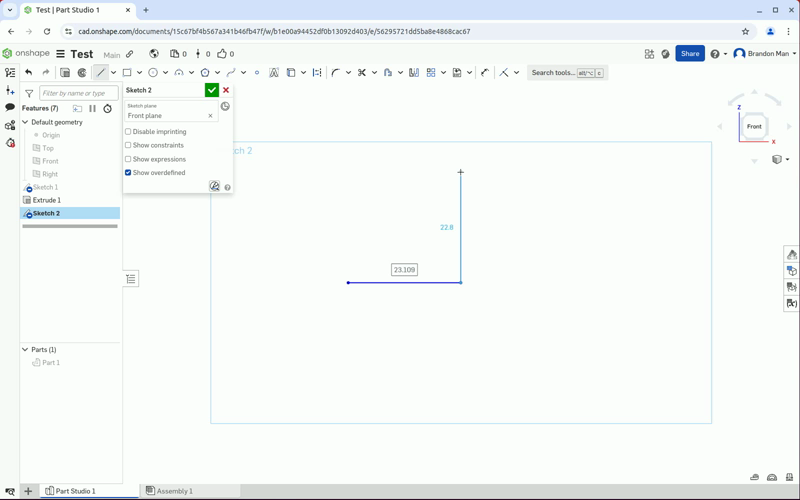
key_up(shift)
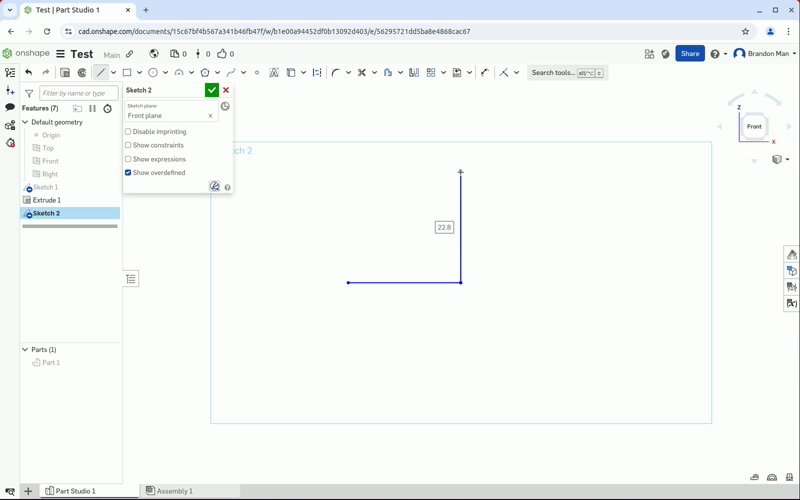
key_down(shift)
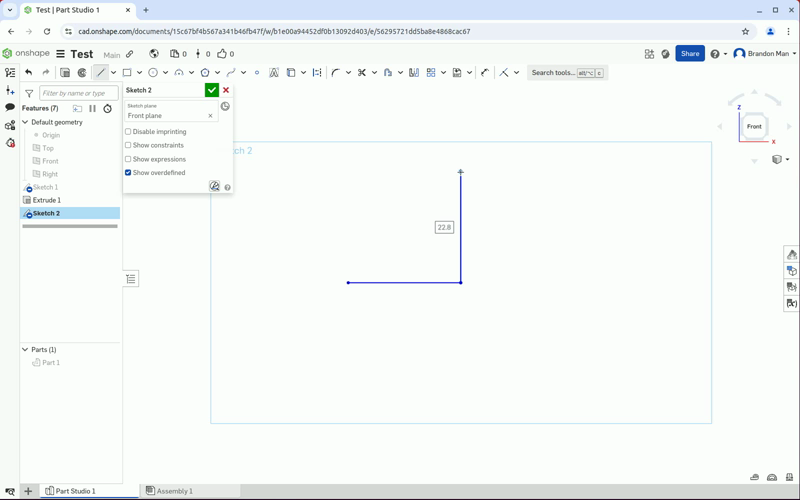
mouse_move(490, 171)
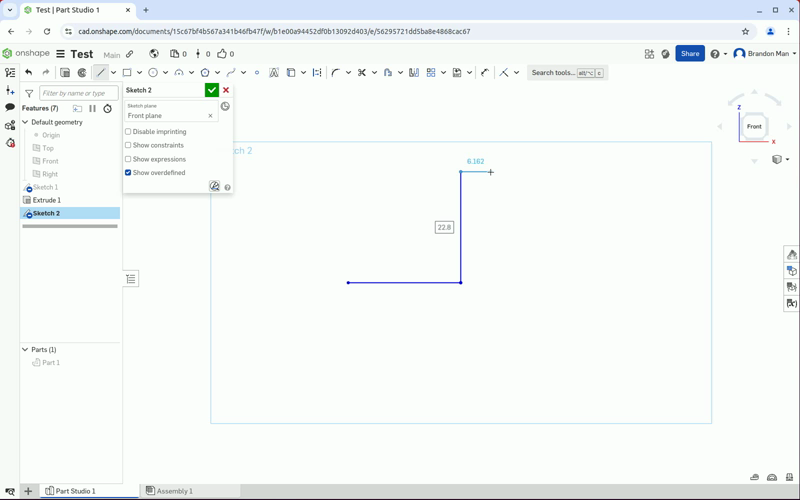
mouse_move(460, 170)
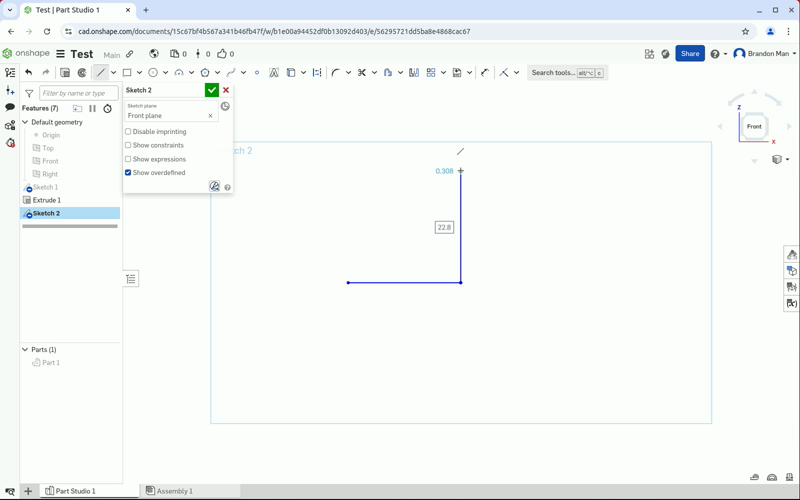
scroll(6)
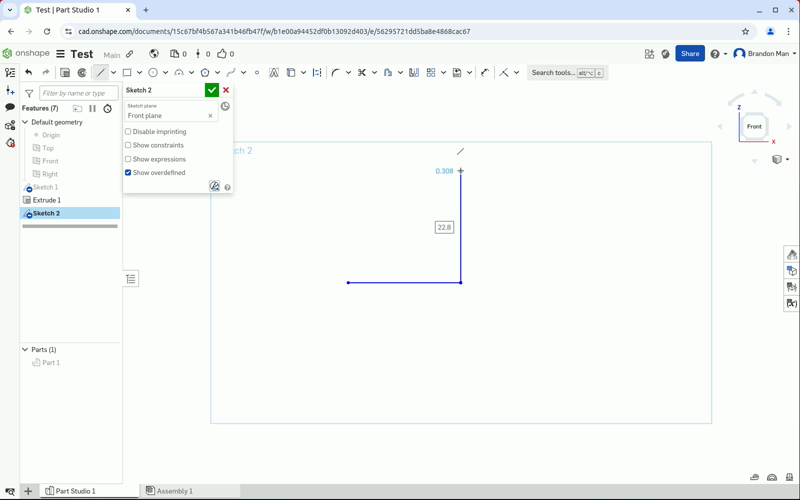
scroll(6)
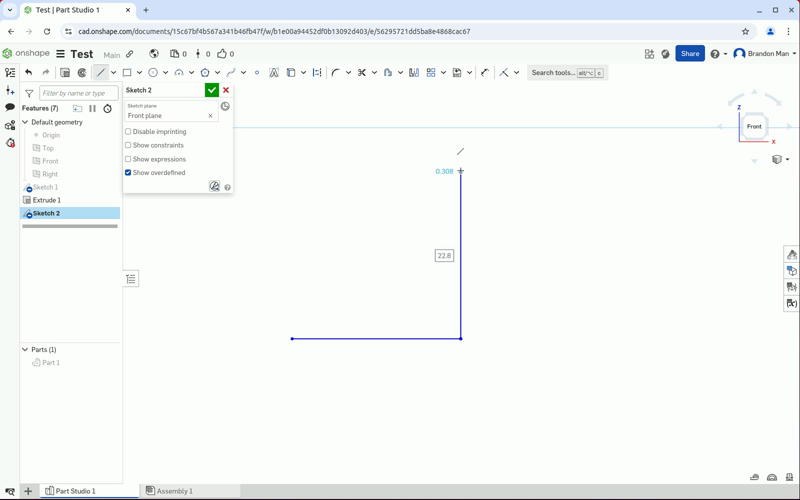
scroll(6)
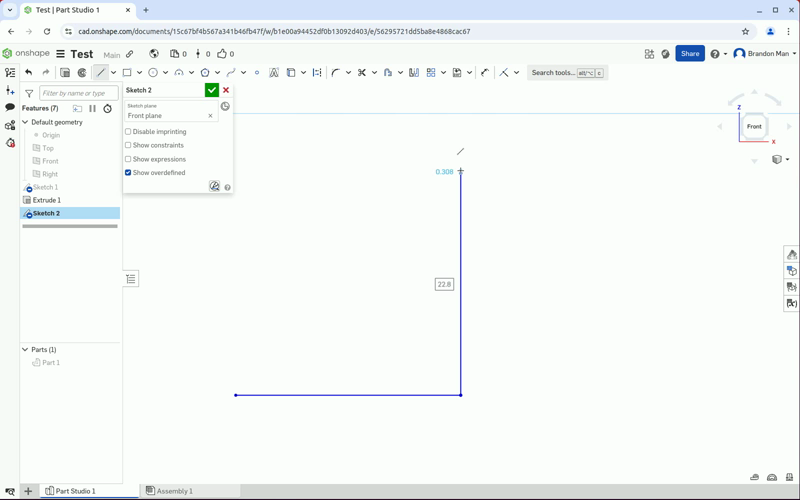
scroll(6)
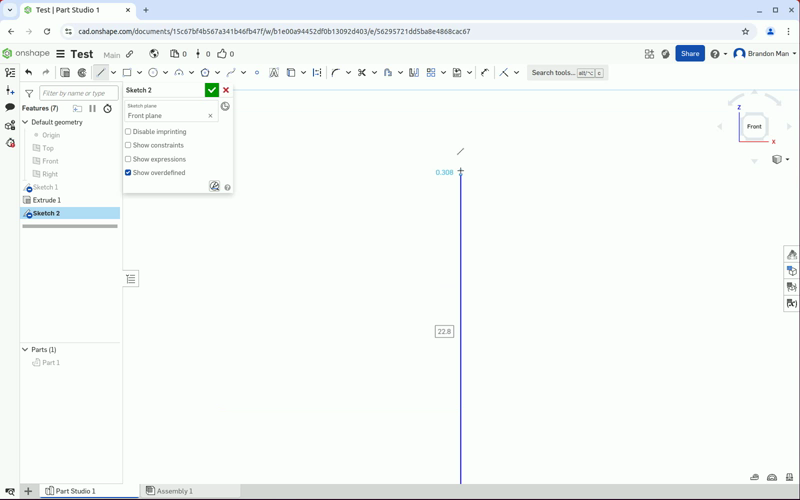
scroll(6)
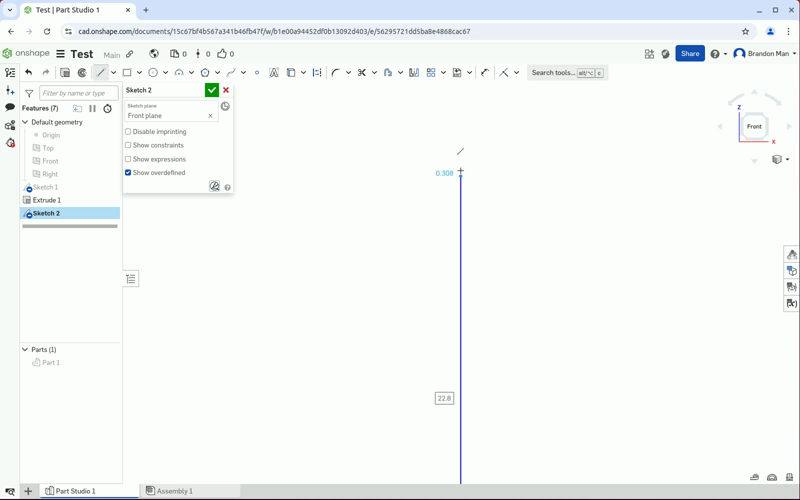
scroll(6)
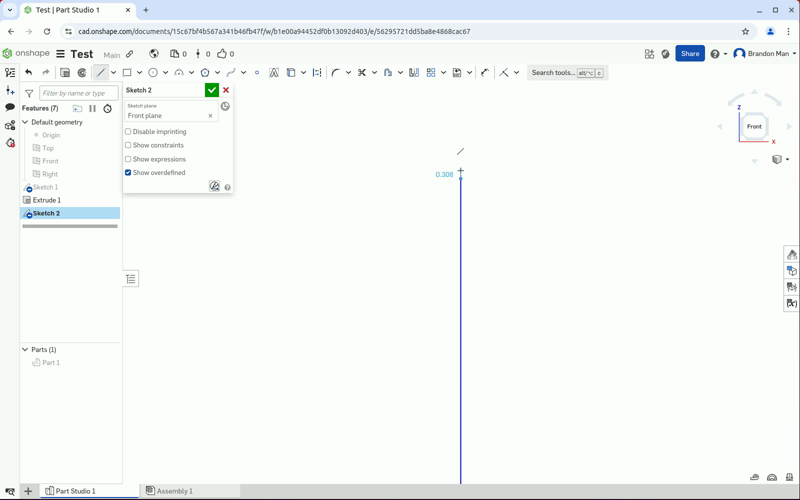
scroll(6)
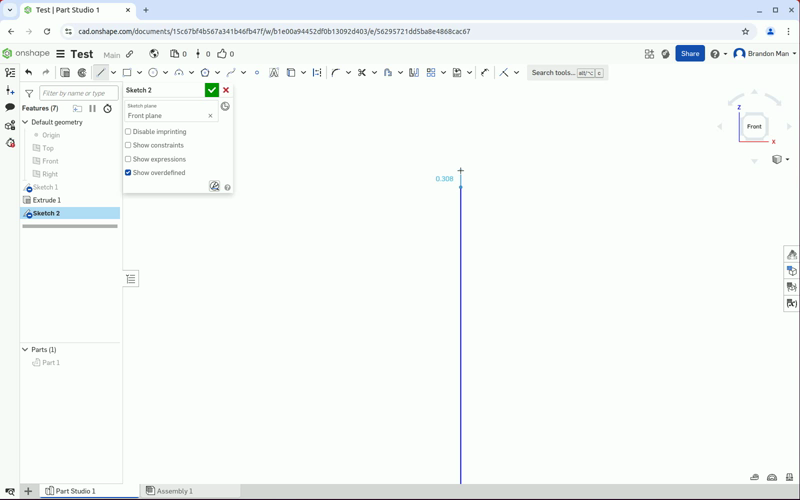
click(460, 170)
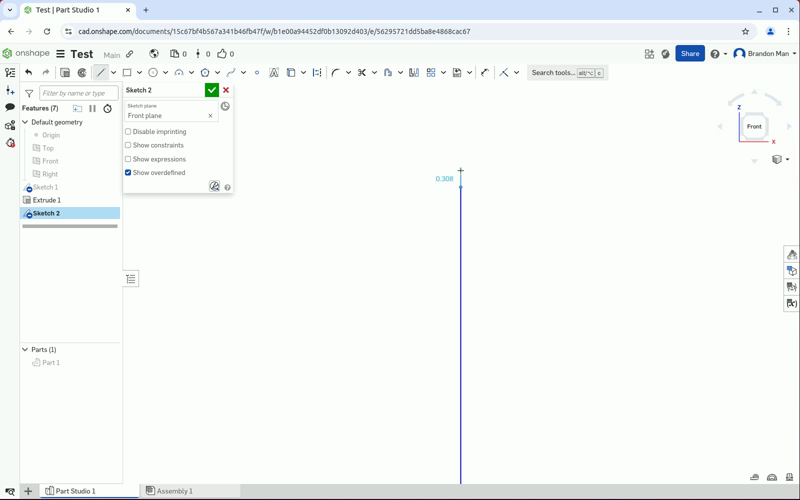
scroll(-6)
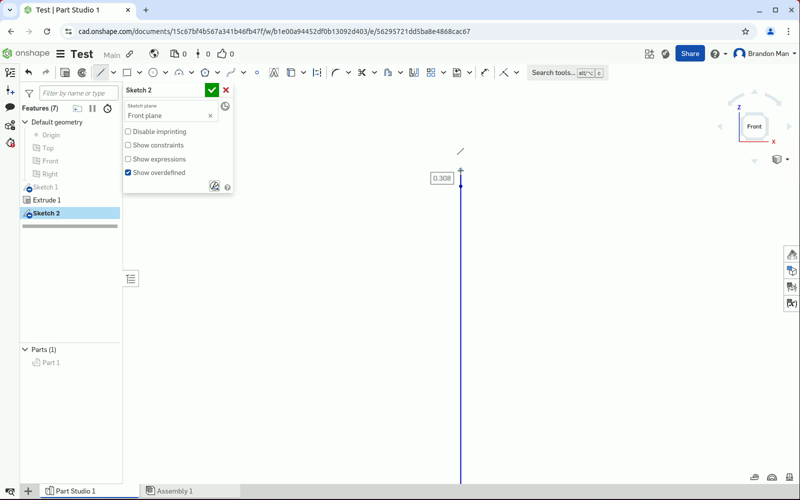
scroll(-6)
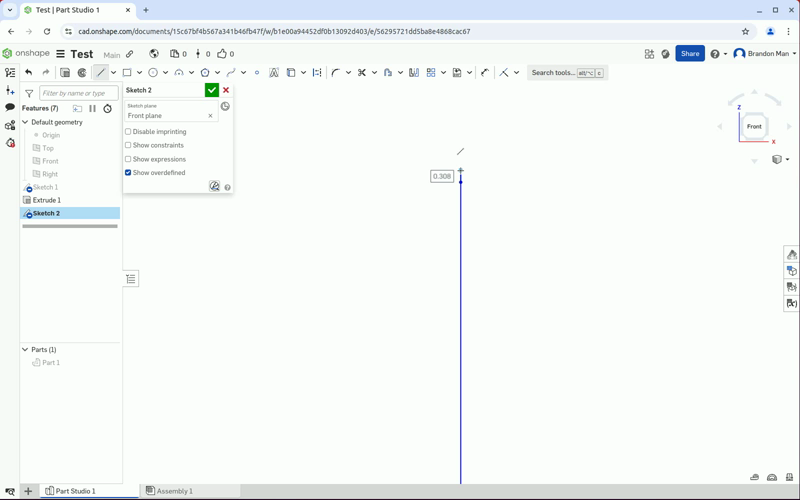
scroll(-6)
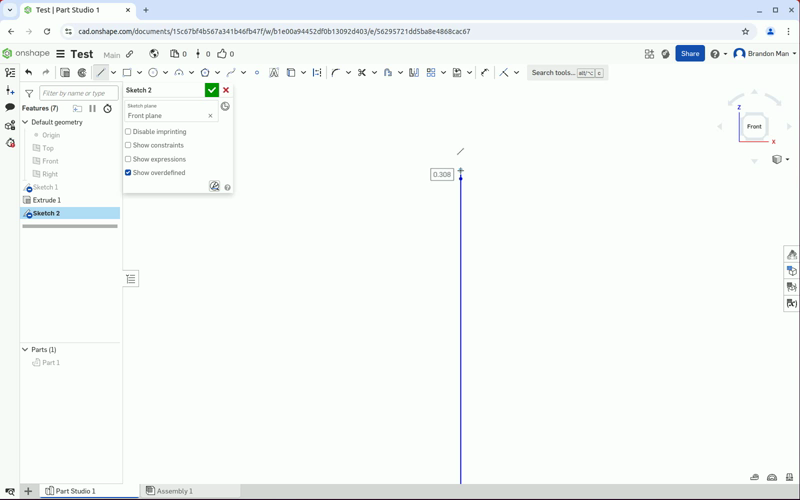
scroll(-6)
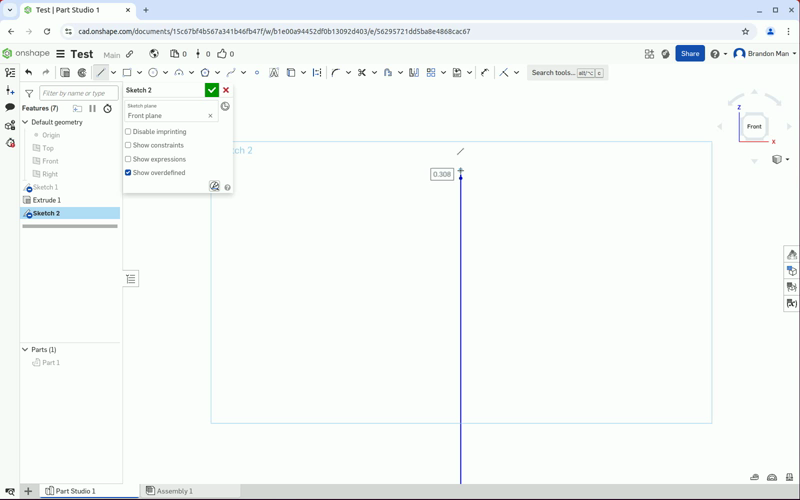
scroll(-6)
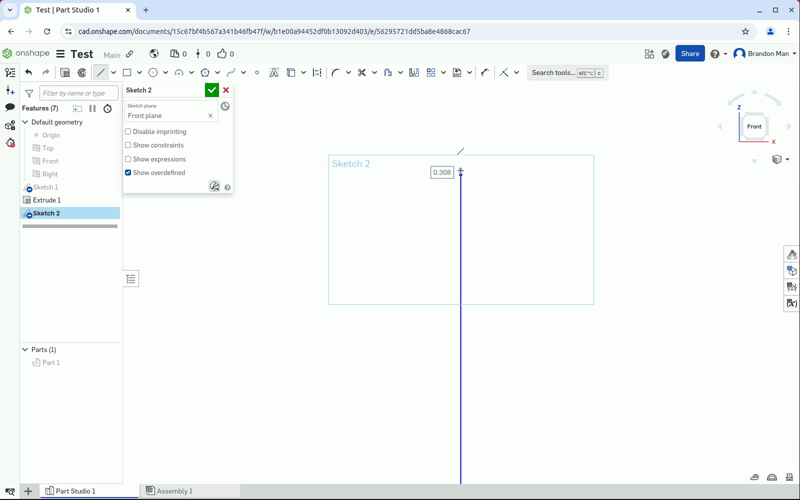
scroll(-6)
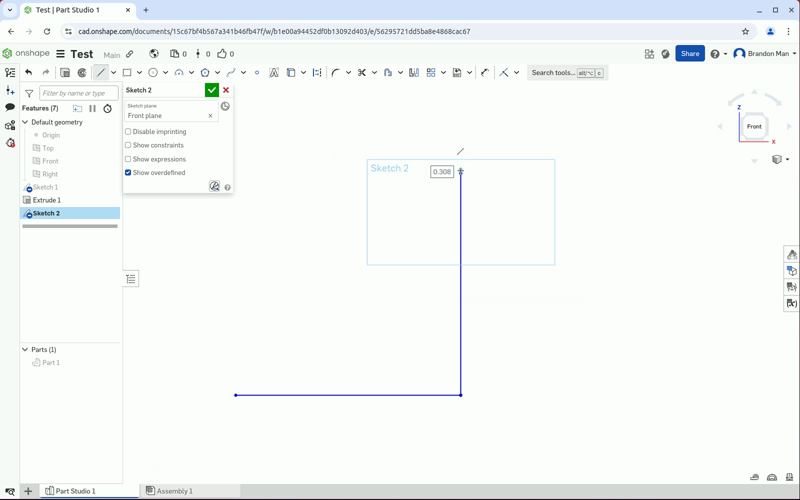
scroll(-6)
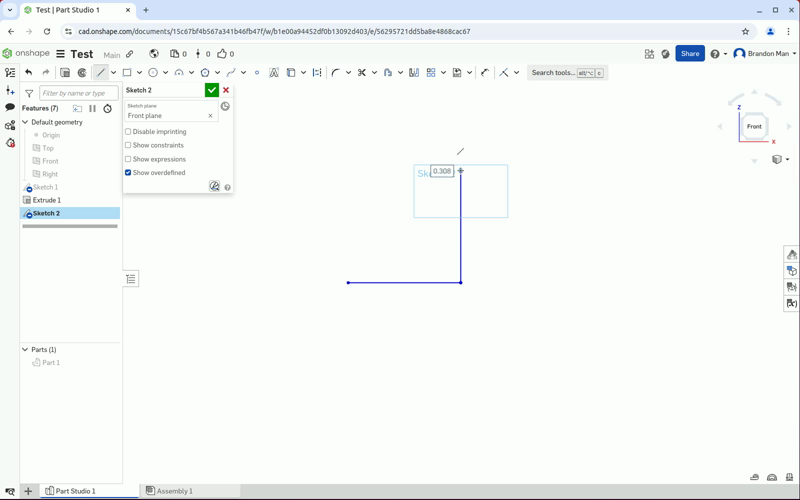
key_up(shift)
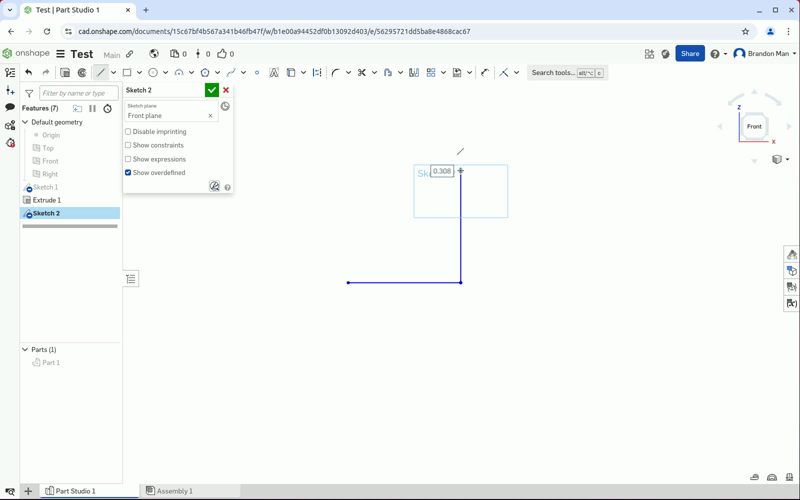
key_down(shift)
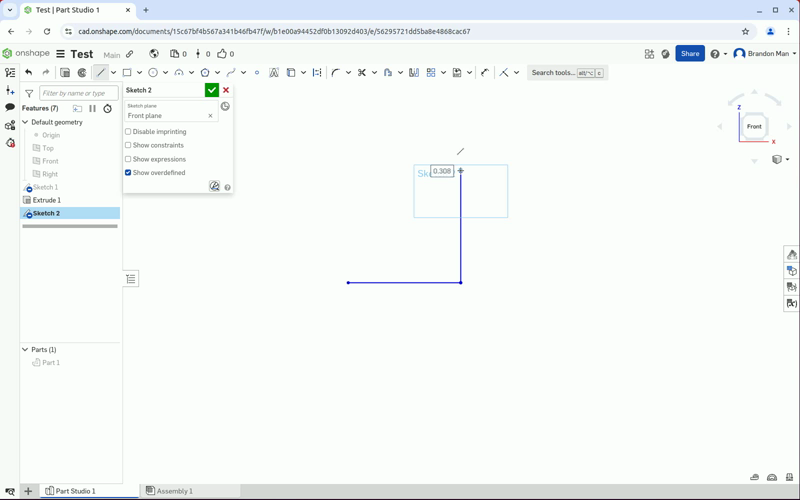
mouse_move(348, 170)
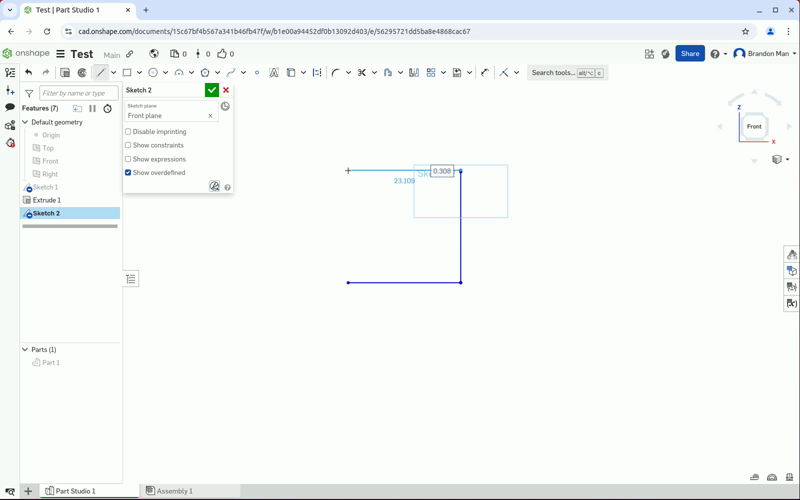
click(348, 170)
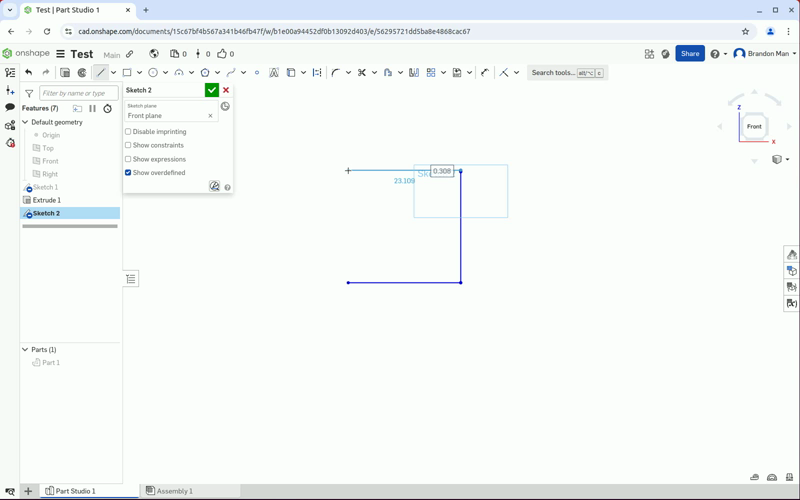
key_up(shift)
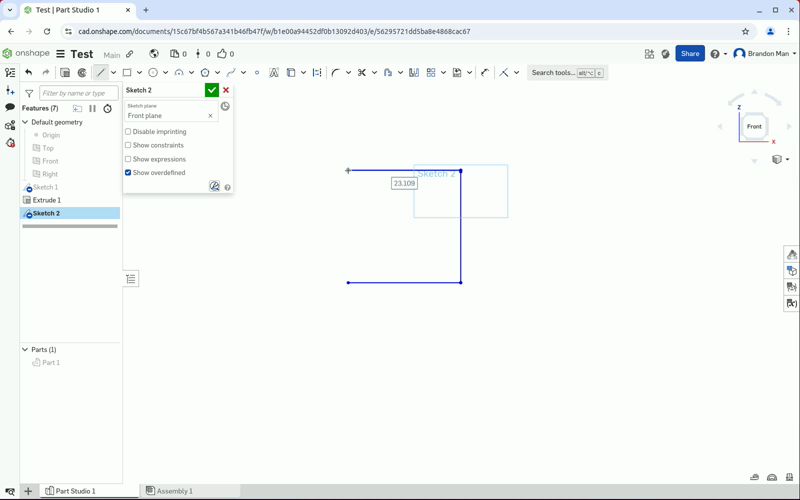
key_down(shift)
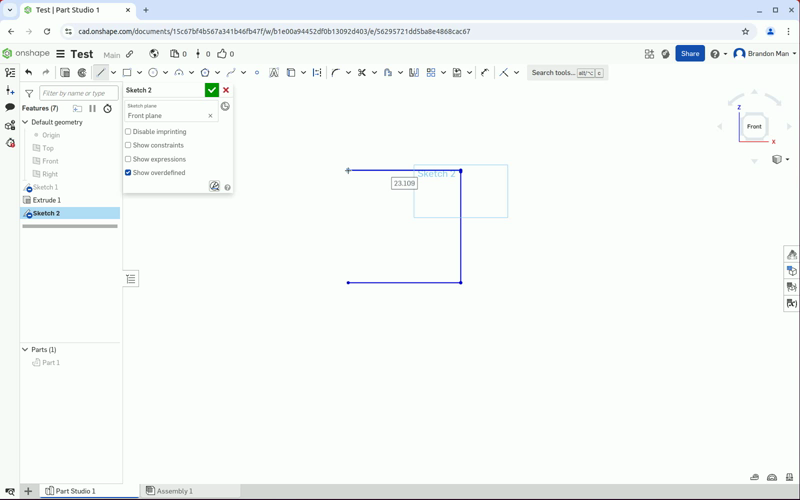
mouse_move(348, 282)
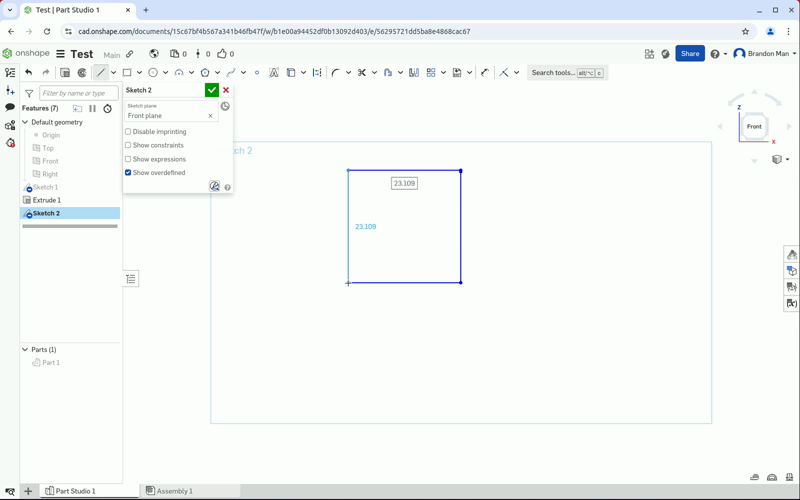
key_up(shift)
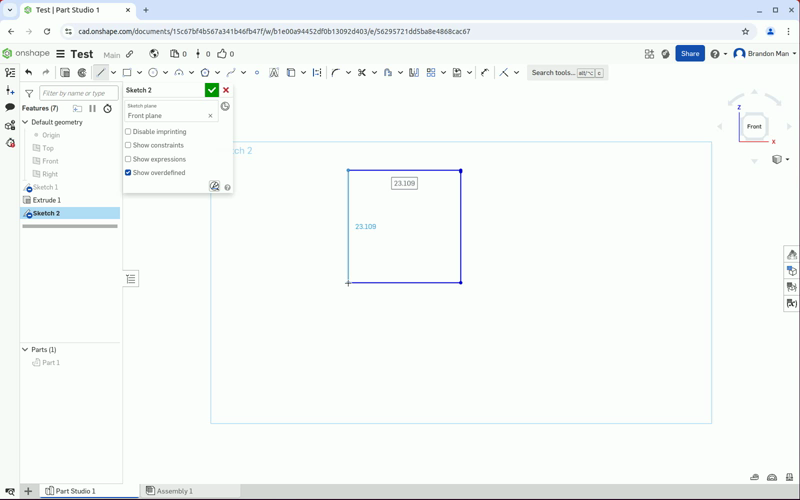
click(348, 282)
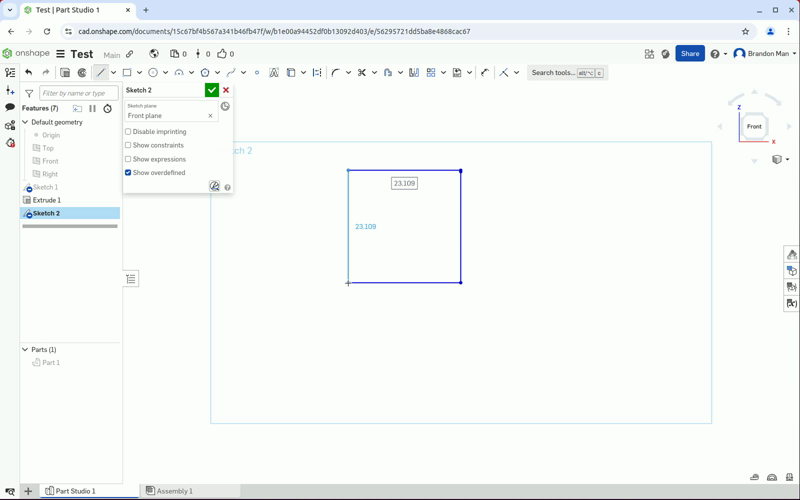
key(esc)
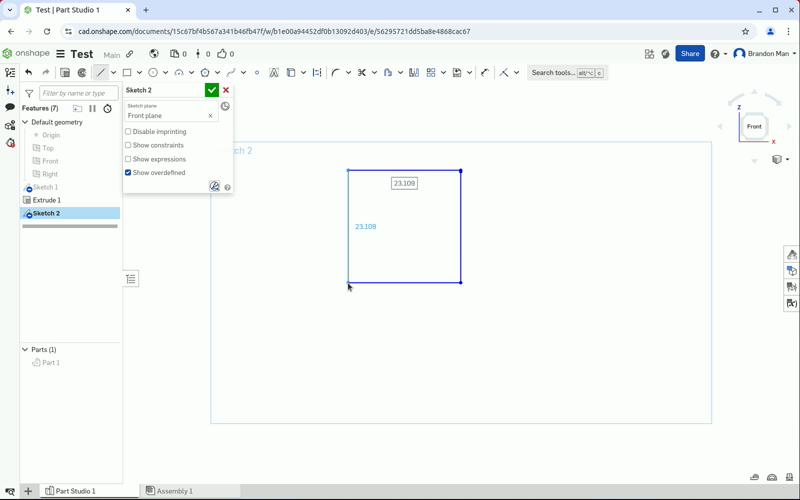
mouse_move(403, 185)
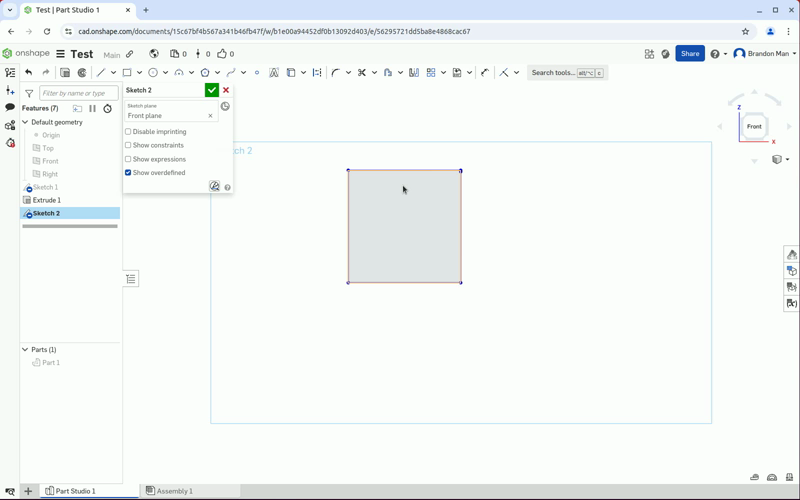
click(403, 185)
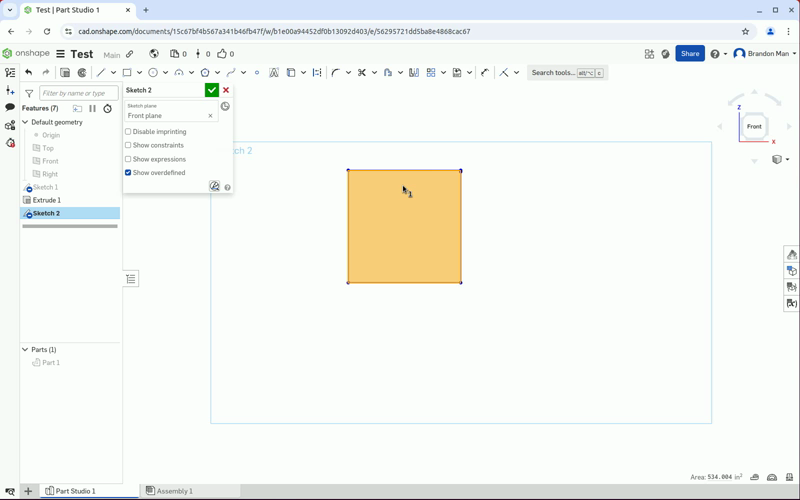
mouse_move(73, 352)
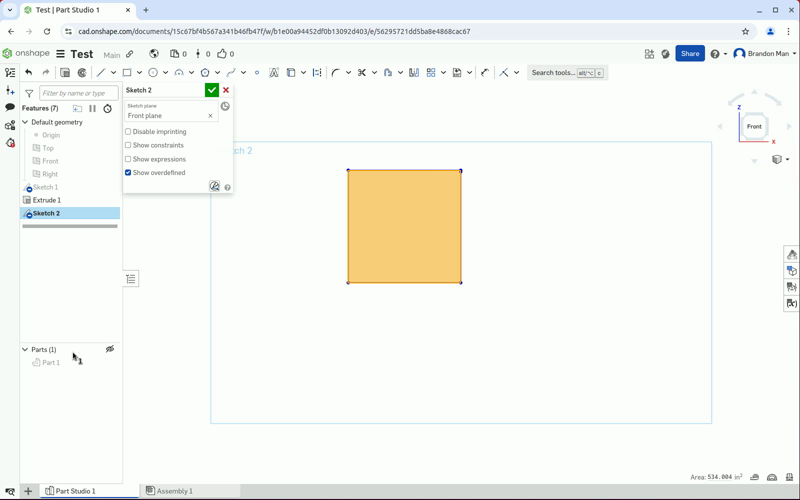
key(shift+y)
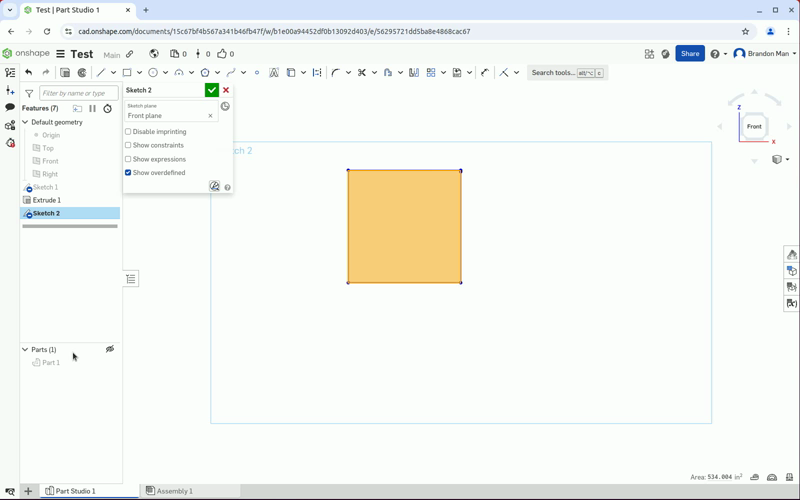
key(shift+e)
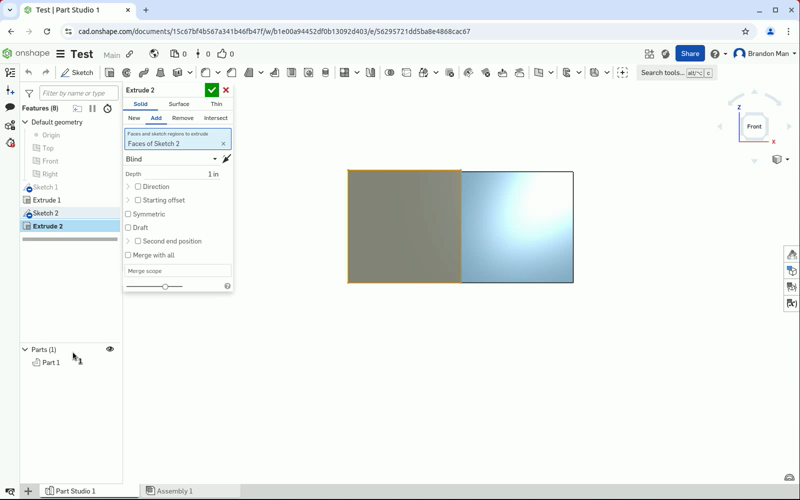
mouse_move(143, 106)
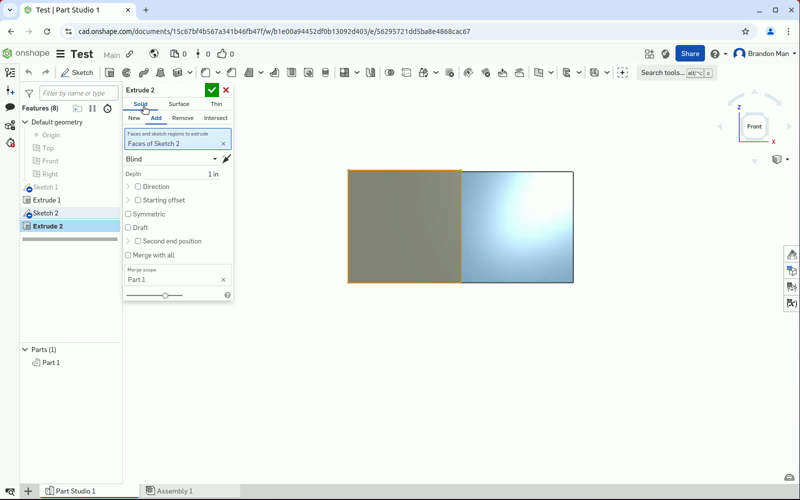
click(143, 106)
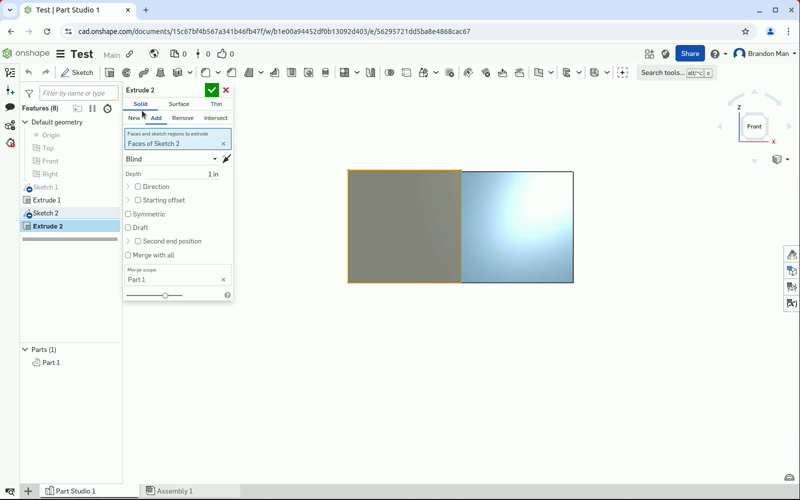
mouse_move(137, 120)
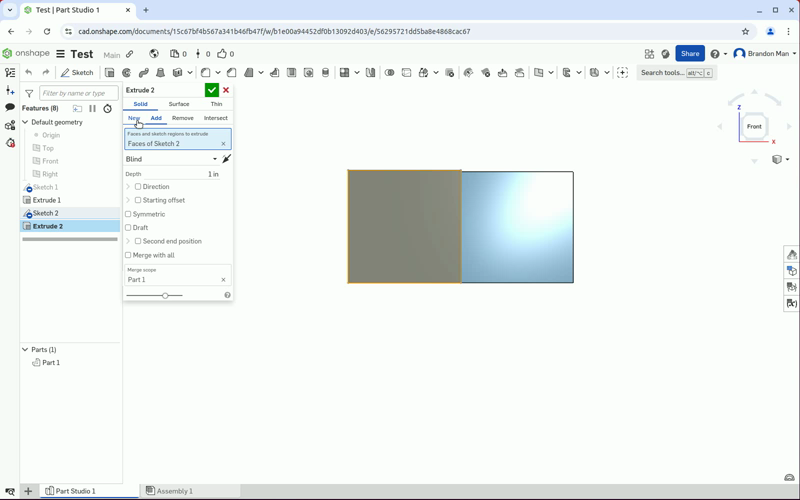
click(137, 120)
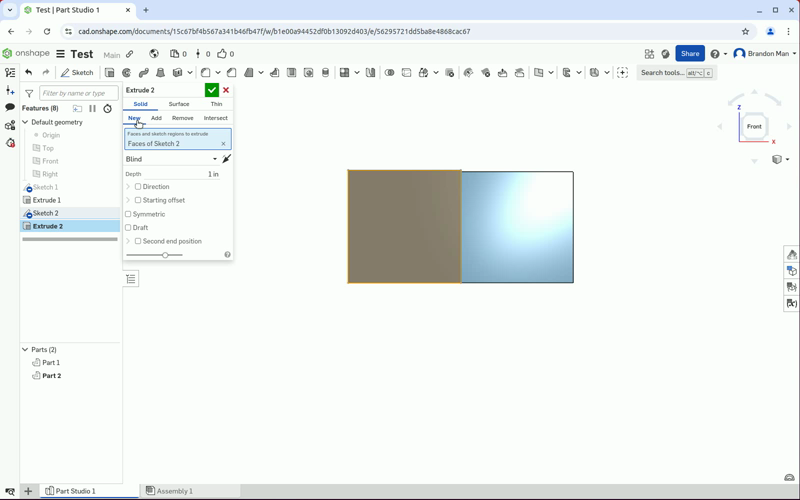
key(tab, 4)
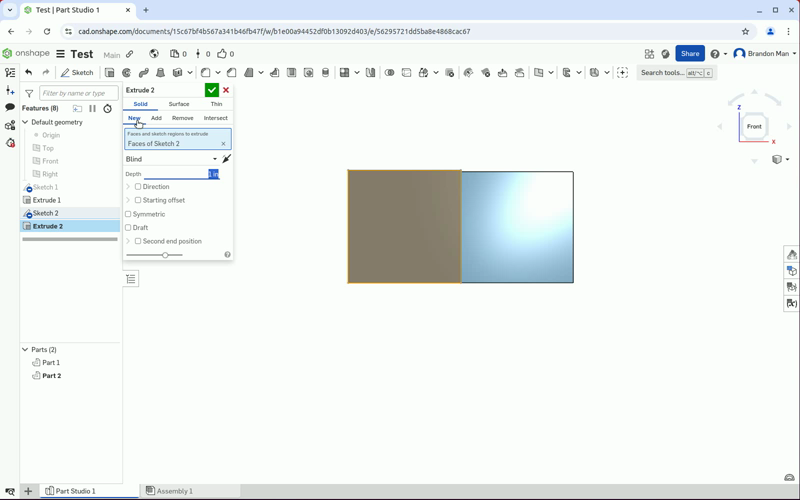
text(23.108)
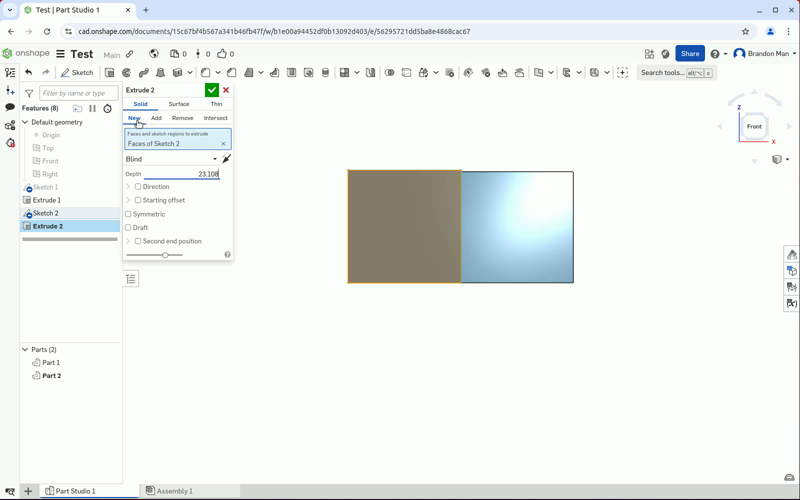
key(enter)
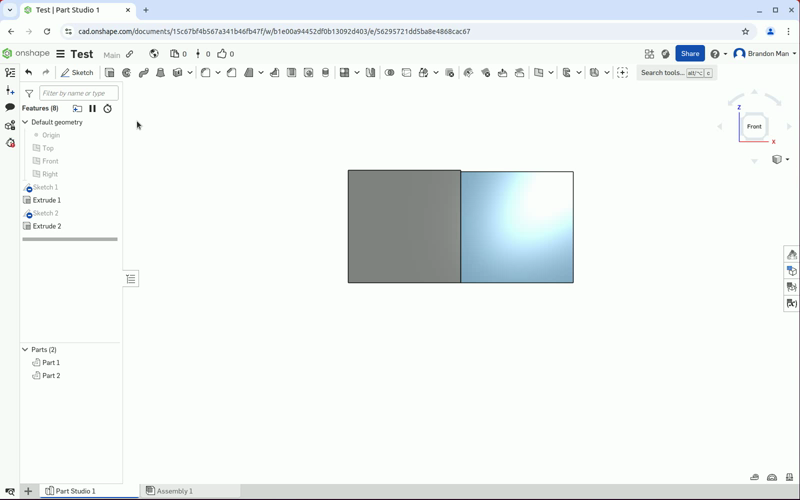
key(shift+h)
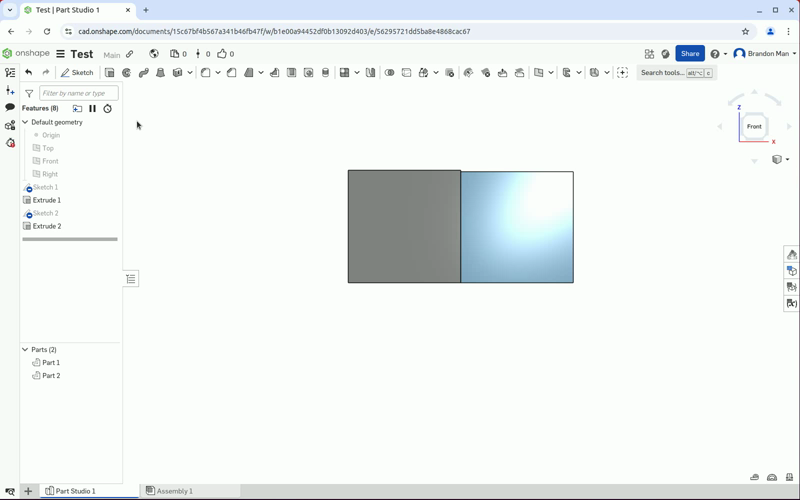
key(shift+h)
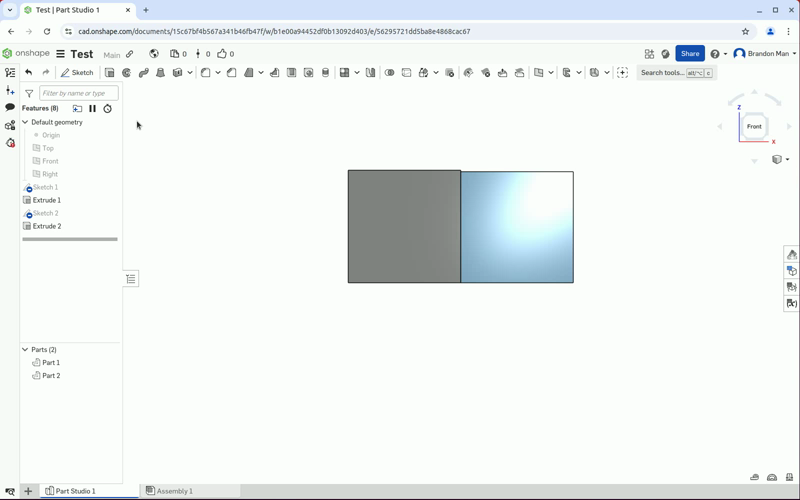
mouse_move(73, 189)
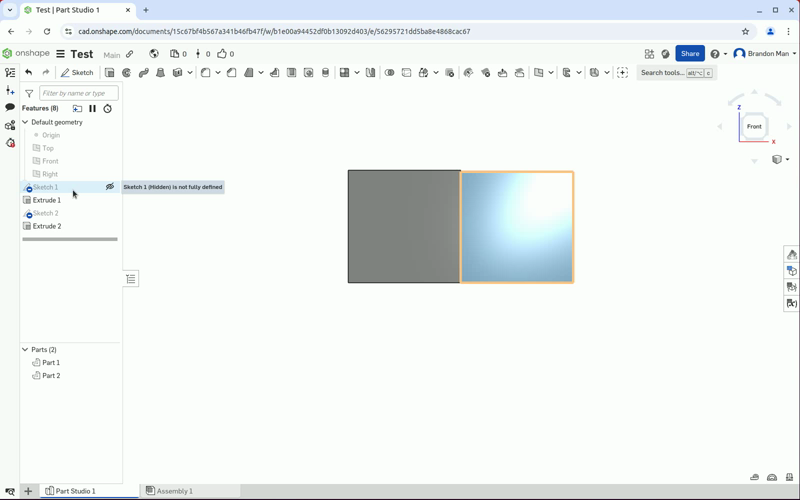
click(73, 189)
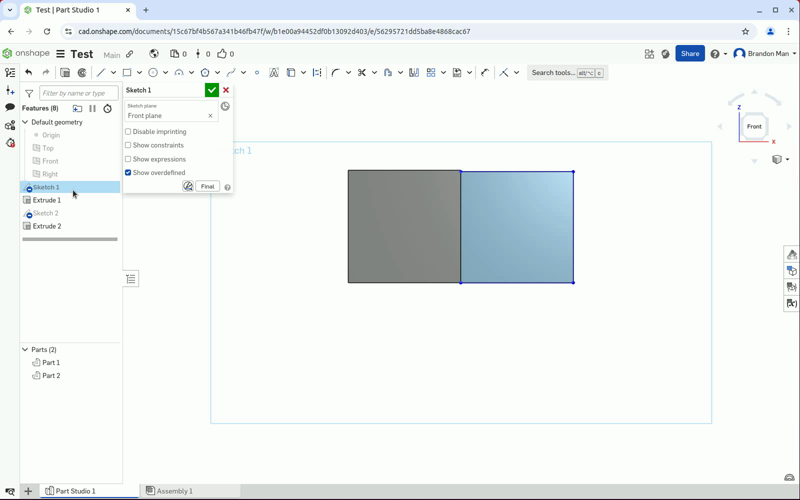
mouse_move(229, 92)
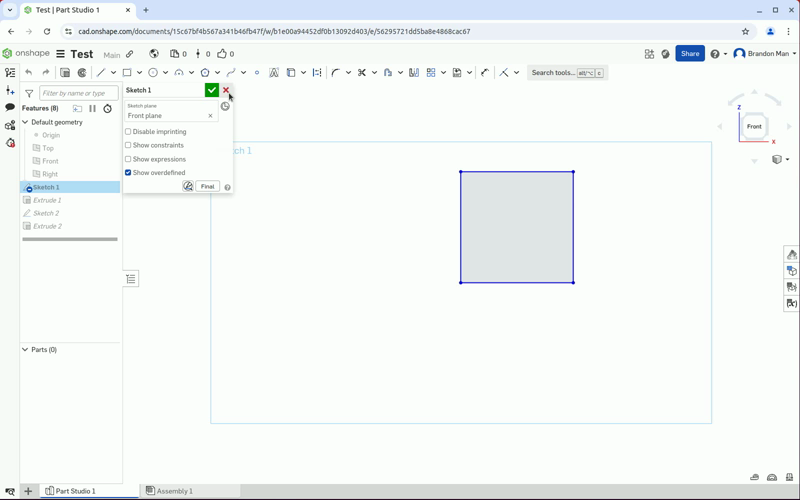
click(229, 92)
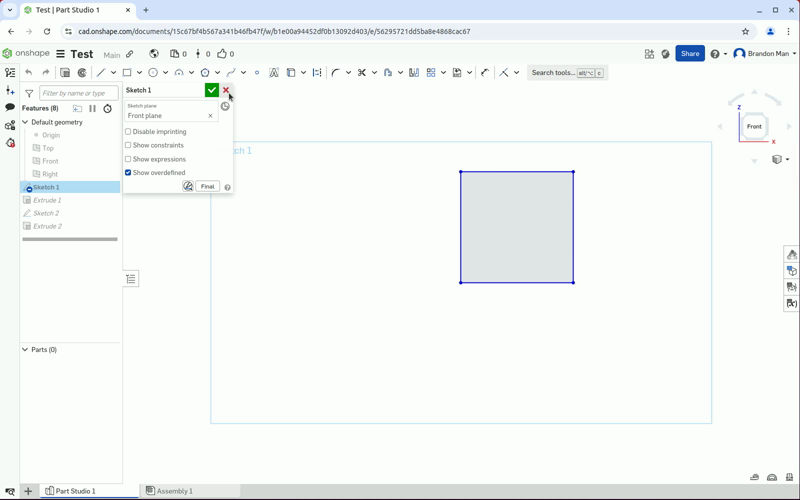
key(shift+s)
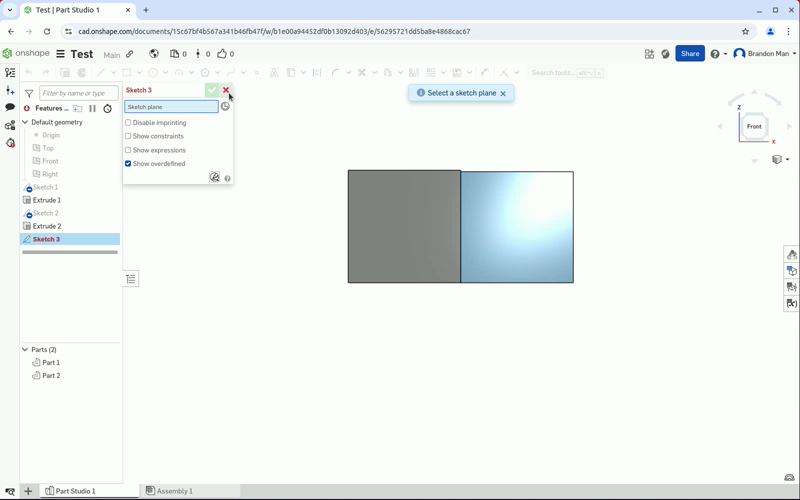
mouse_move(73, 163)
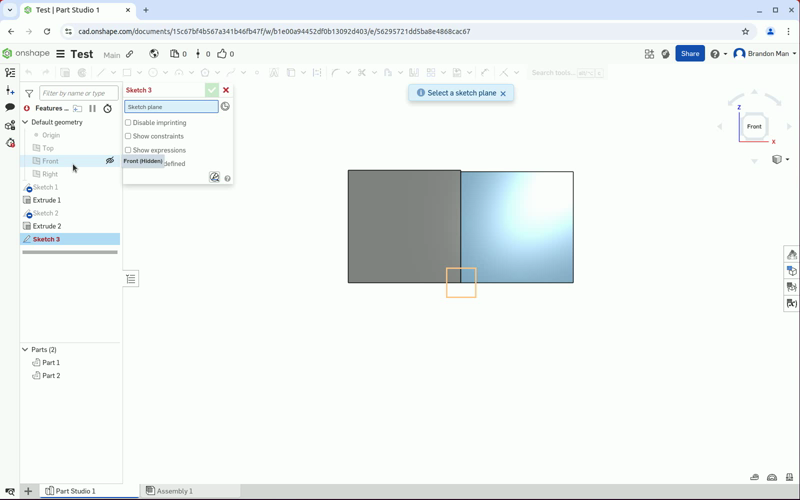
click(73, 163)
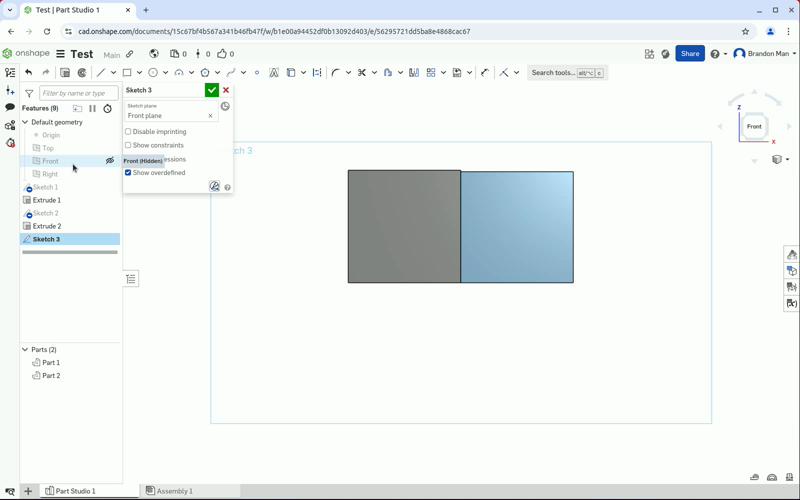
mouse_move(73, 352)
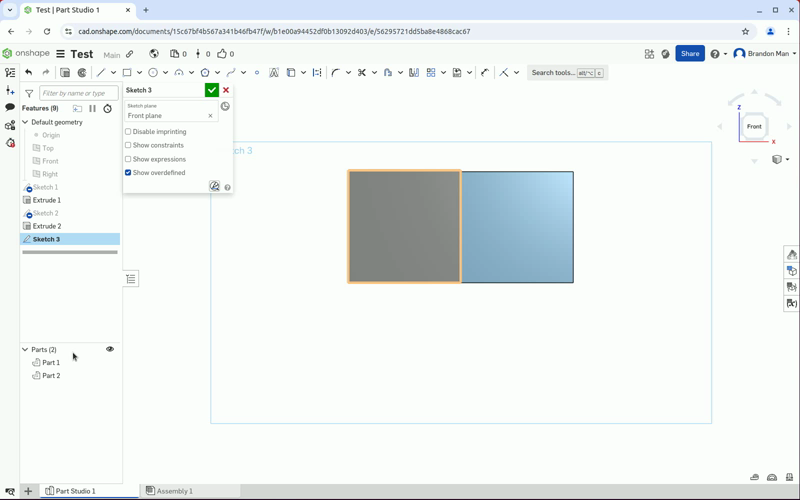
key(y)
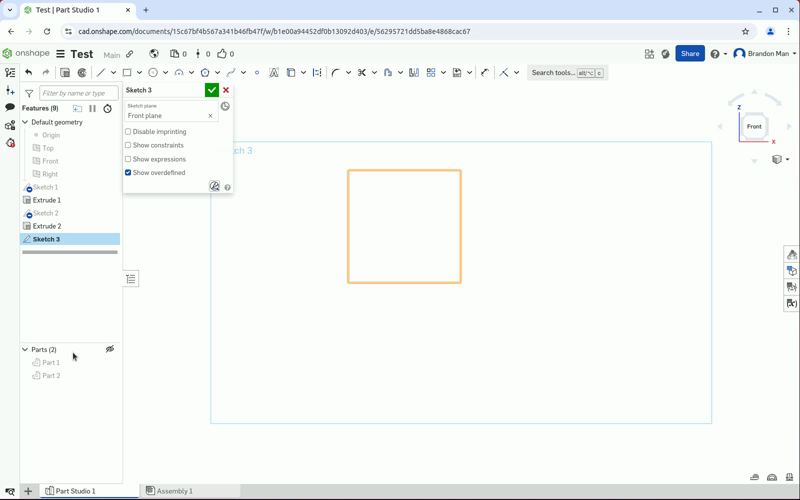
key(l)
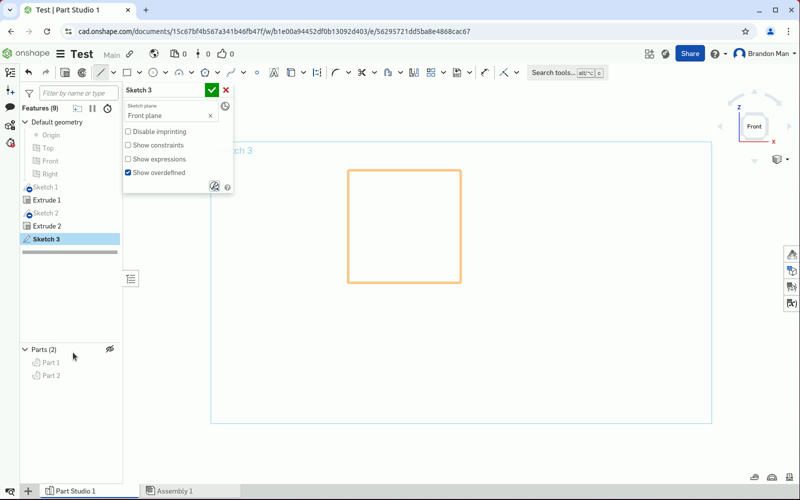
key_down(shift)
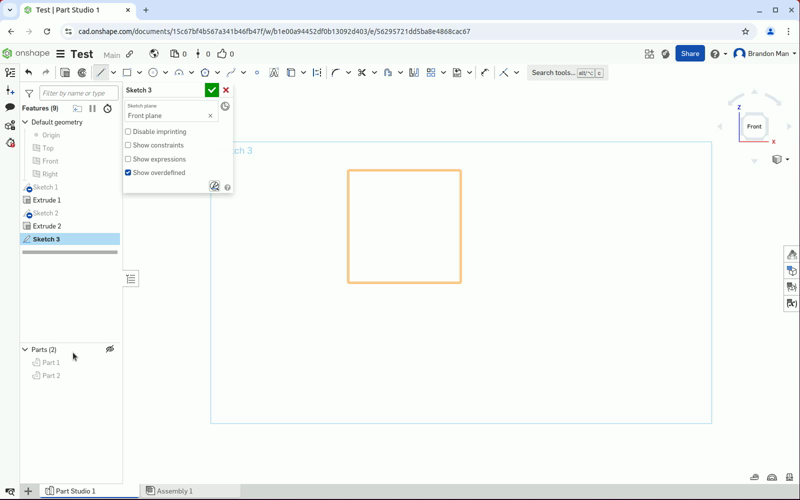
mouse_move(348, 395)
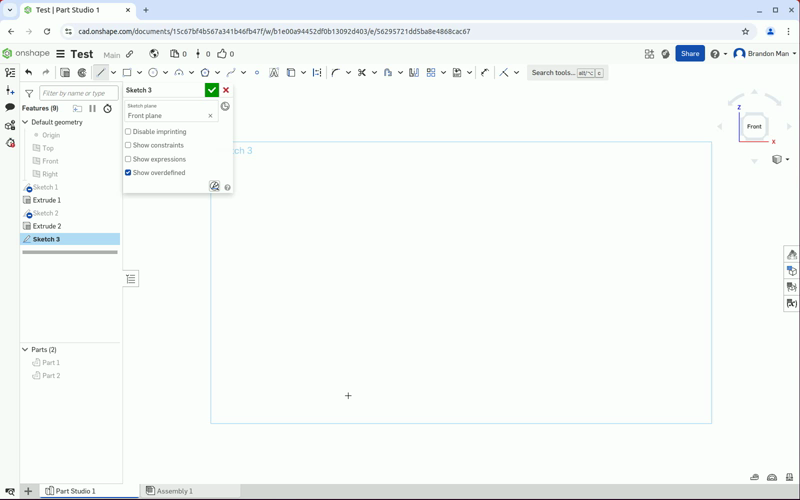
click(348, 395)
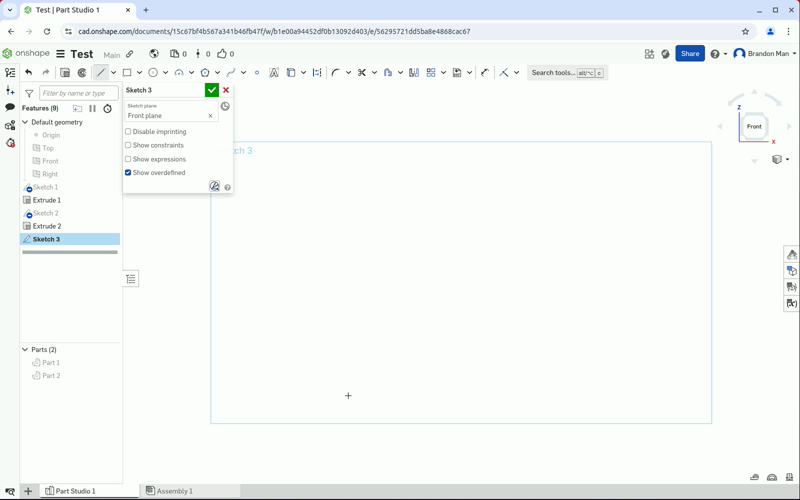
key_up(shift)
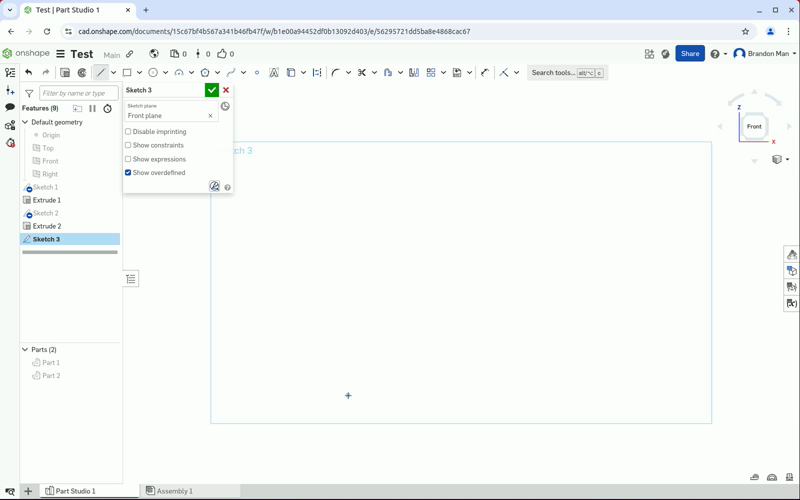
key_down(shift)
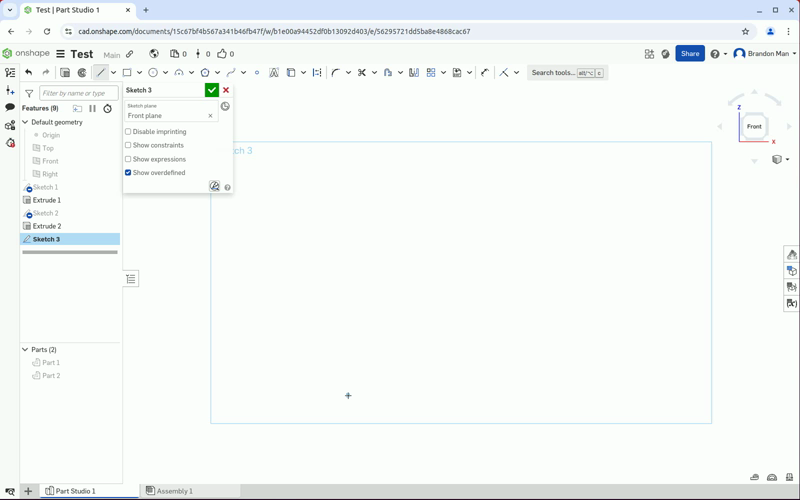
mouse_move(460, 395)
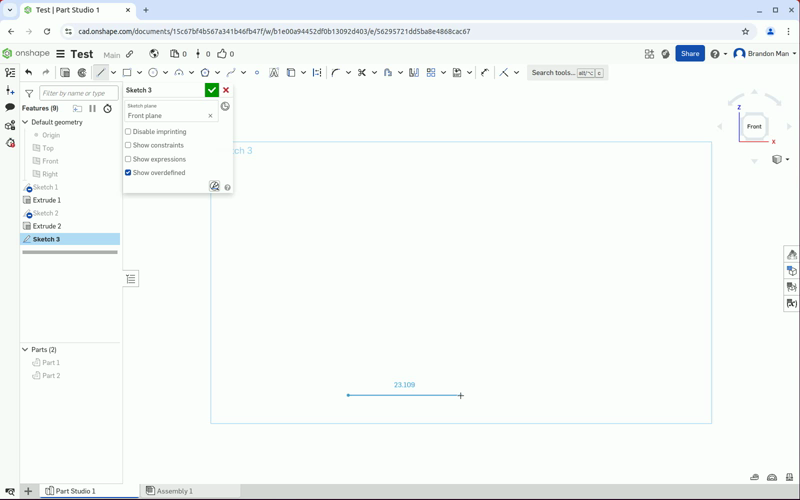
click(460, 395)
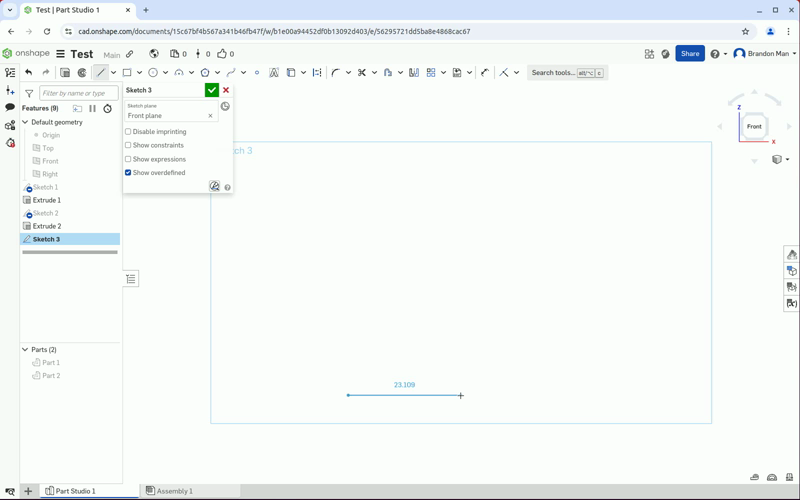
key_up(shift)
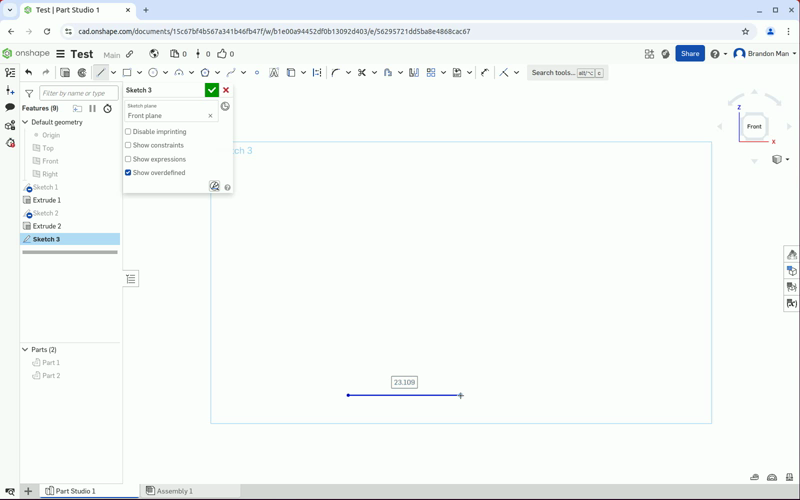
key_down(shift)
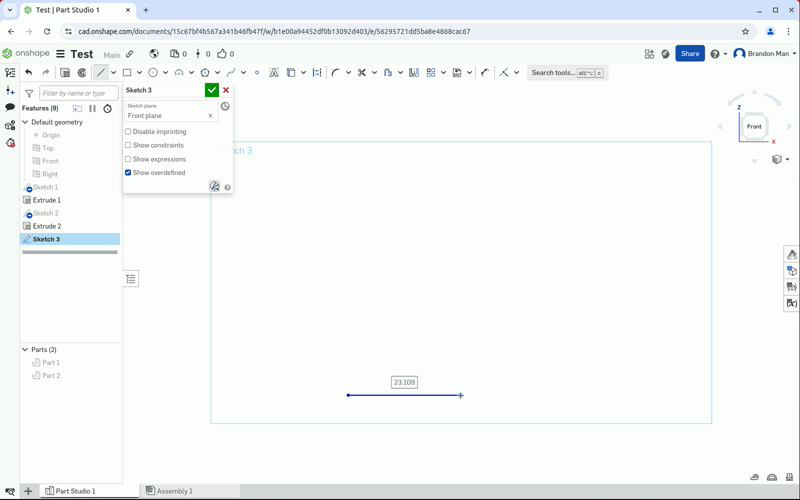
mouse_move(460, 282)
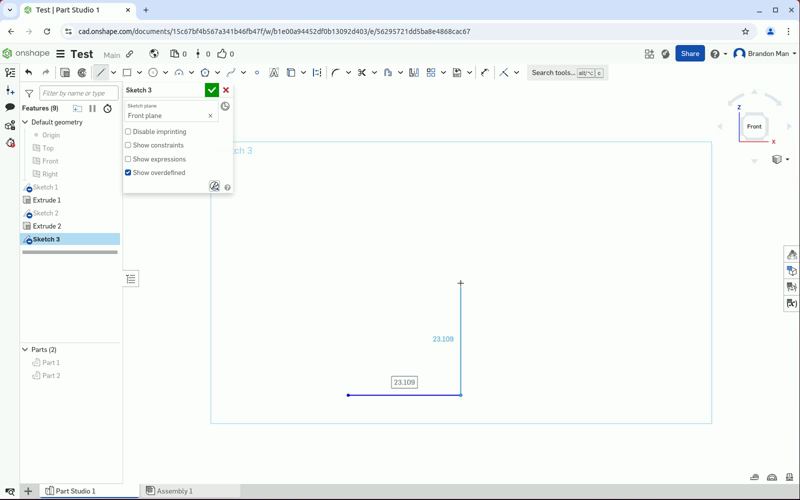
click(460, 282)
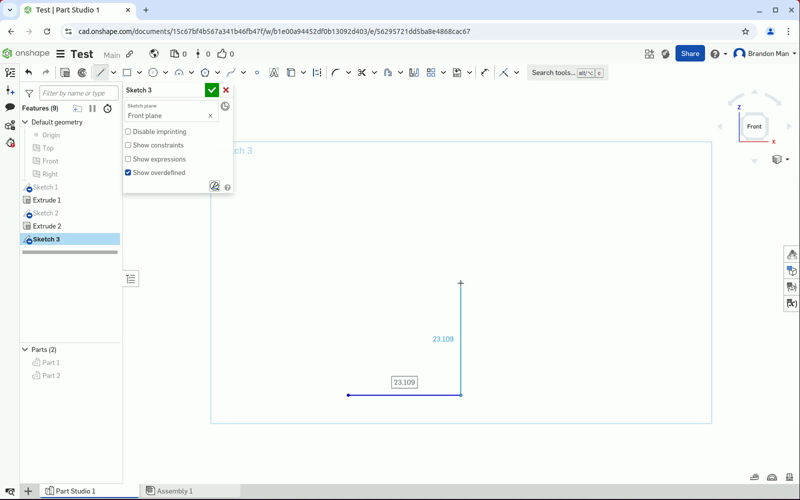
key_up(shift)
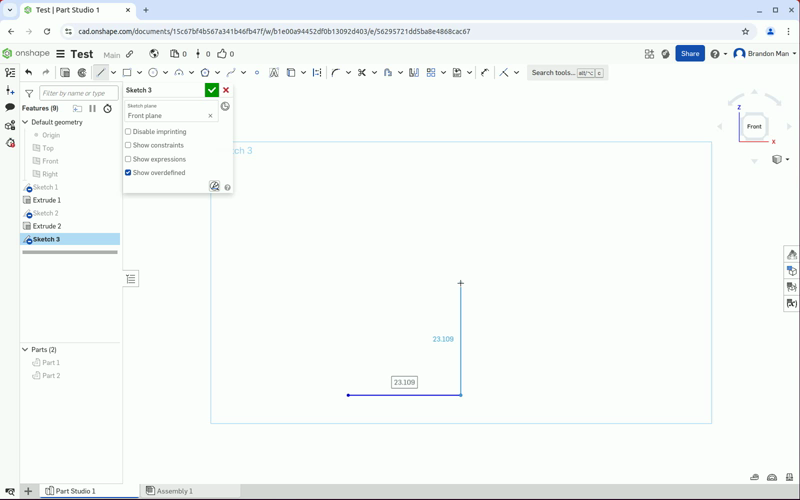
key_down(shift)
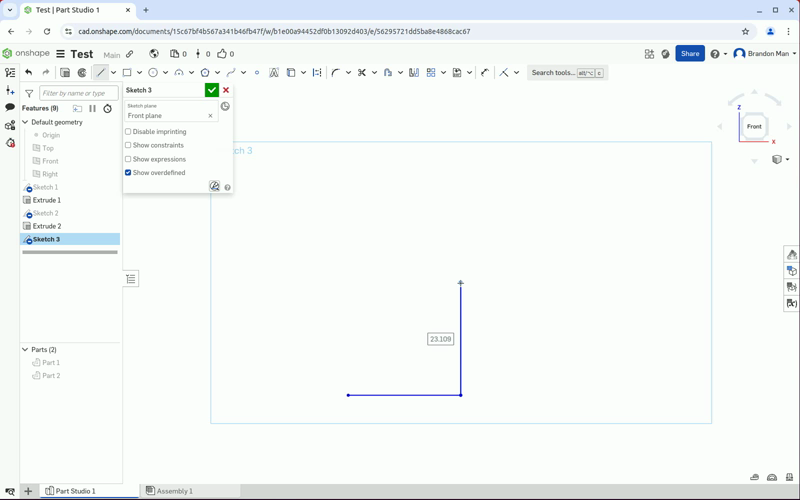
mouse_move(348, 282)
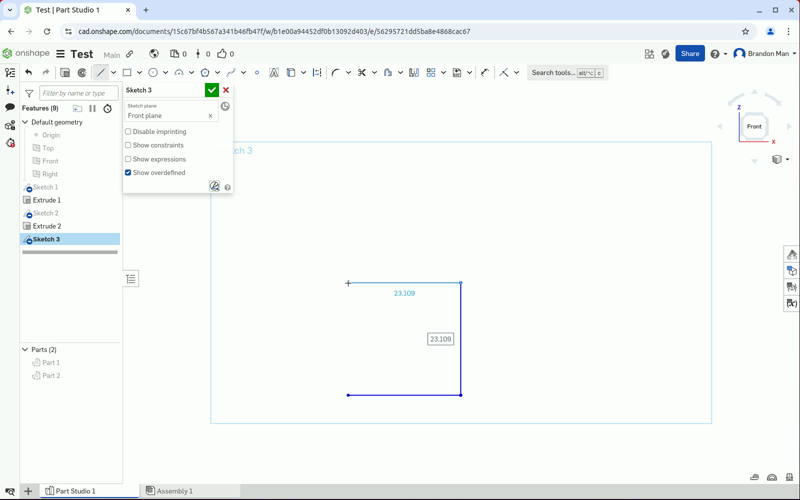
click(348, 282)
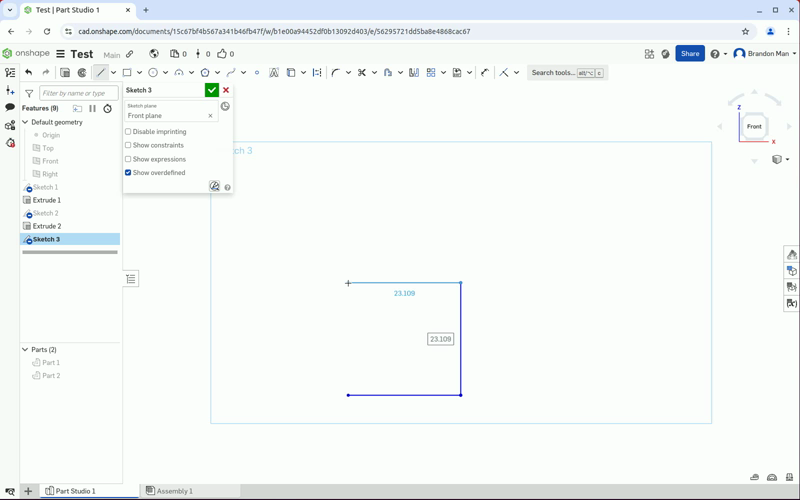
key_up(shift)
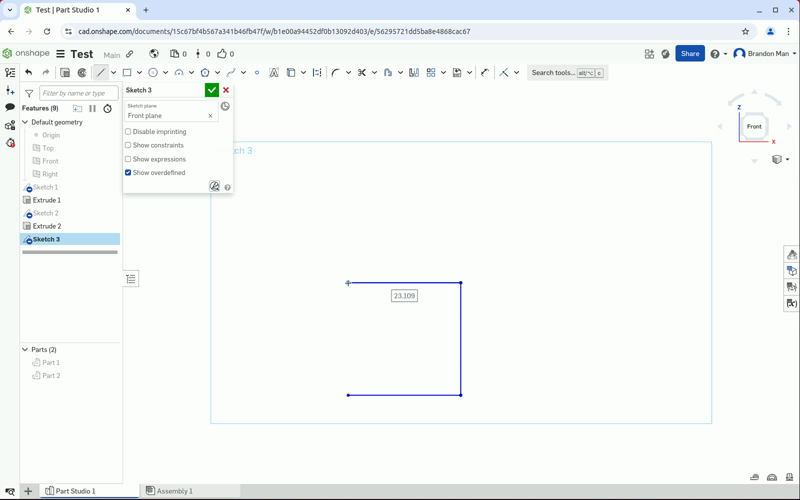
key_down(shift)
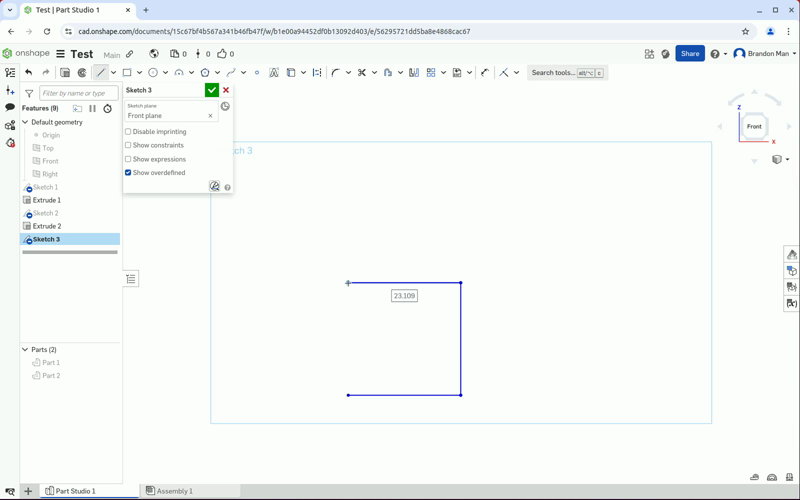
mouse_move(348, 395)
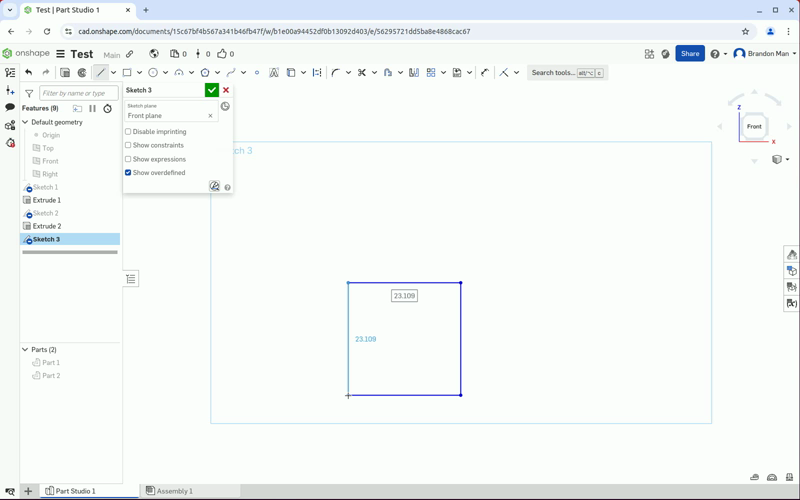
key_up(shift)
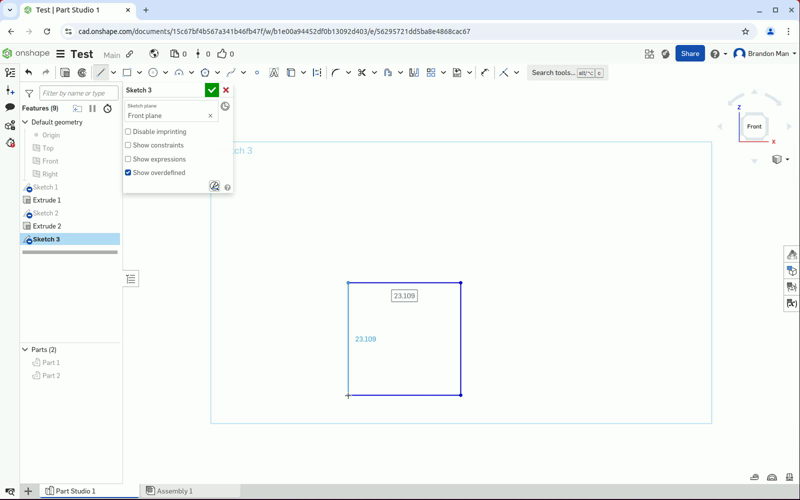
click(348, 395)
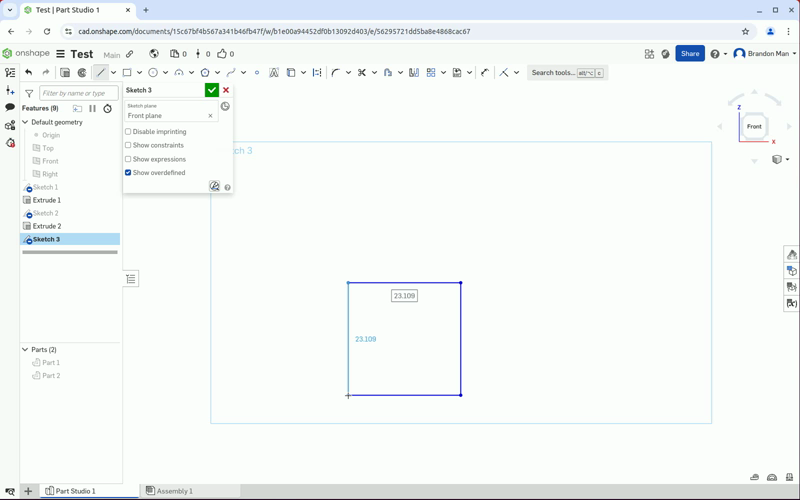
key(esc)
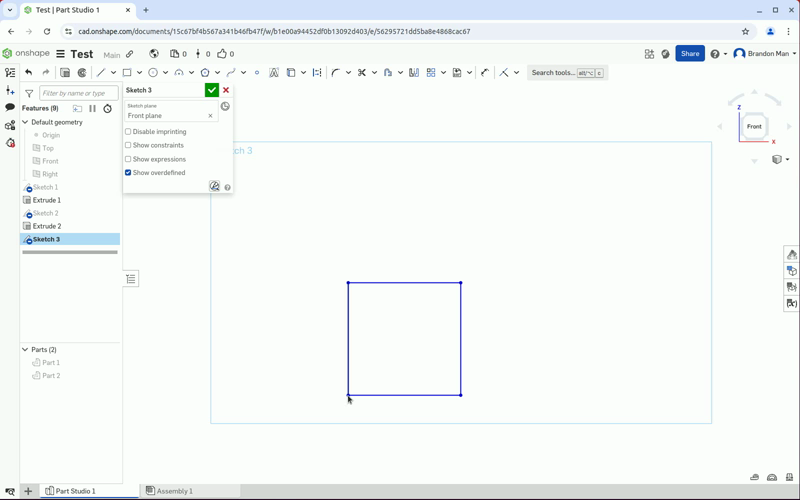
mouse_move(406, 309)
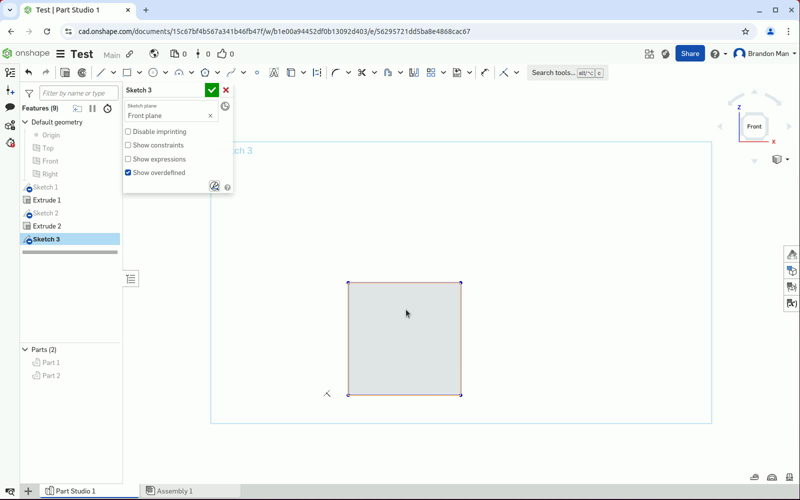
click(406, 309)
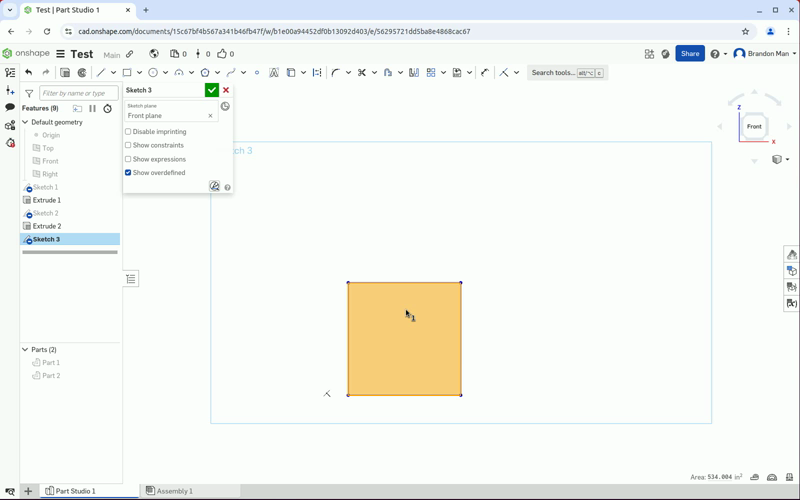
mouse_move(73, 352)
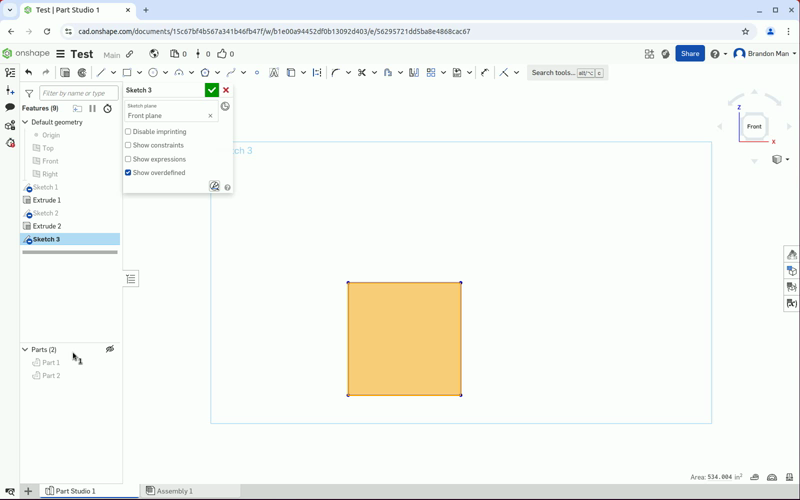
key(shift+y)
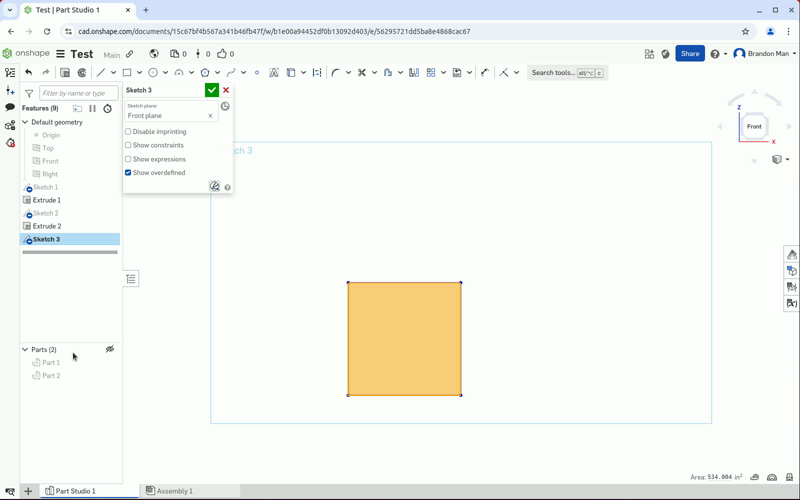
key(shift+e)
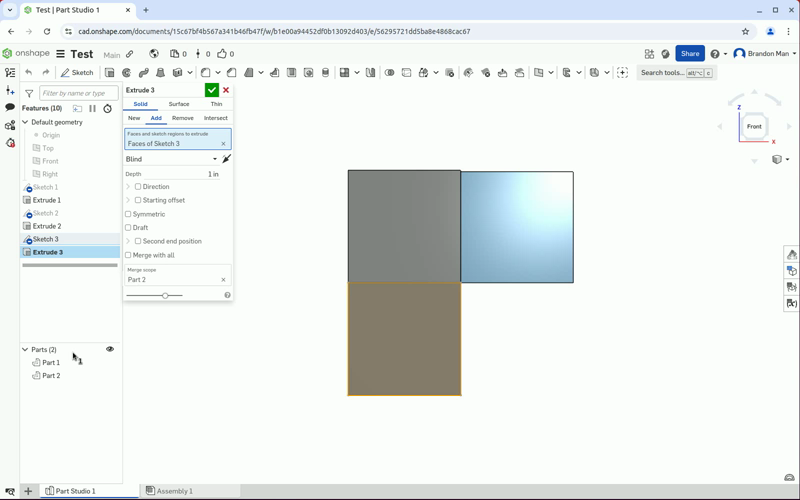
mouse_move(143, 106)
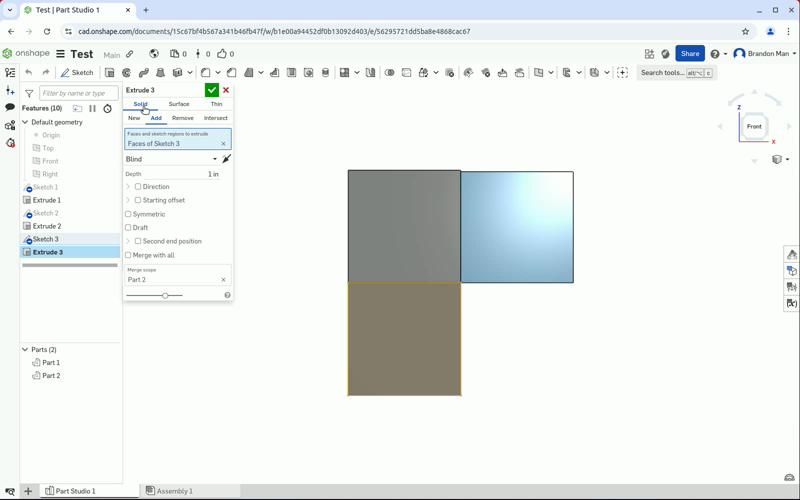
click(143, 106)
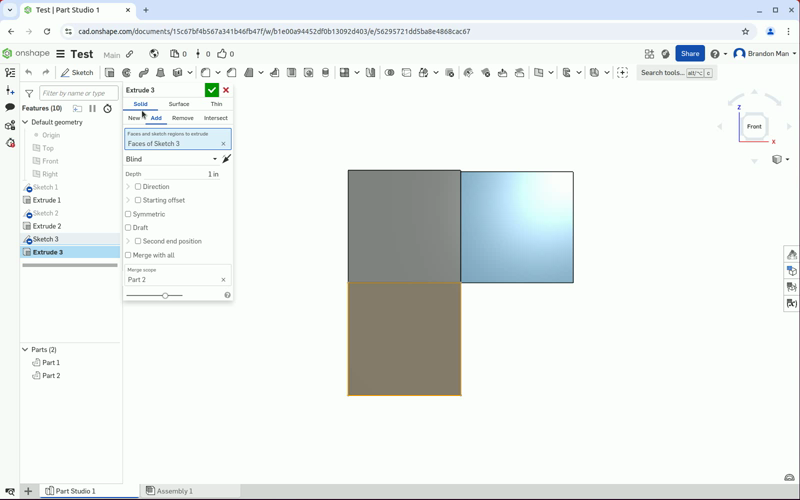
mouse_move(137, 120)
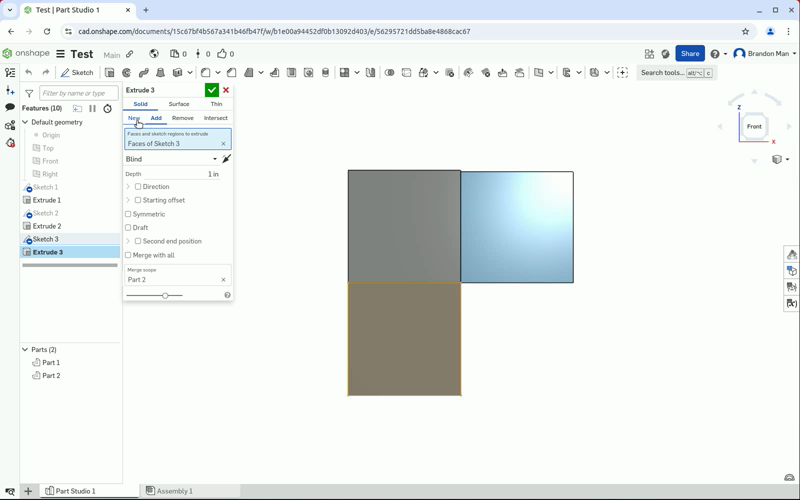
click(137, 120)
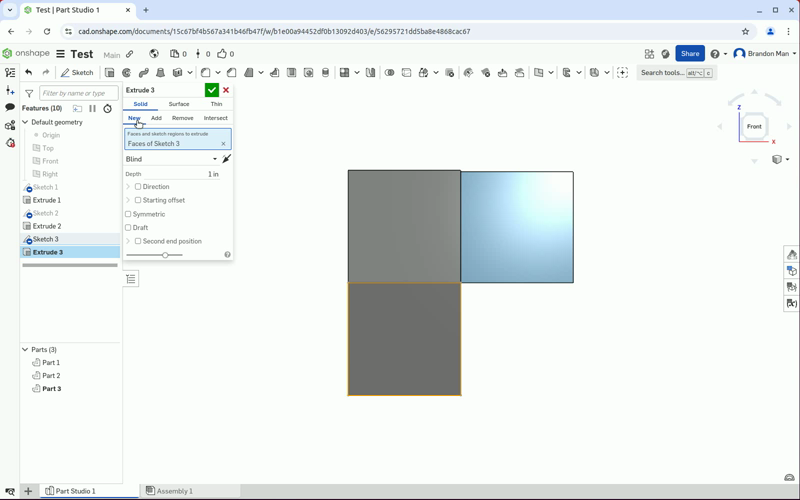
key(tab, 4)
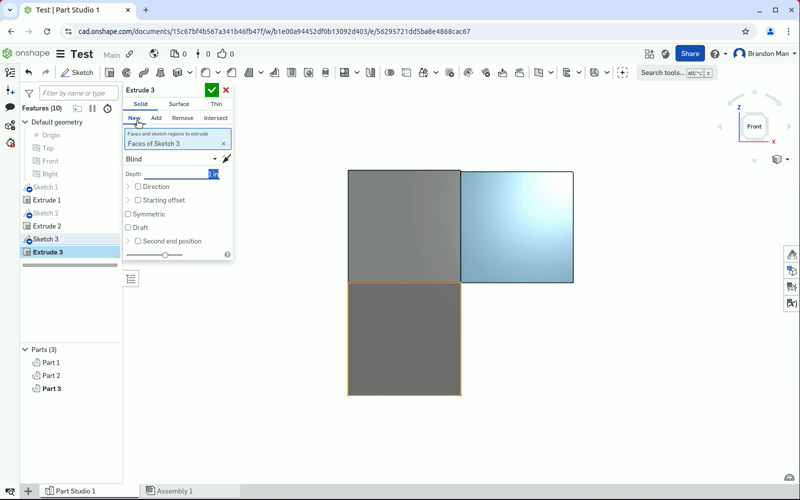
text(23.108)
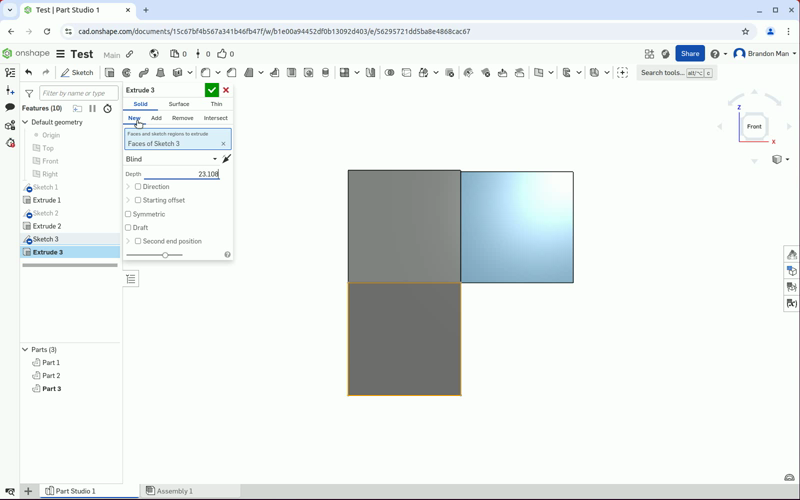
key(enter)
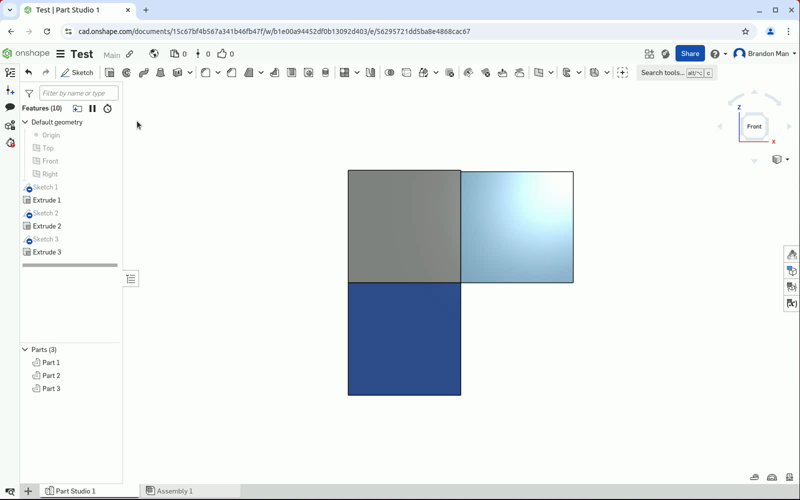
key(shift+h)
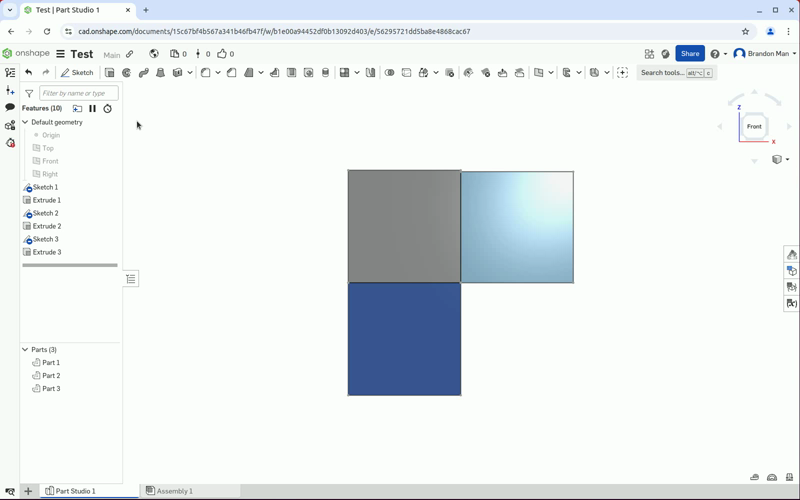
key(shift+h)
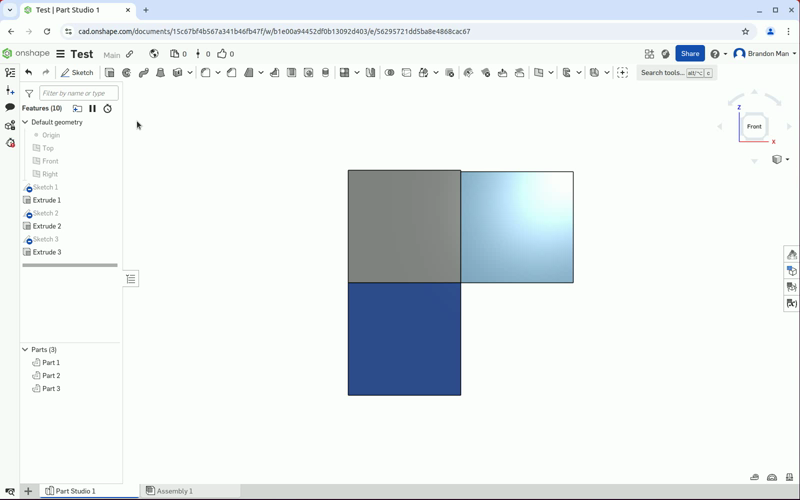
mouse_move(73, 189)
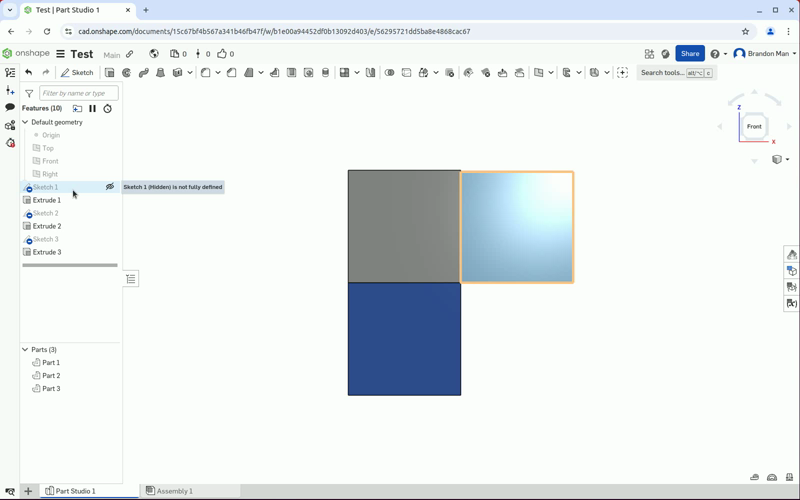
click(73, 189)
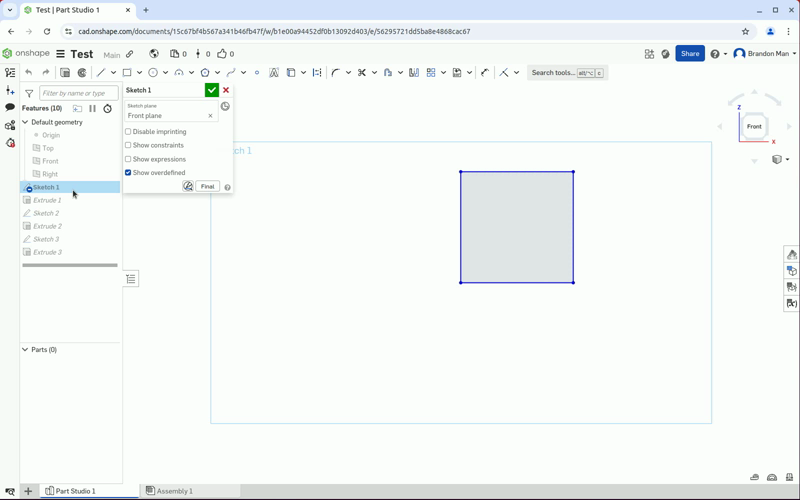
mouse_move(229, 92)
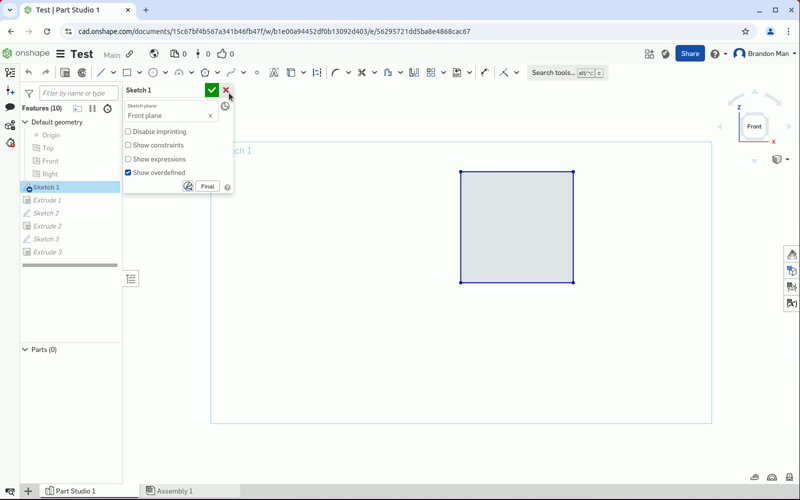
click(229, 92)
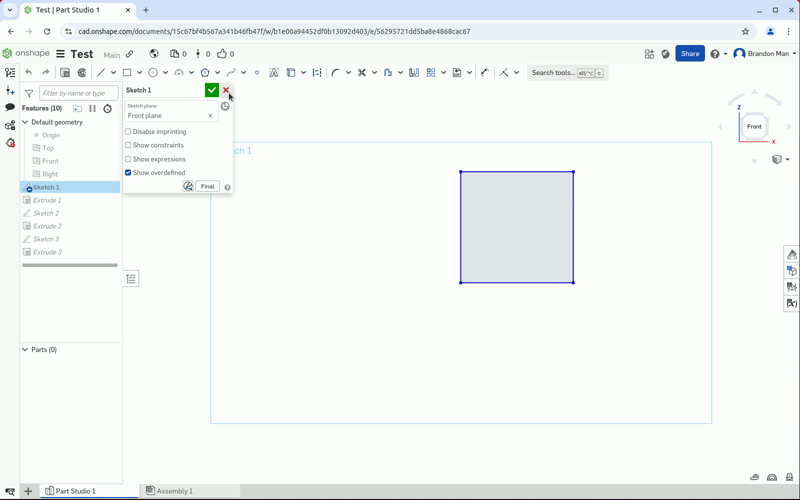
key(shift+s)
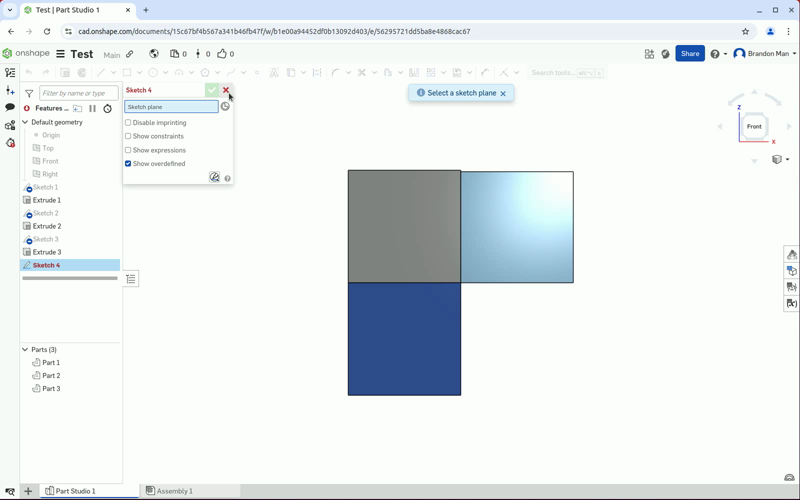
mouse_move(73, 163)
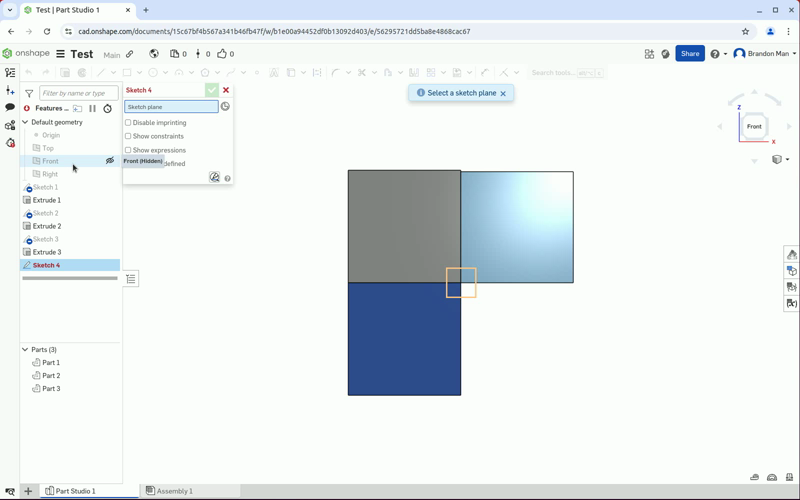
click(73, 163)
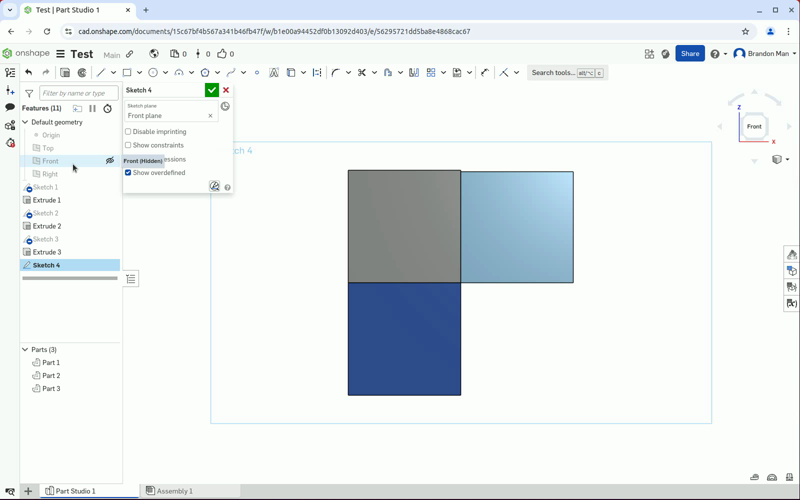
mouse_move(73, 352)
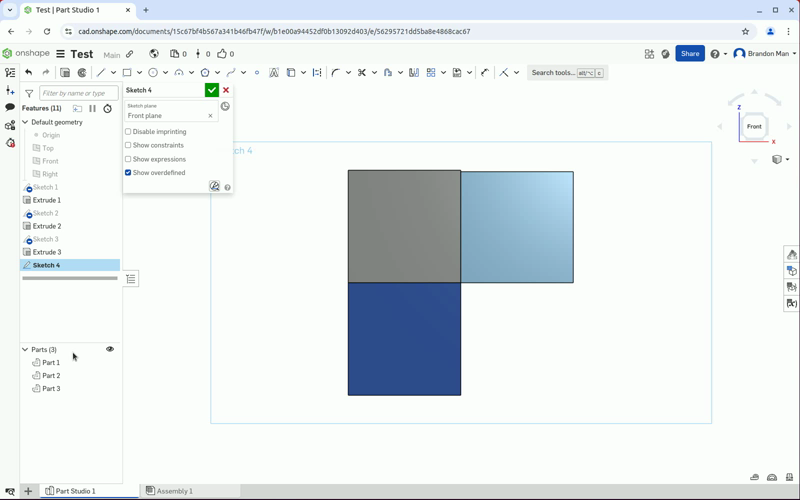
key(y)
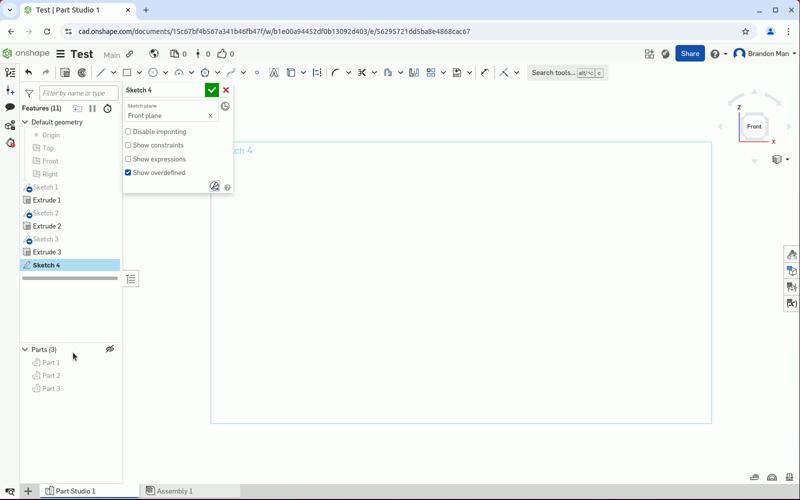
key(l)
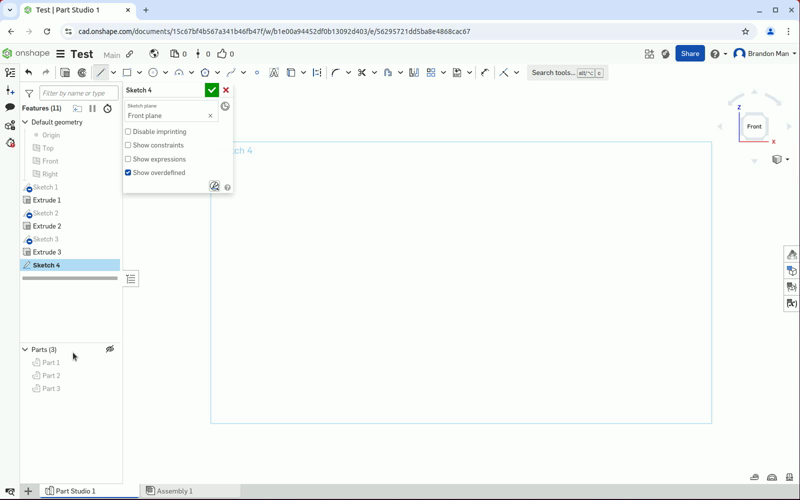
key_down(shift)
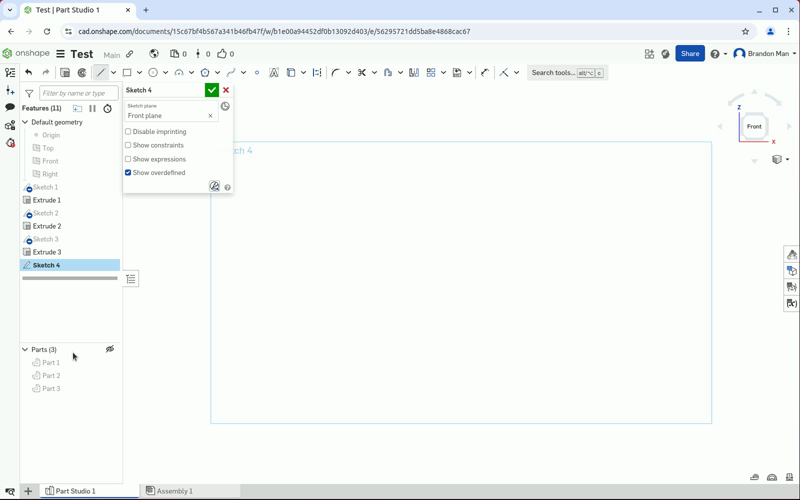
mouse_move(460, 395)
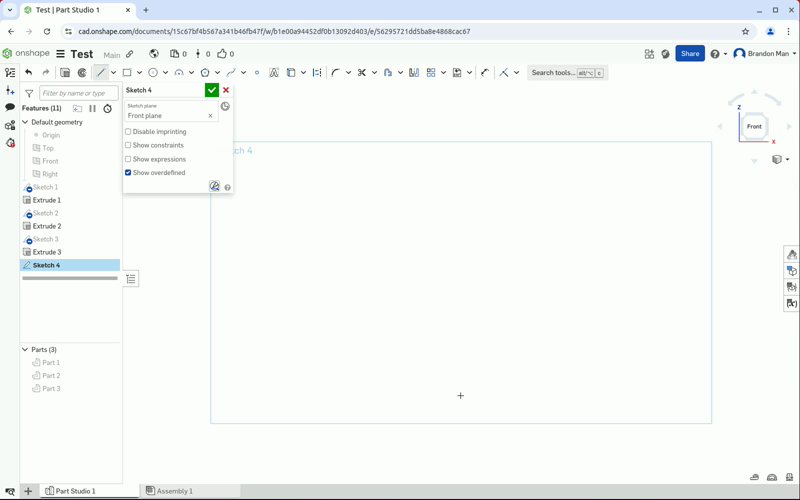
click(460, 395)
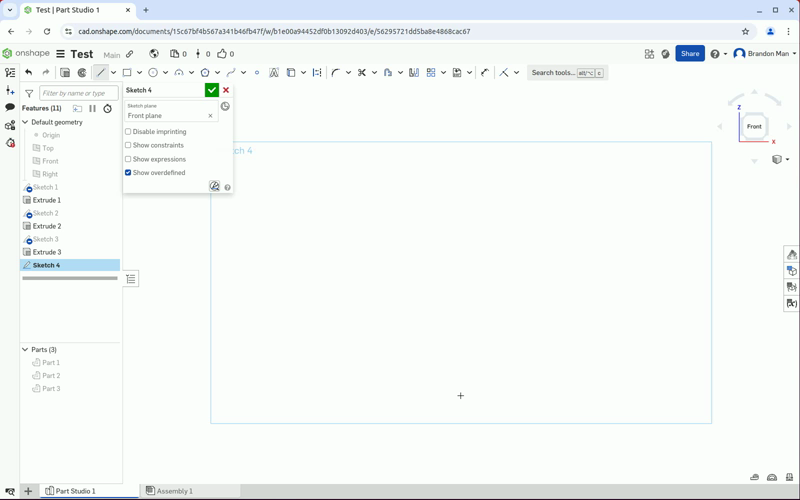
key_up(shift)
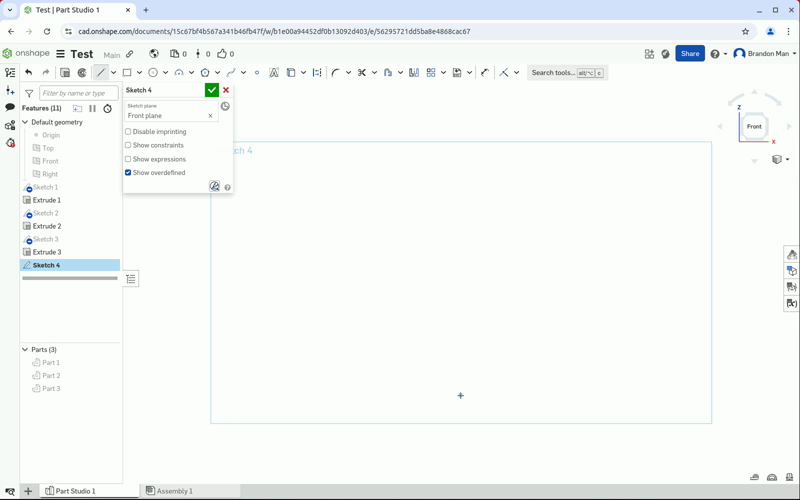
key_down(shift)
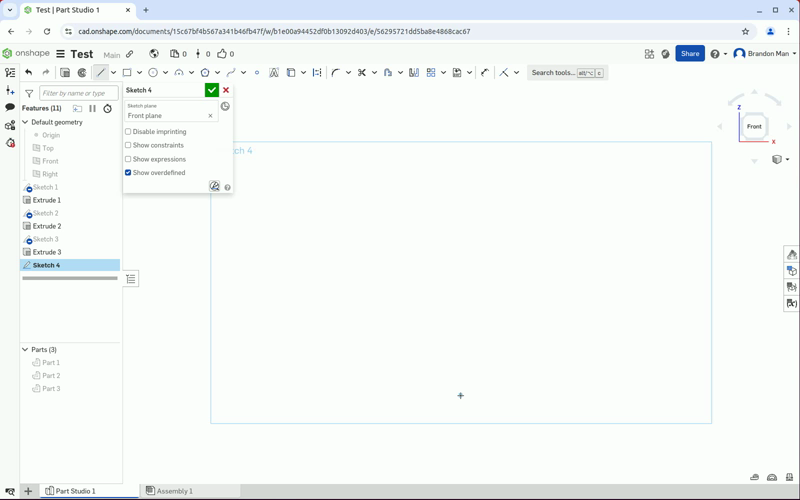
mouse_move(573, 395)
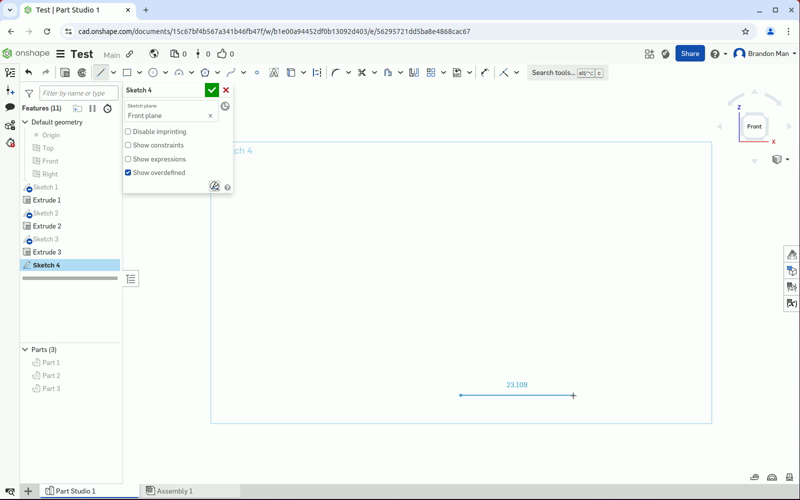
click(573, 395)
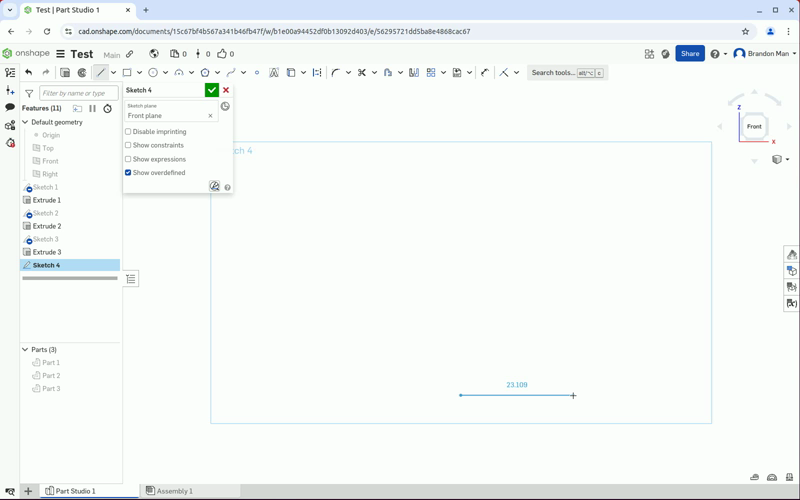
key_up(shift)
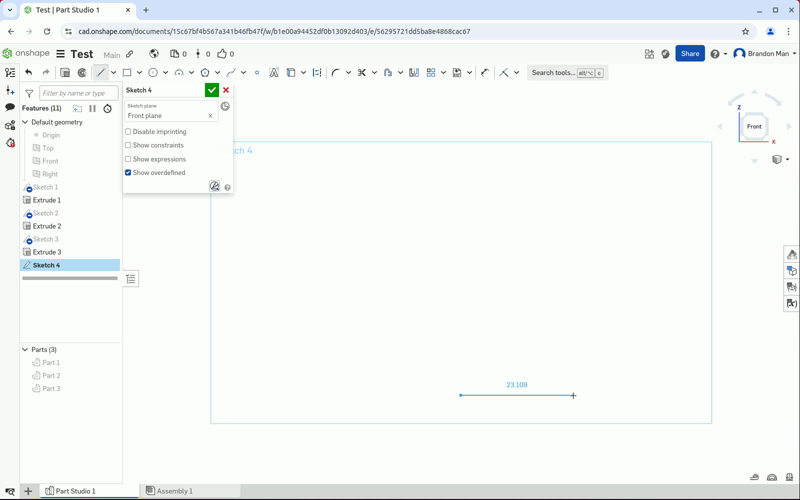
key_down(shift)
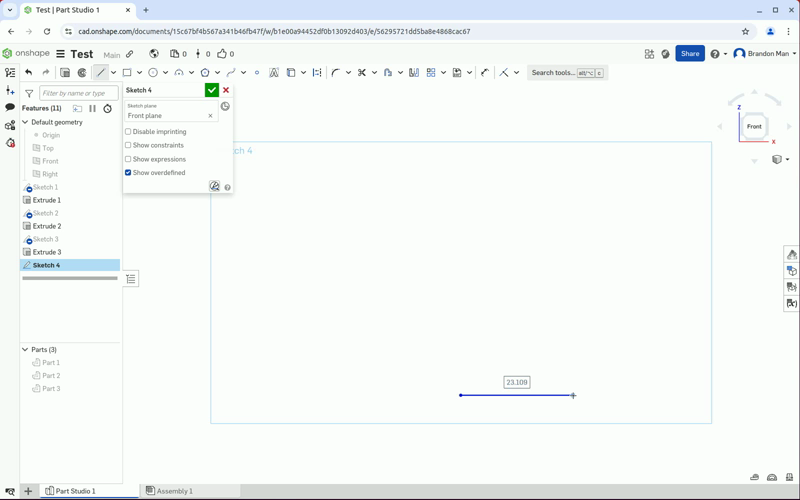
mouse_move(573, 282)
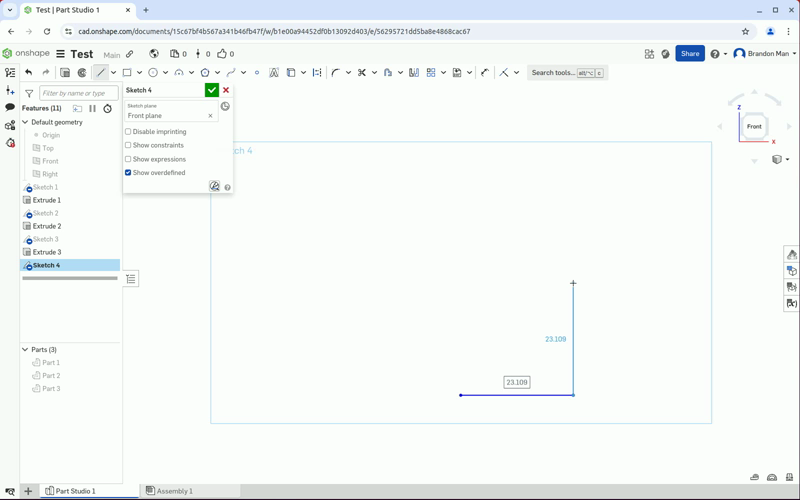
click(573, 282)
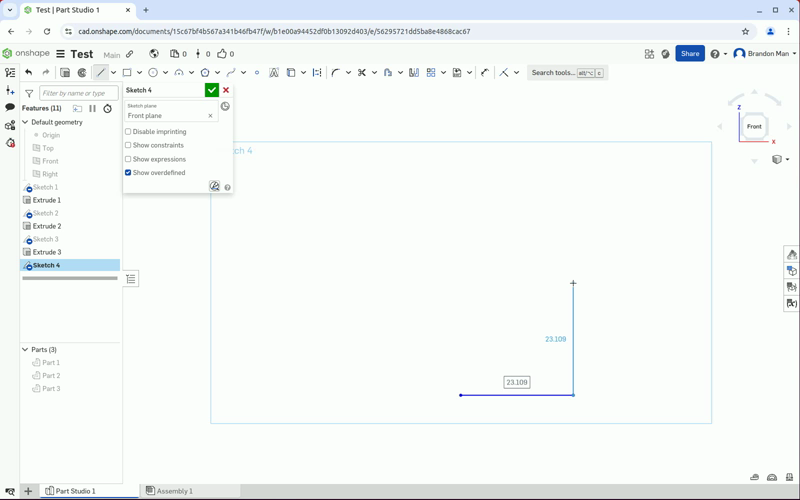
key_up(shift)
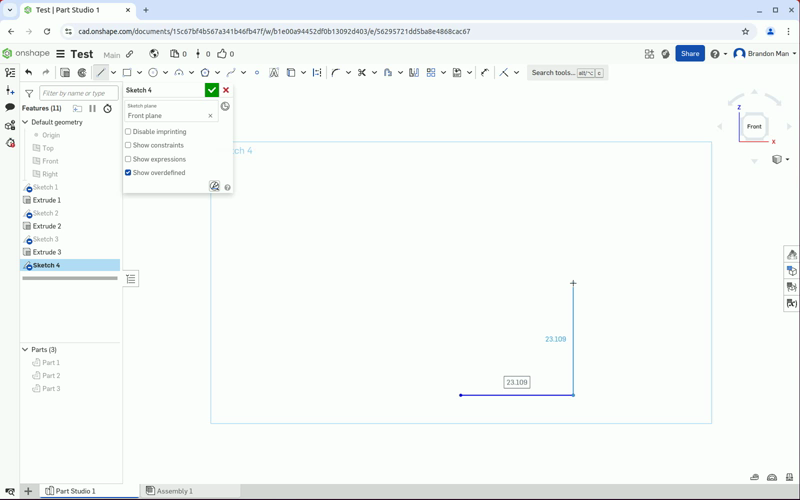
key_down(shift)
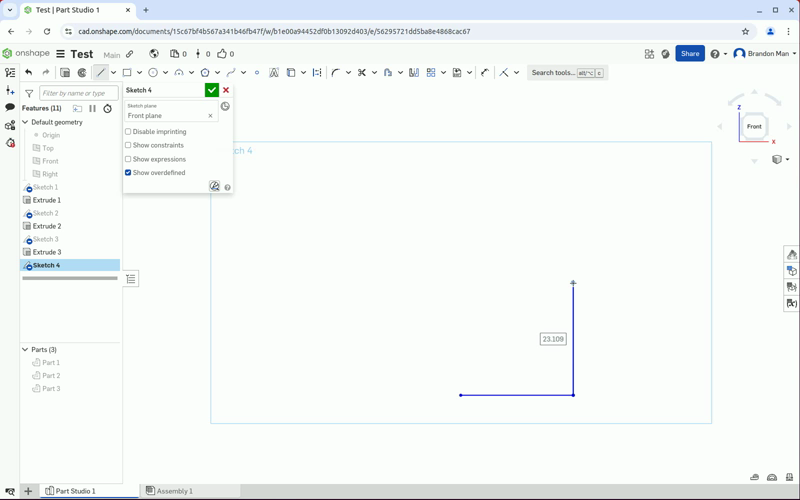
mouse_move(460, 282)
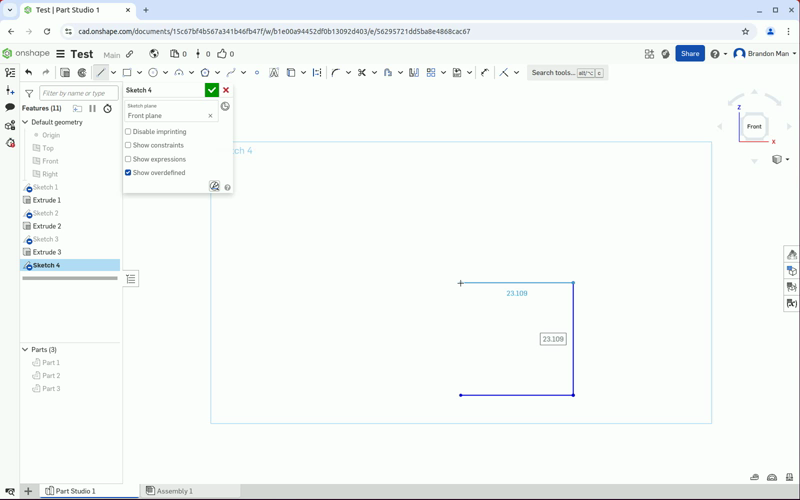
click(460, 282)
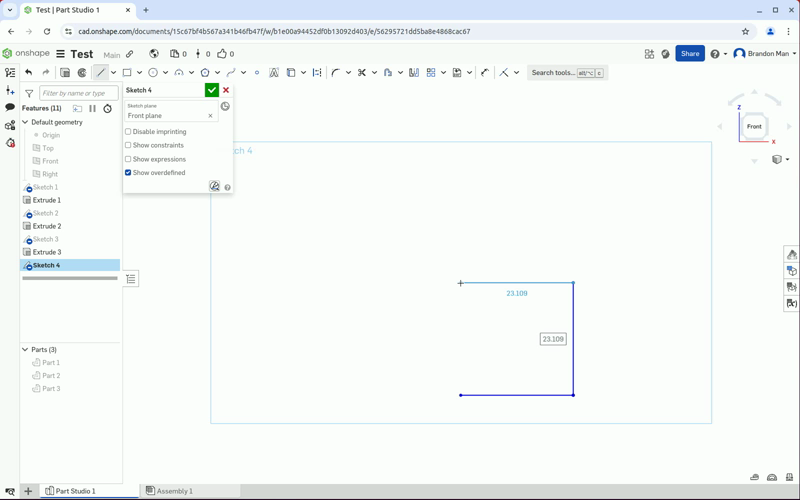
key_up(shift)
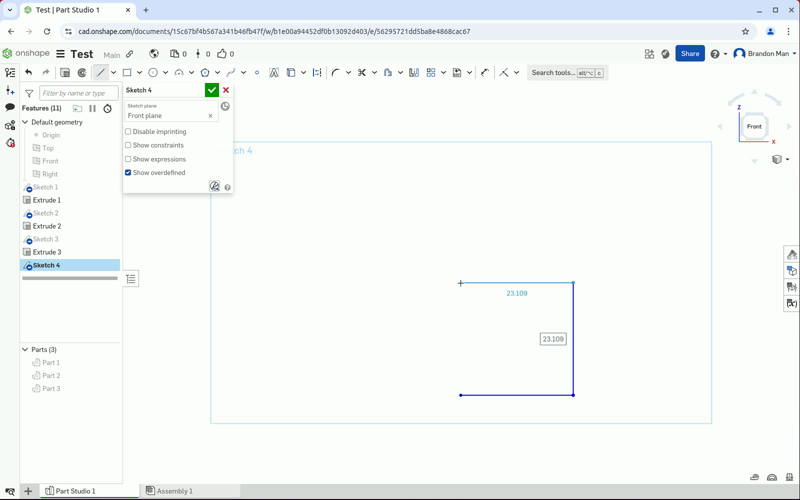
key_down(shift)
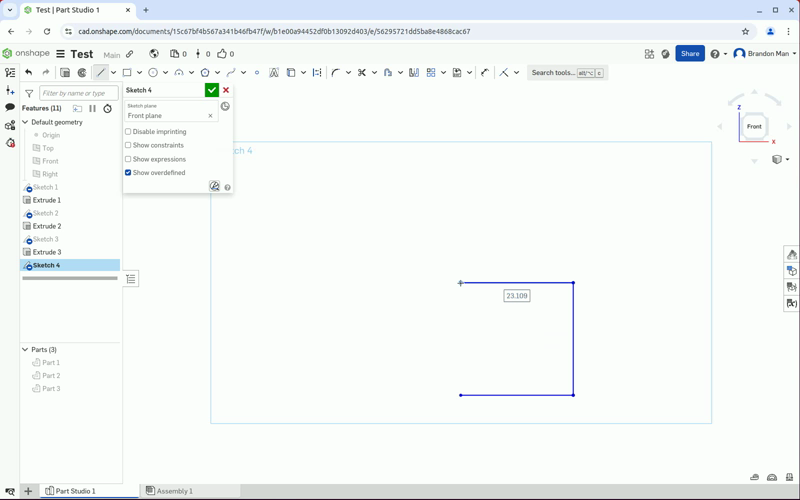
mouse_move(460, 395)
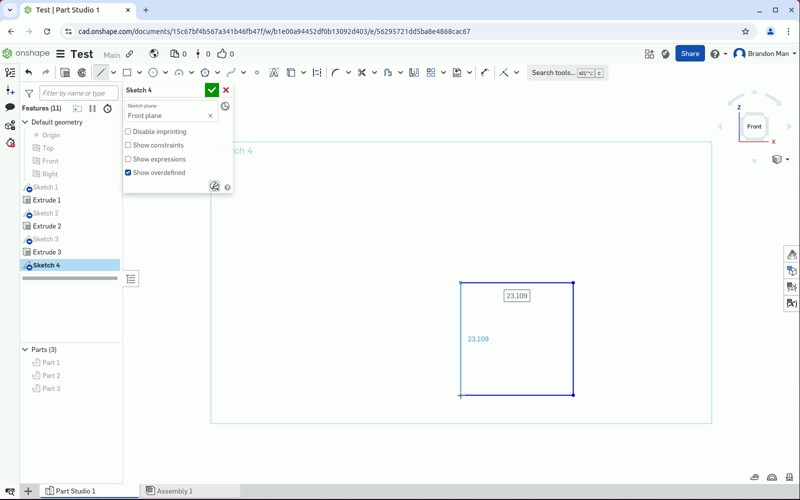
key_up(shift)
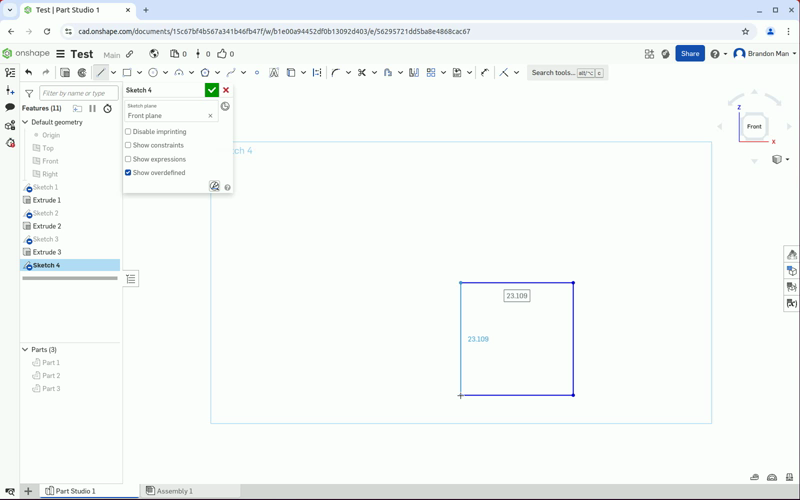
click(460, 395)
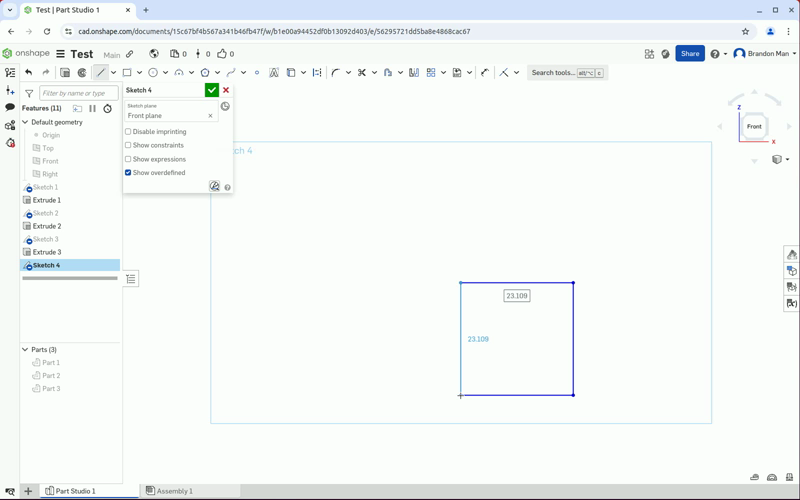
key(esc)
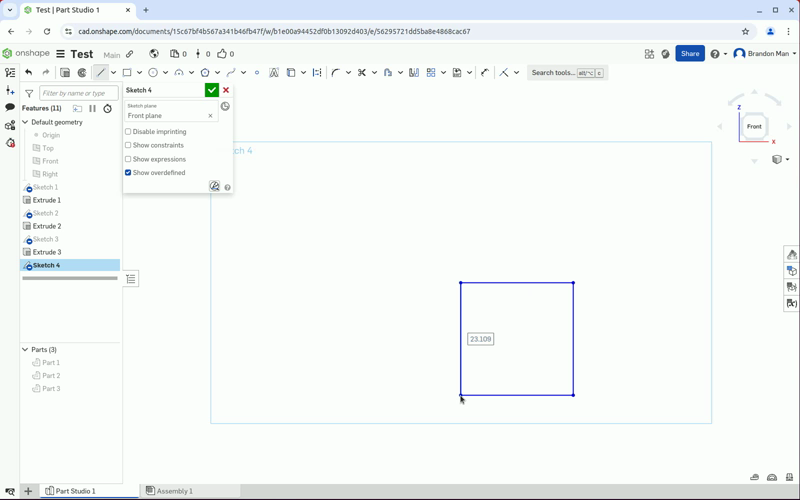
mouse_move(488, 322)
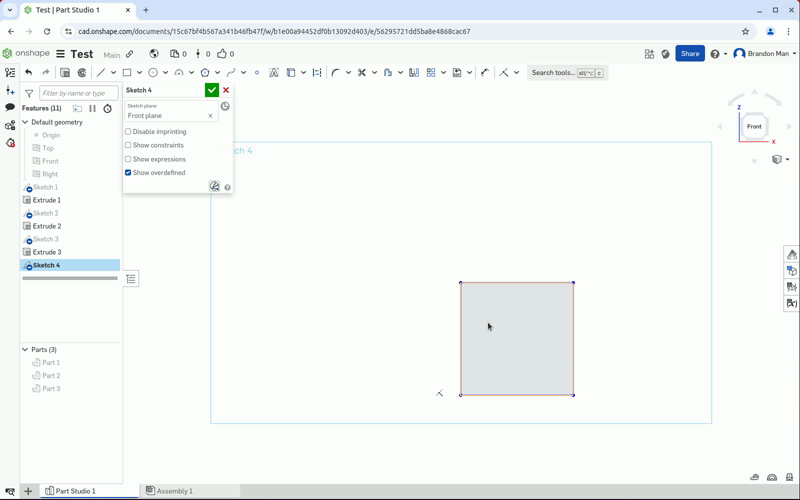
click(488, 322)
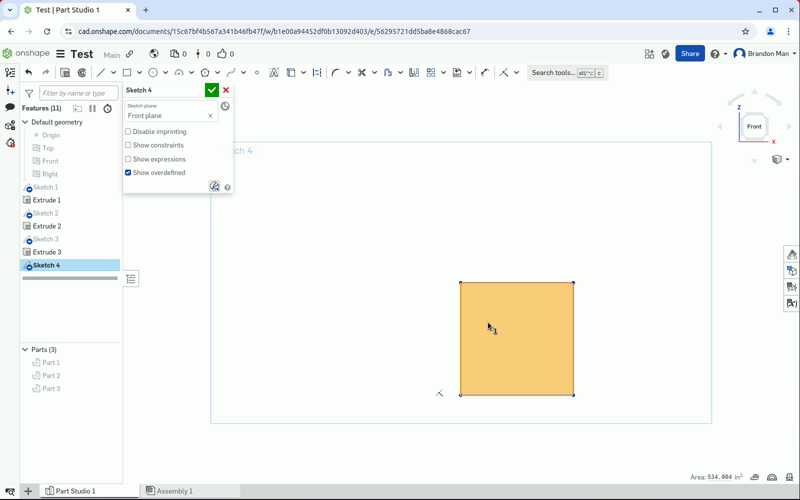
mouse_move(73, 352)
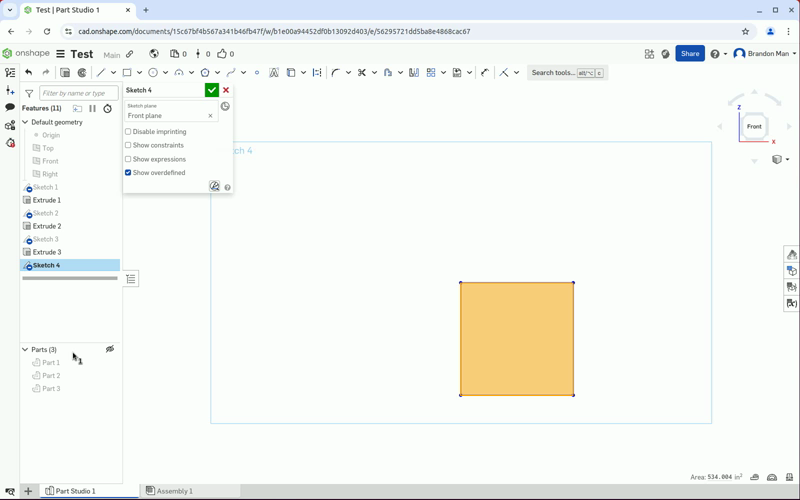
key(shift+y)
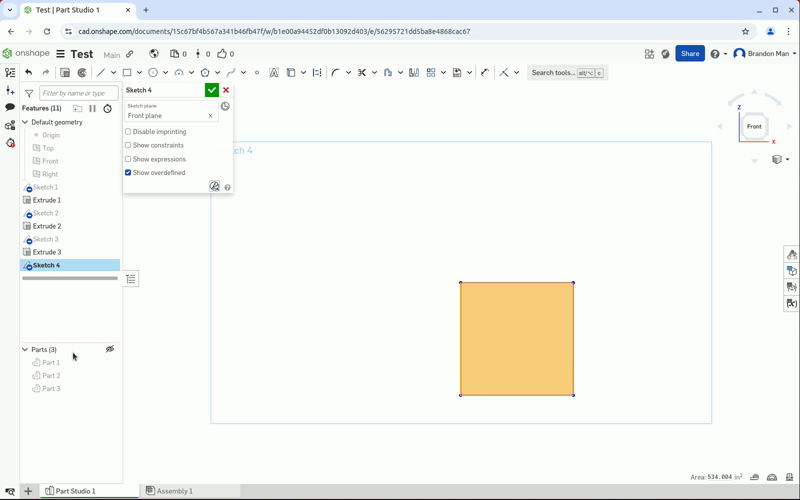
key(shift+e)
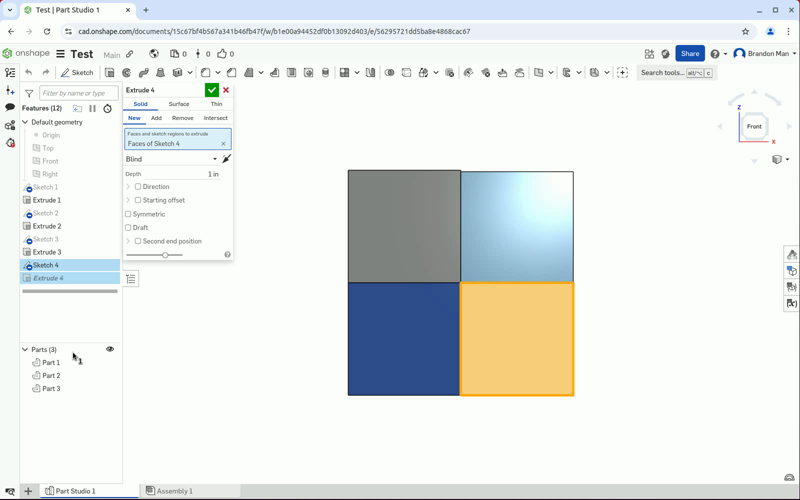
mouse_move(143, 106)
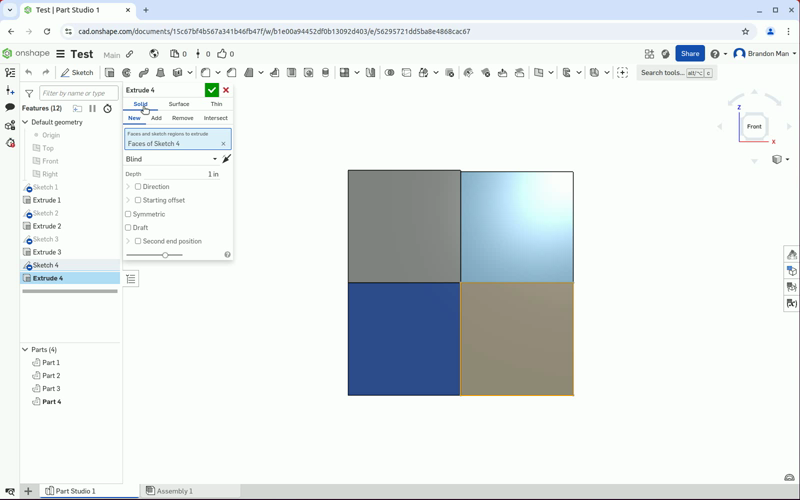
click(143, 106)
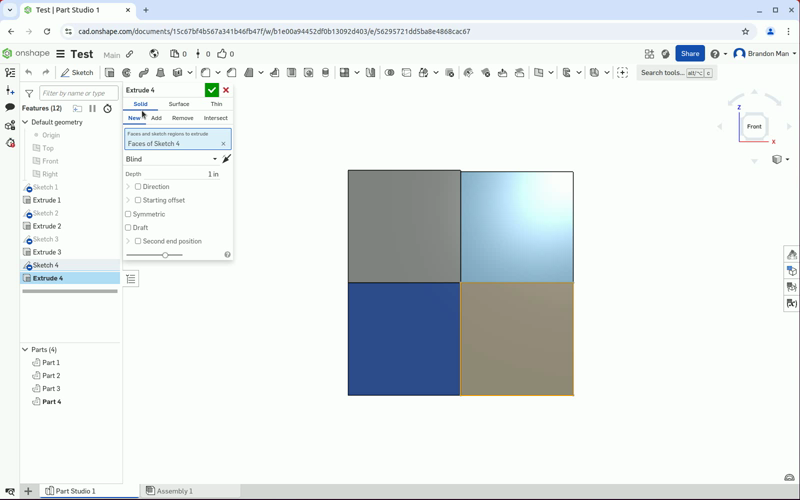
mouse_move(137, 120)
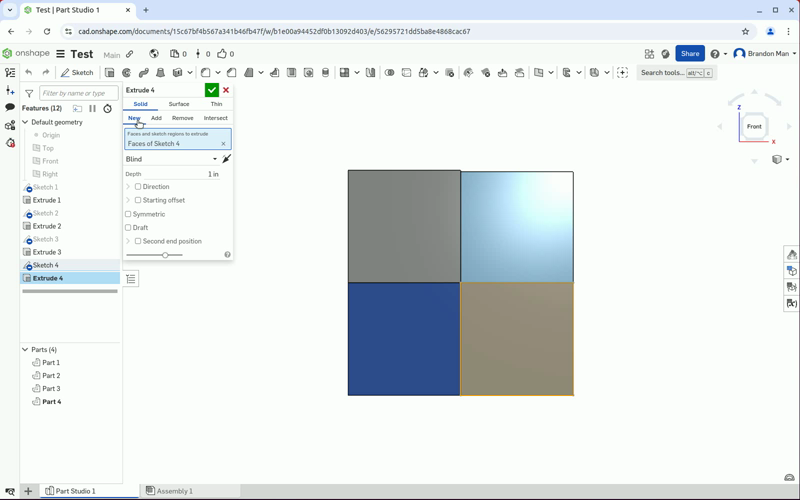
click(137, 120)
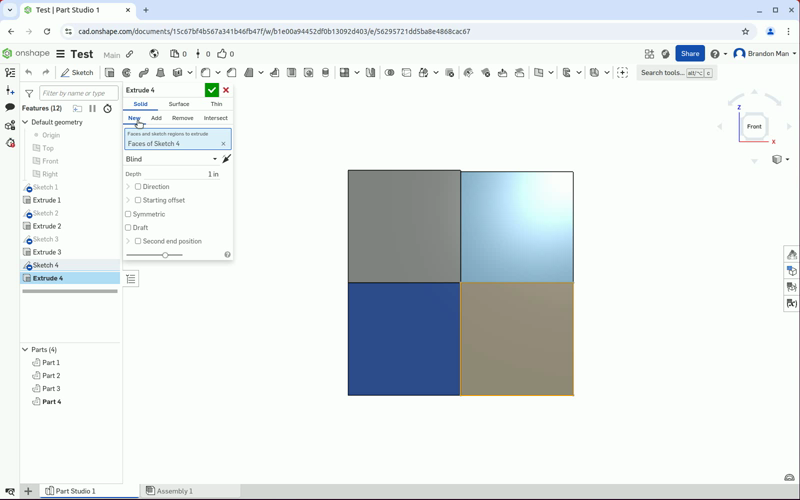
key(tab, 4)
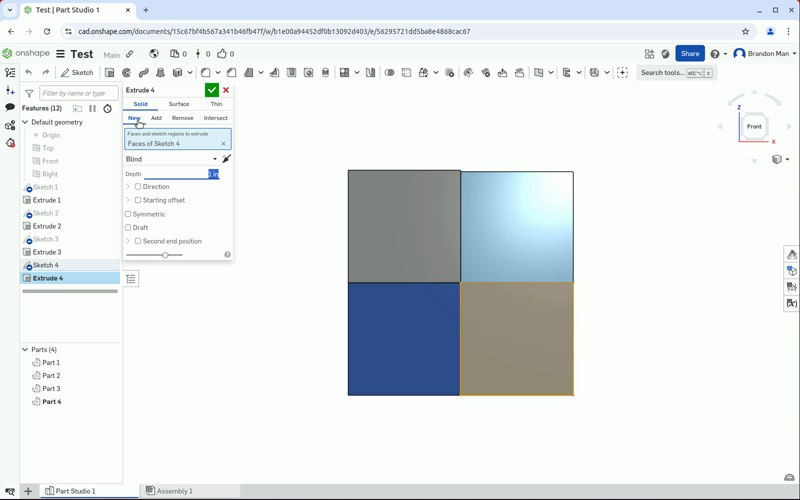
text(23.108)
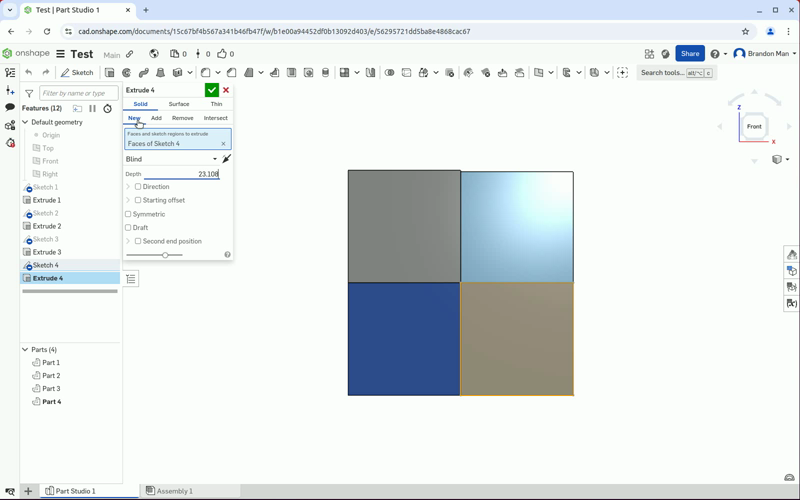
key(enter)
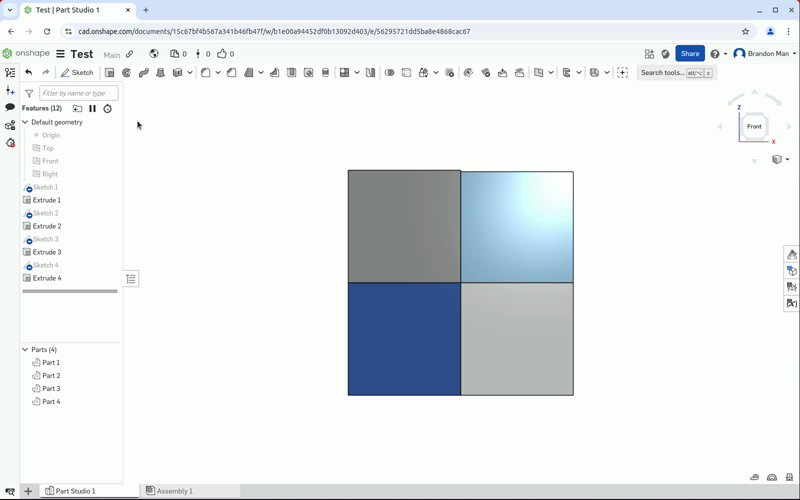
key(shift+h)
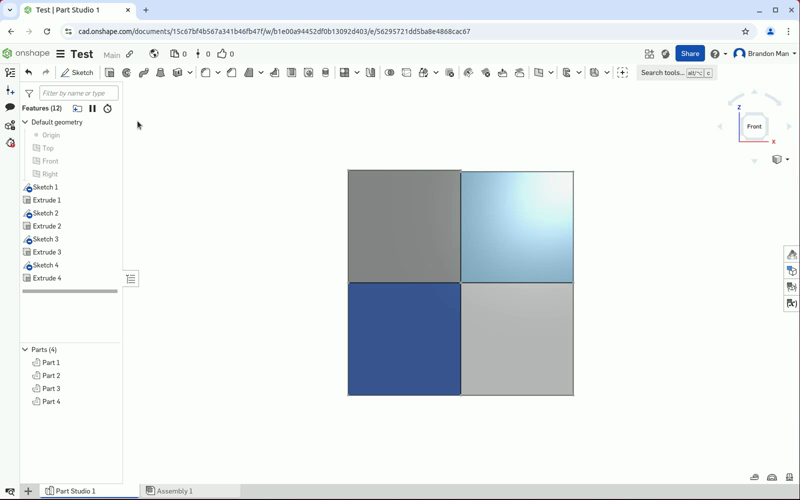
key(shift+h)
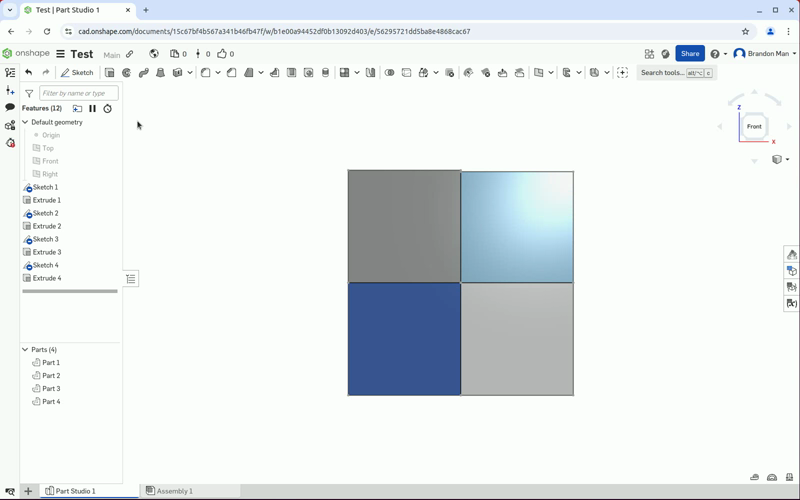
key(shift+7)
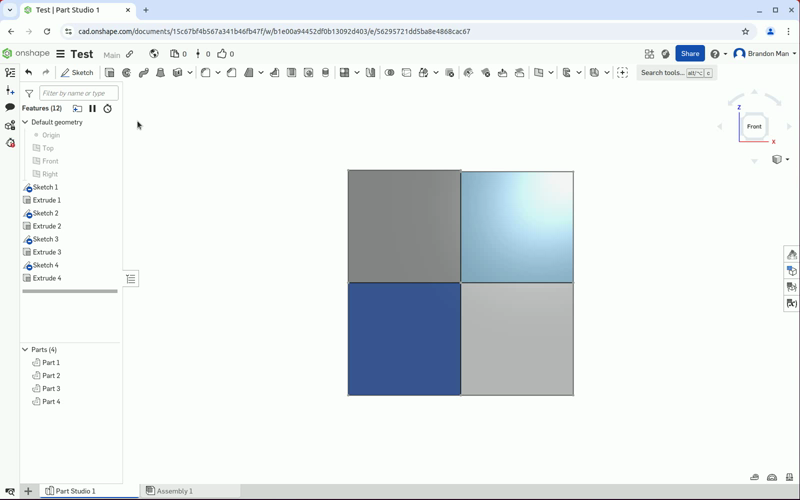
key(left, 2)
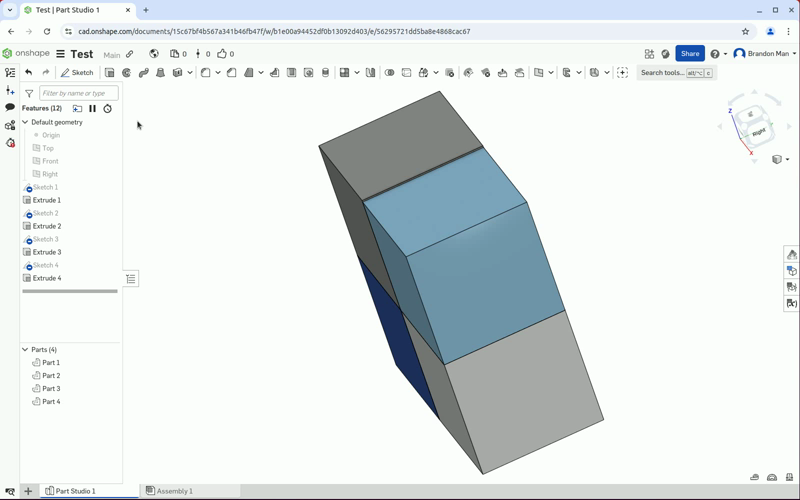
key(down, 2)
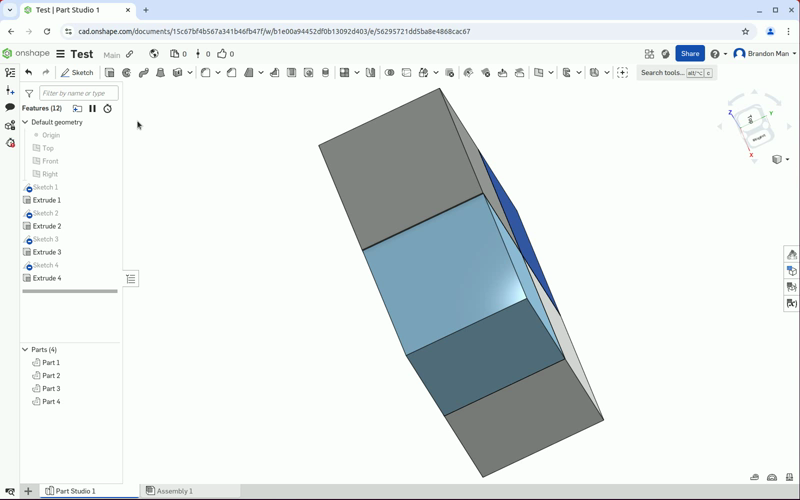
key(up, 2)
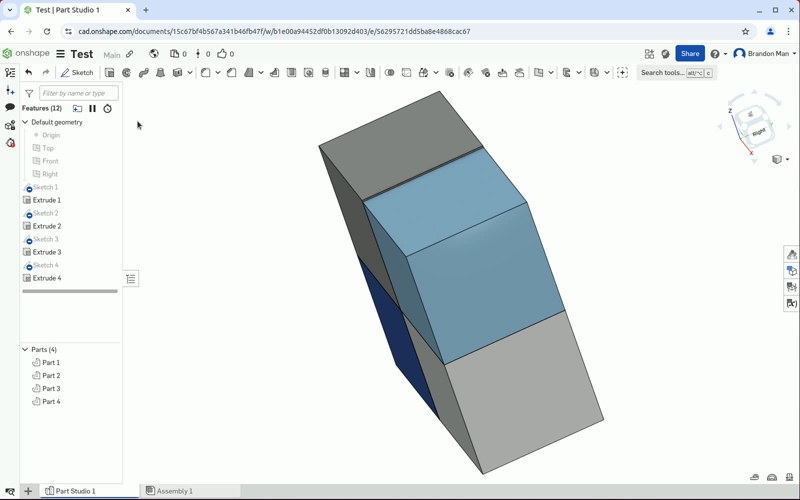
key(right, 2)
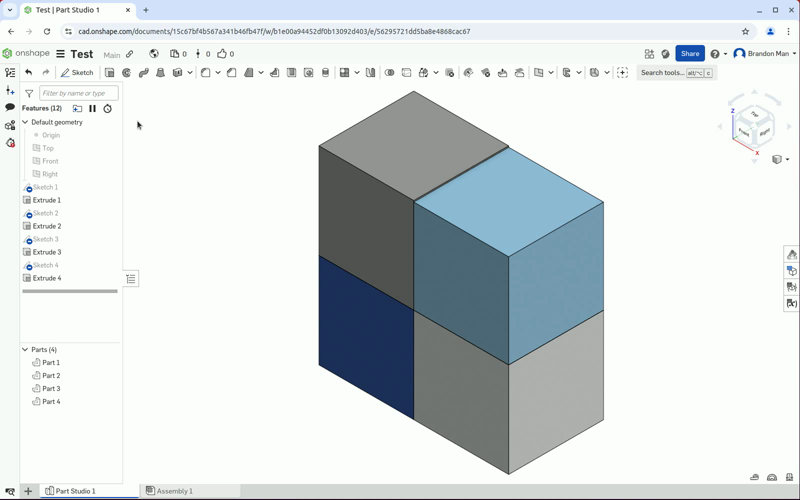
mouse_move(73, 189)
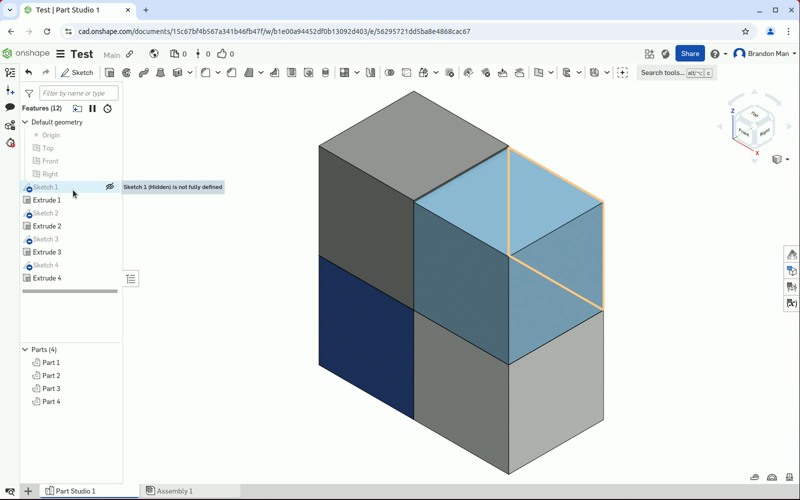
click(73, 189)